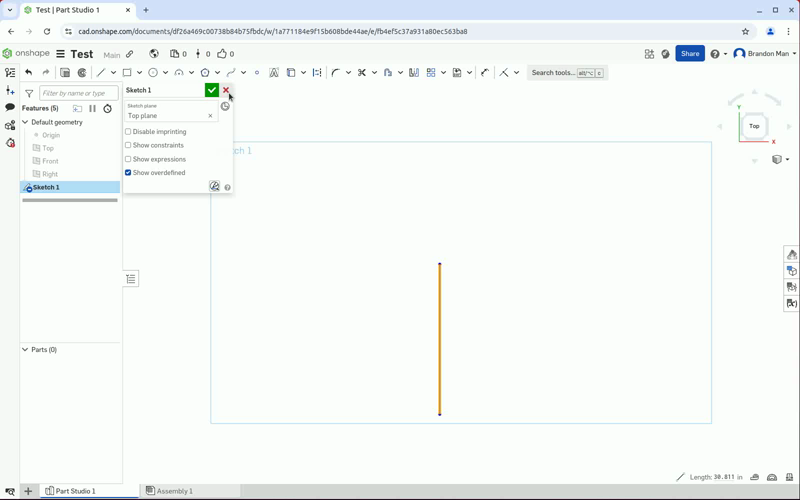
key(shift+h)
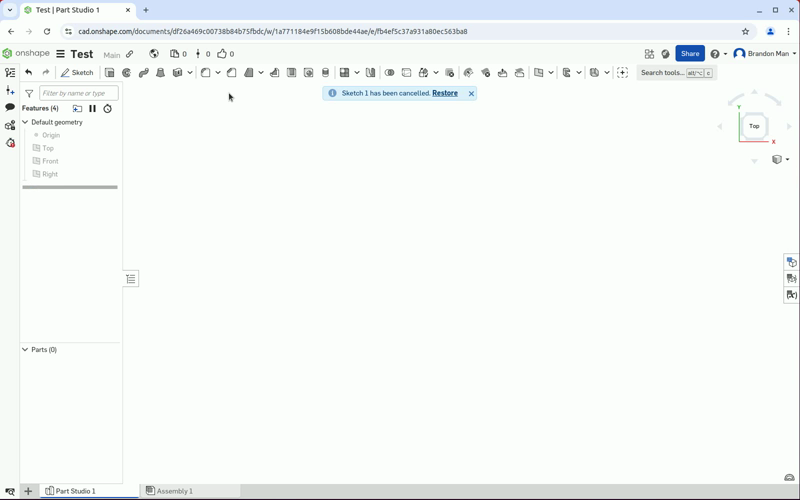
mouse_move(73, 352)
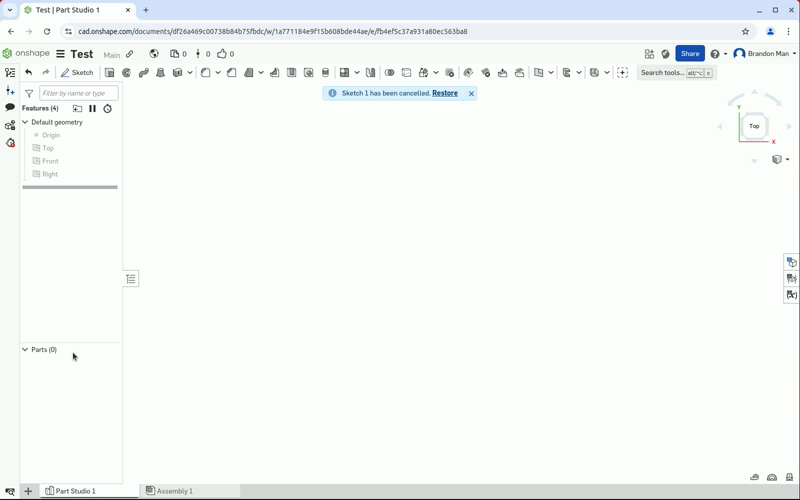
key(y)
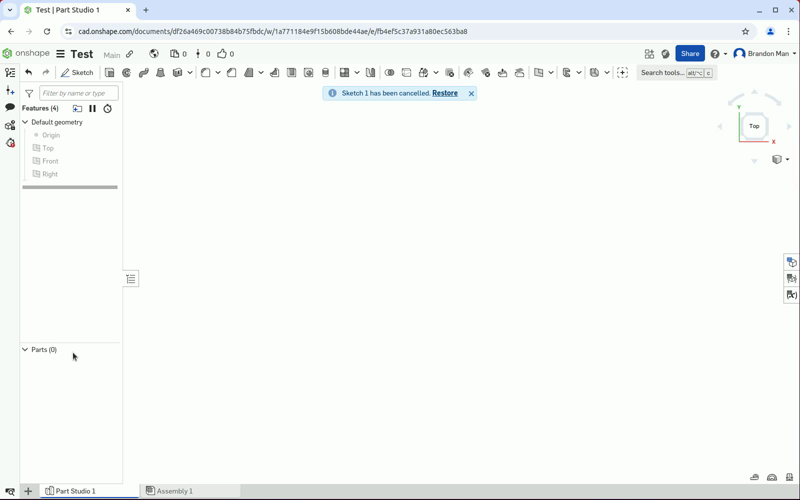
key(shift+p)
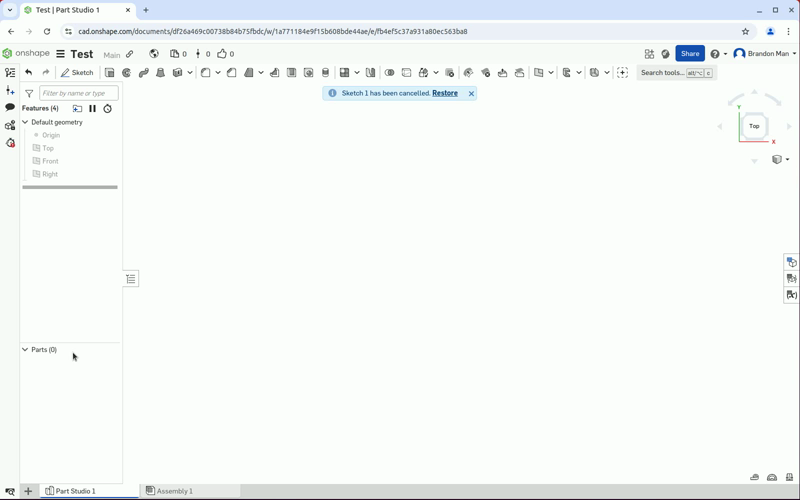
key(space)
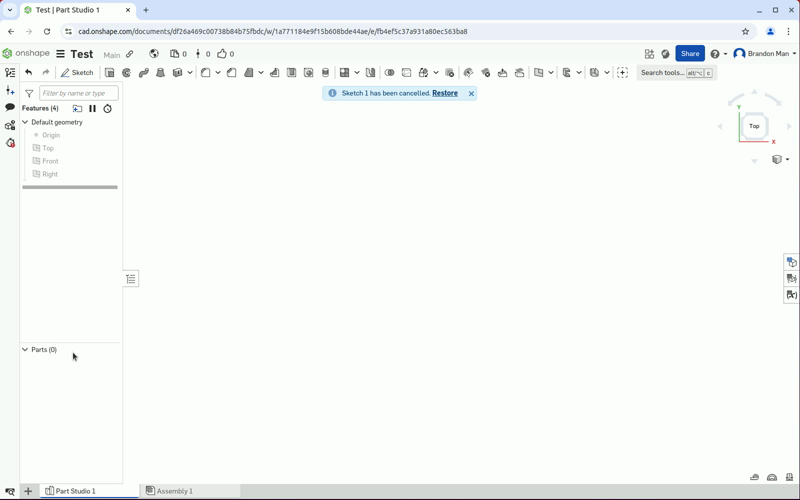
key_down(shift)
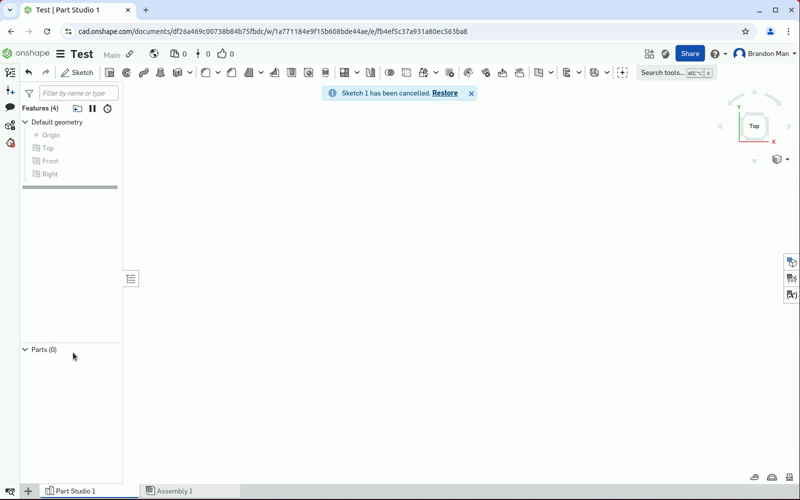
key(up)
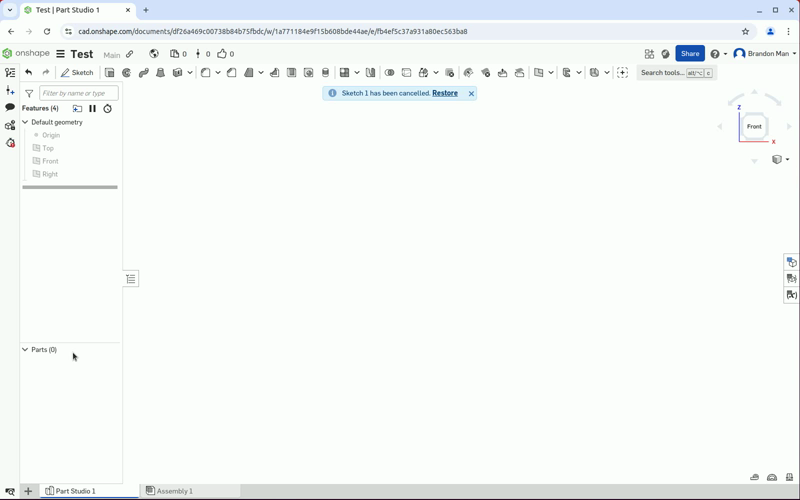
key_up(shift)
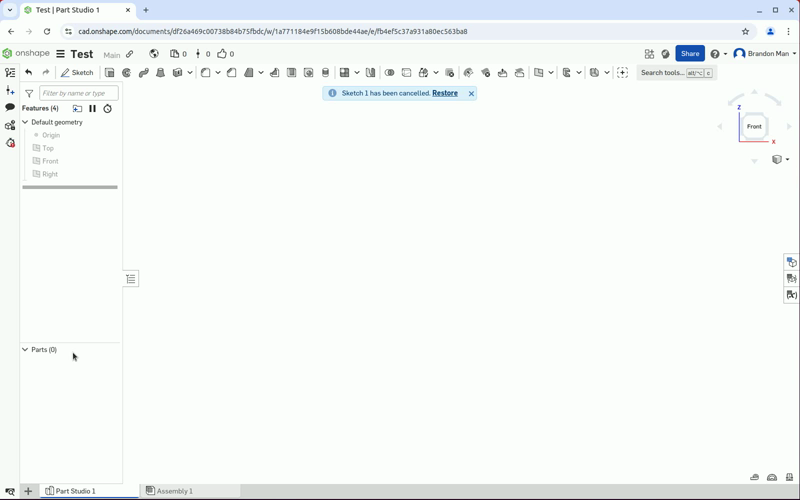
key(space)
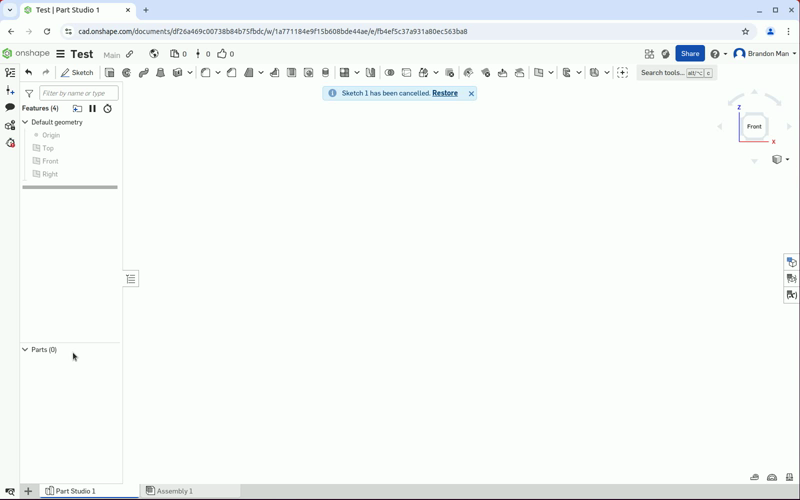
key_down(shift)
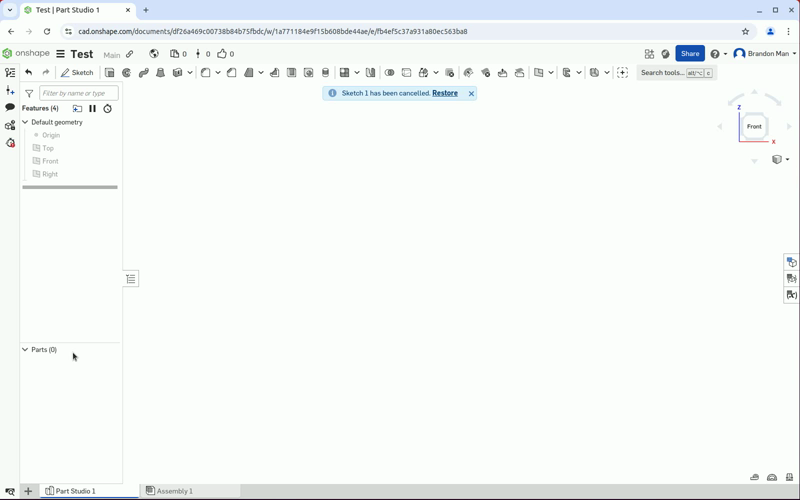
key(left)
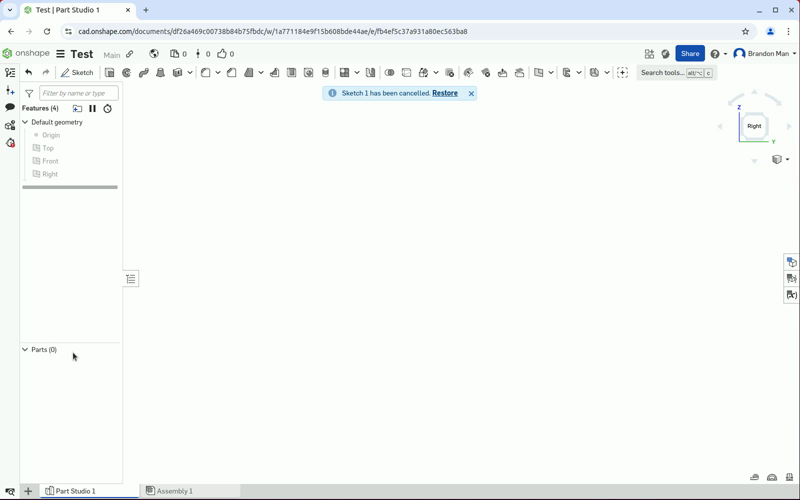
key_up(shift)
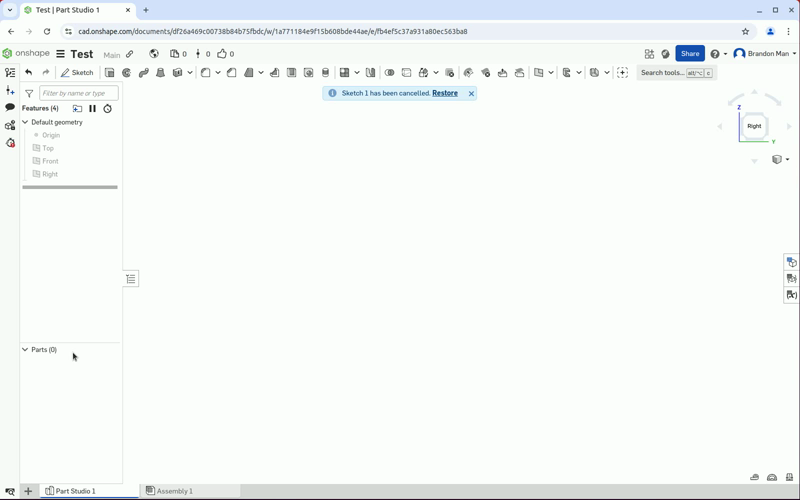
mouse_move(73, 352)
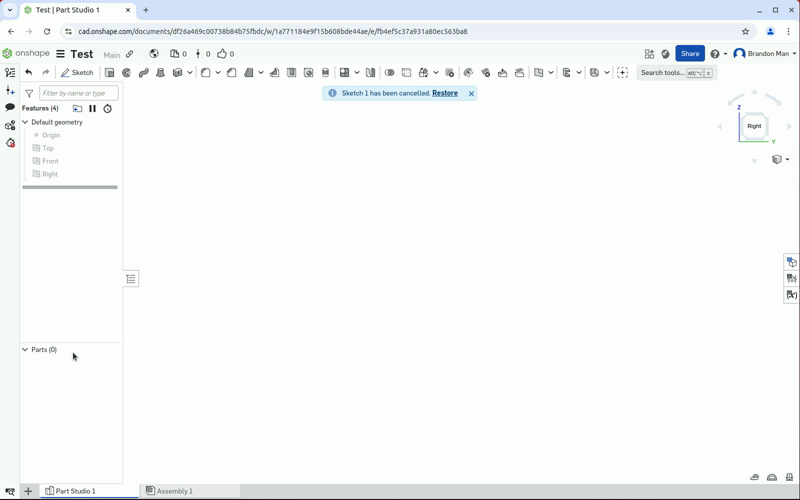
key(shift+y)
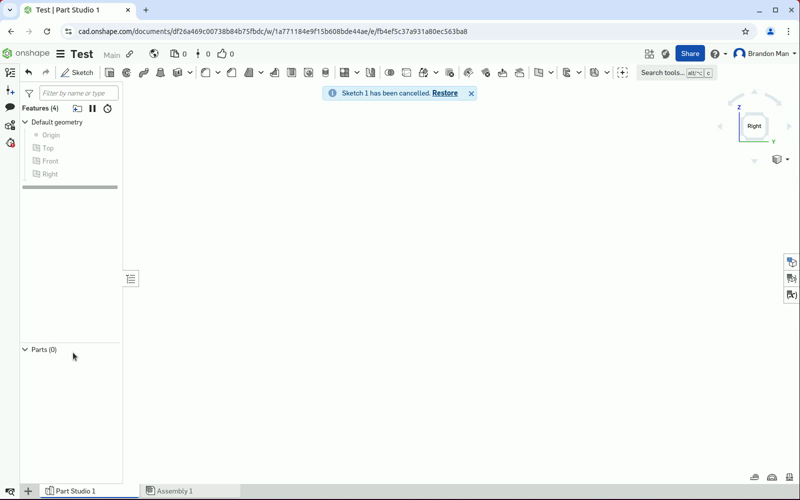
key(shift+s)
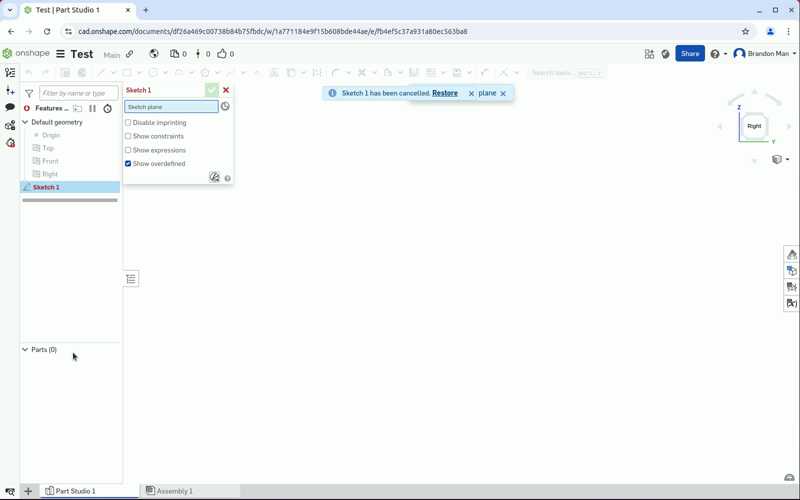
mouse_move(73, 176)
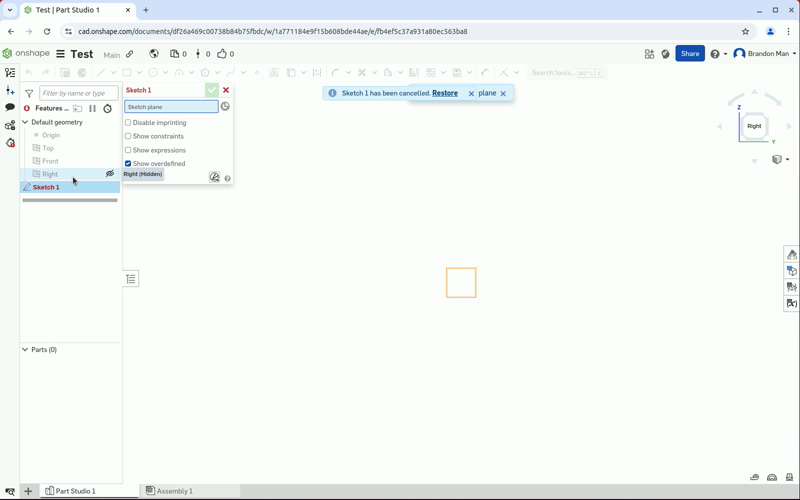
click(73, 176)
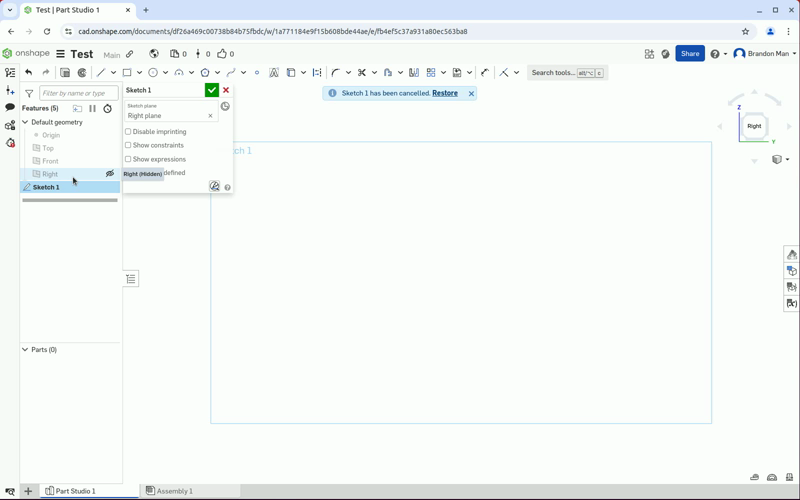
mouse_move(73, 352)
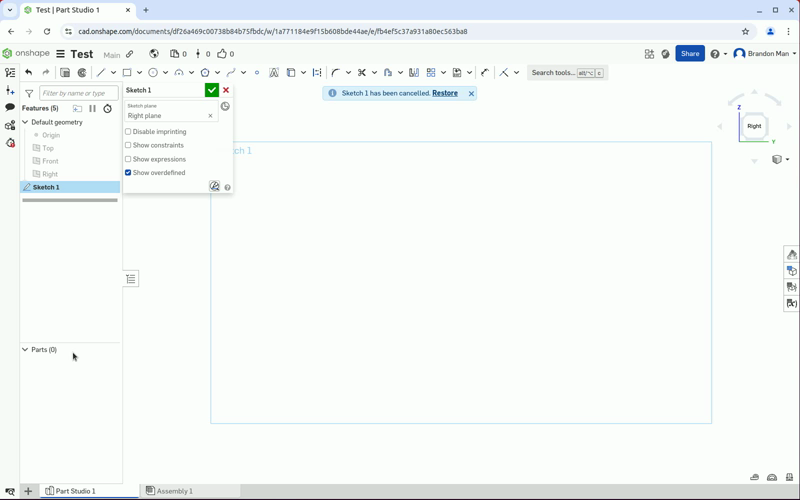
key(y)
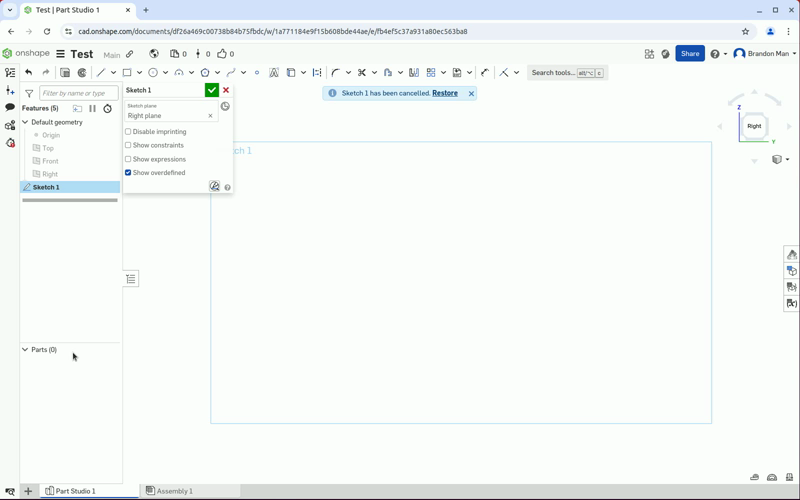
key(c)
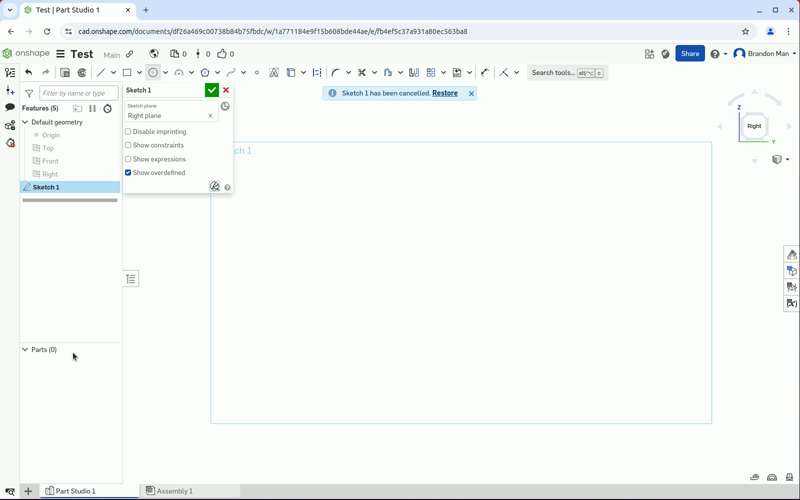
key_down(shift)
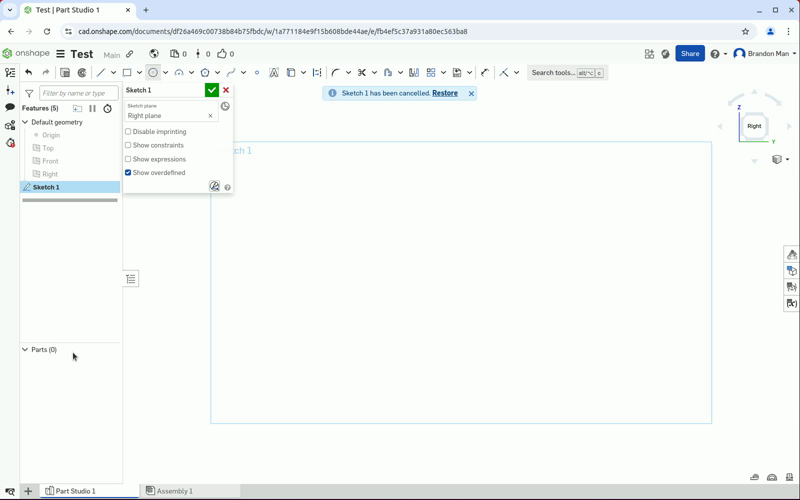
mouse_move(368, 260)
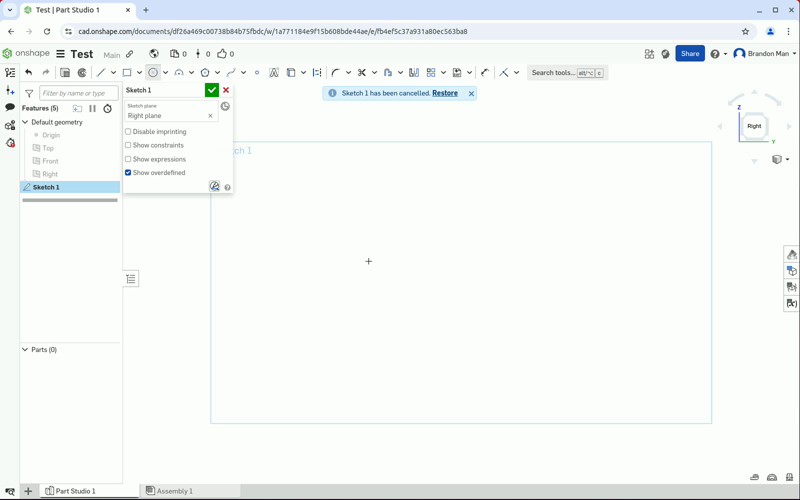
click(368, 260)
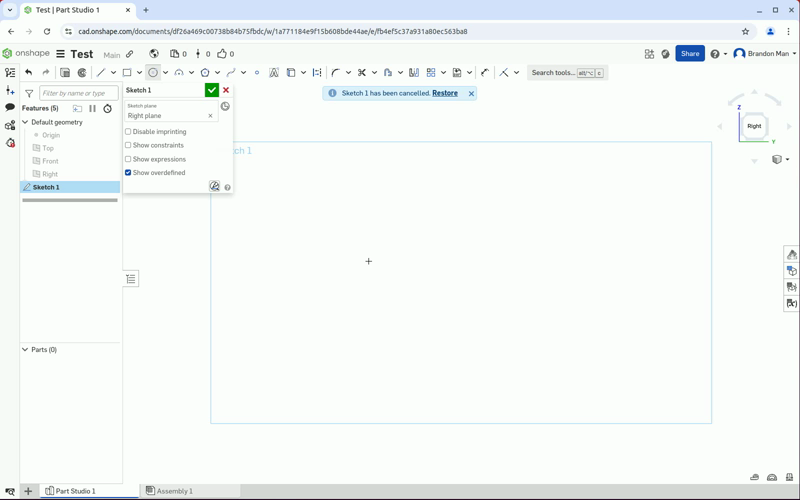
key_up(shift)
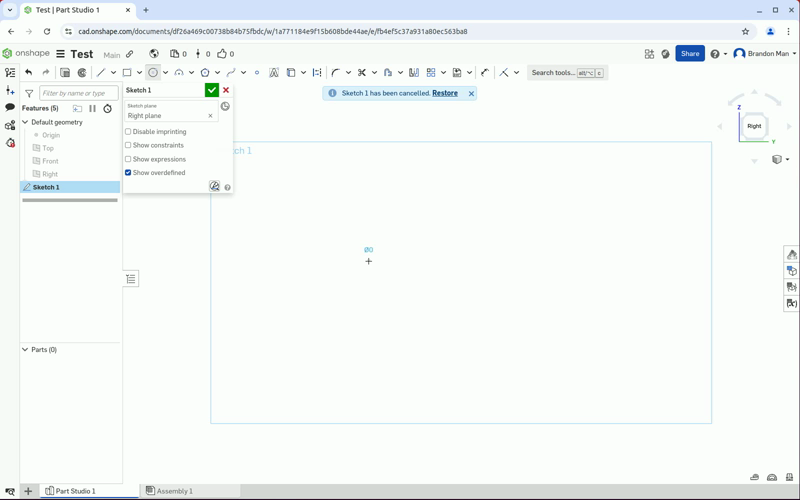
mouse_move(389, 260)
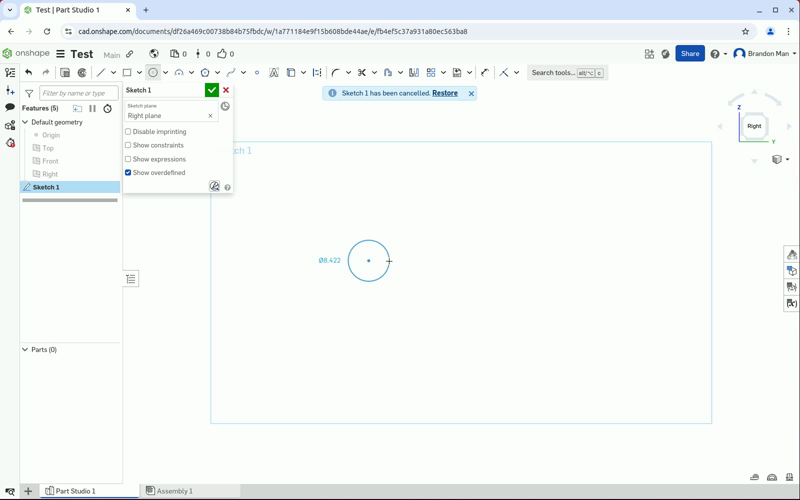
click(389, 260)
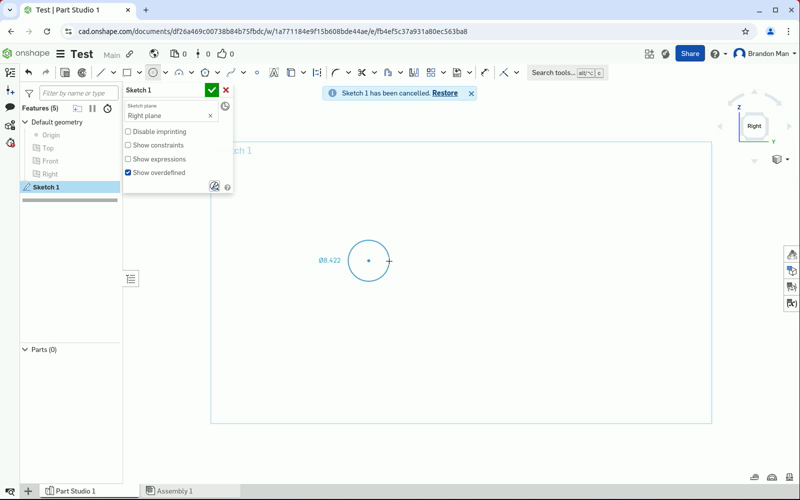
key(esc)
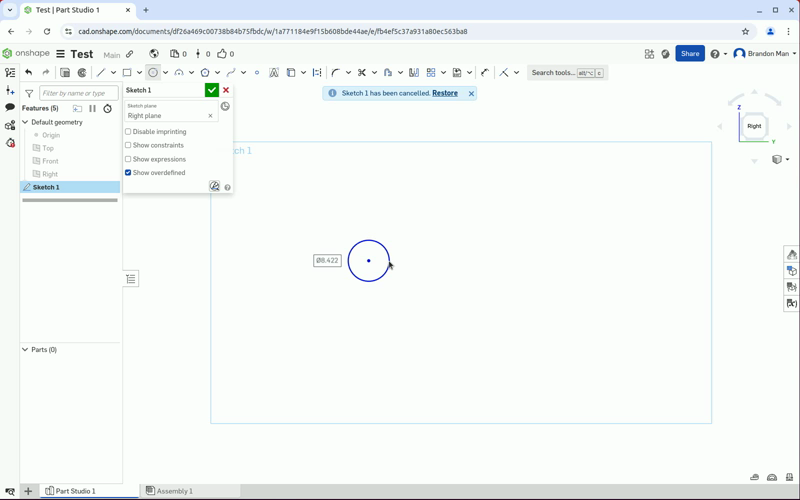
mouse_move(370, 264)
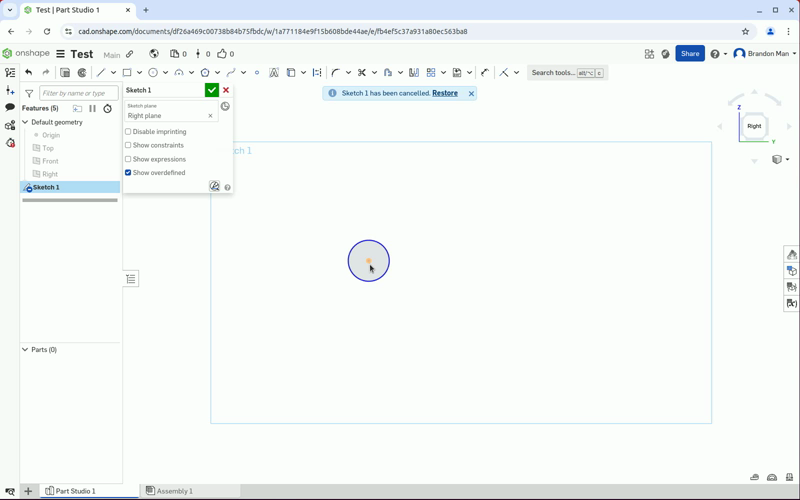
scroll(6)
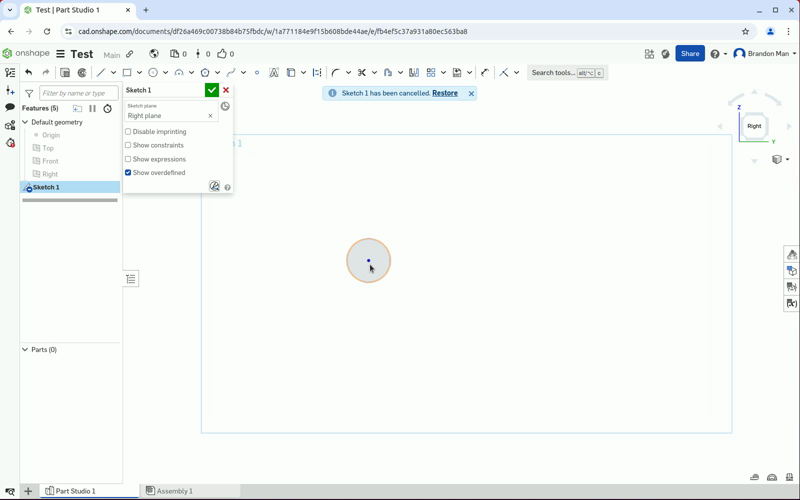
scroll(6)
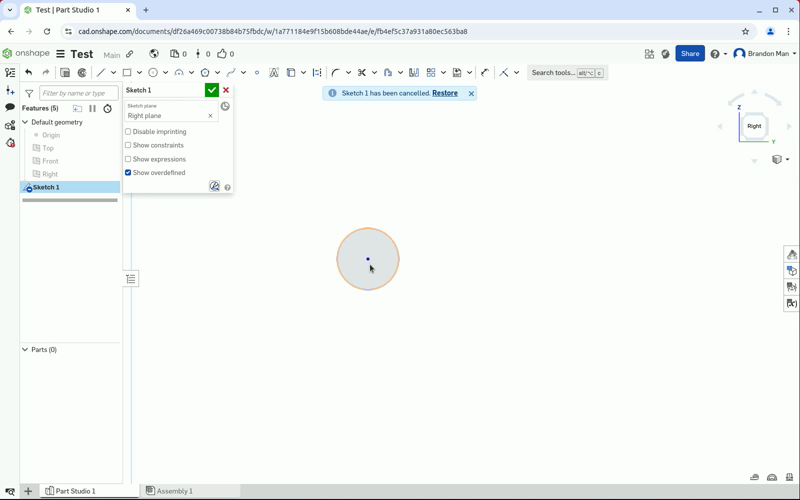
scroll(6)
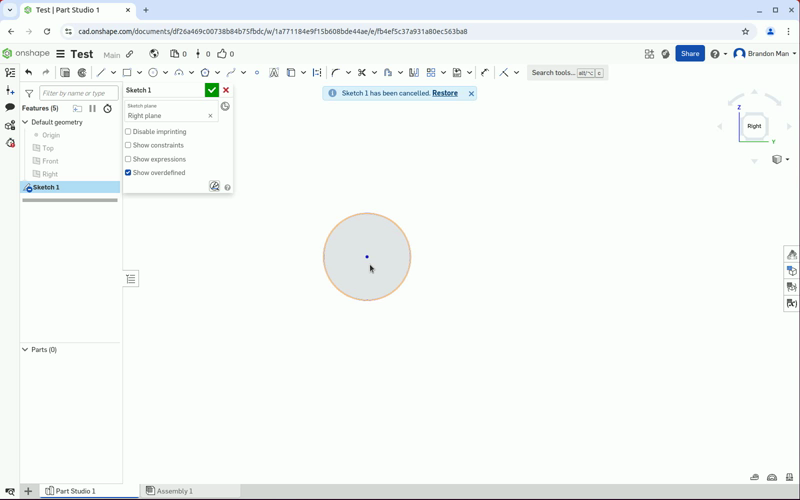
scroll(6)
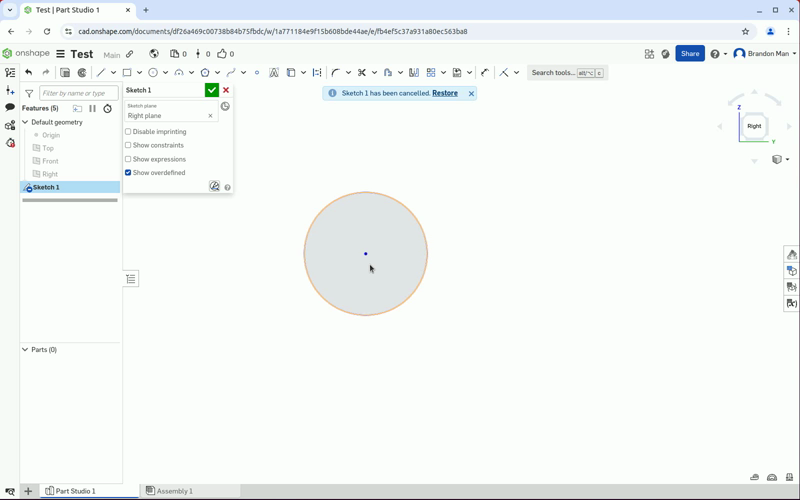
scroll(6)
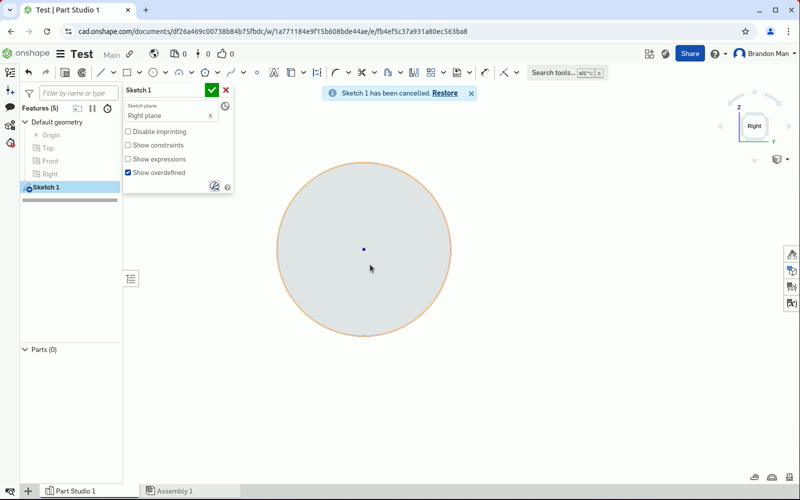
scroll(6)
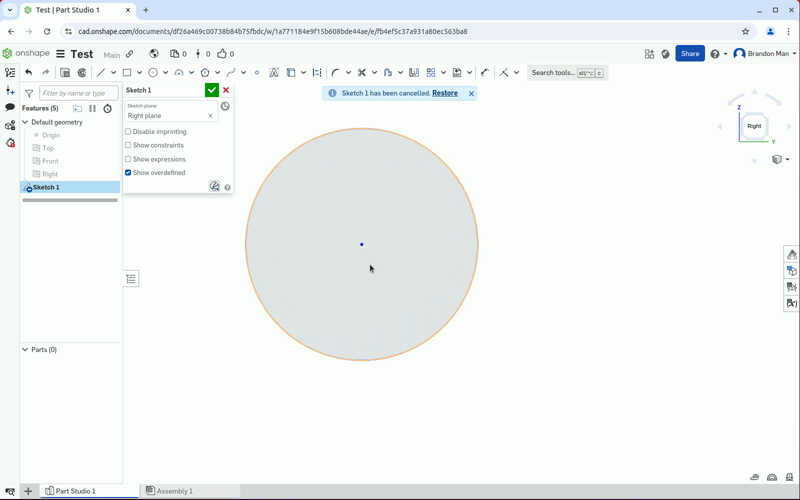
scroll(6)
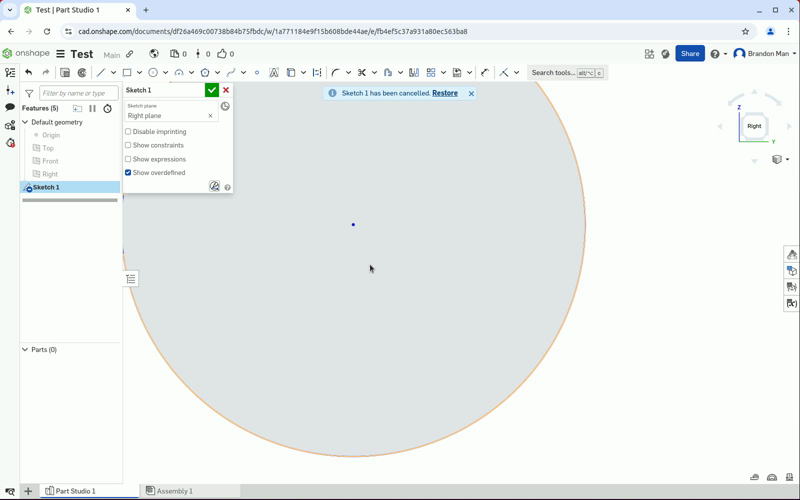
click(370, 264)
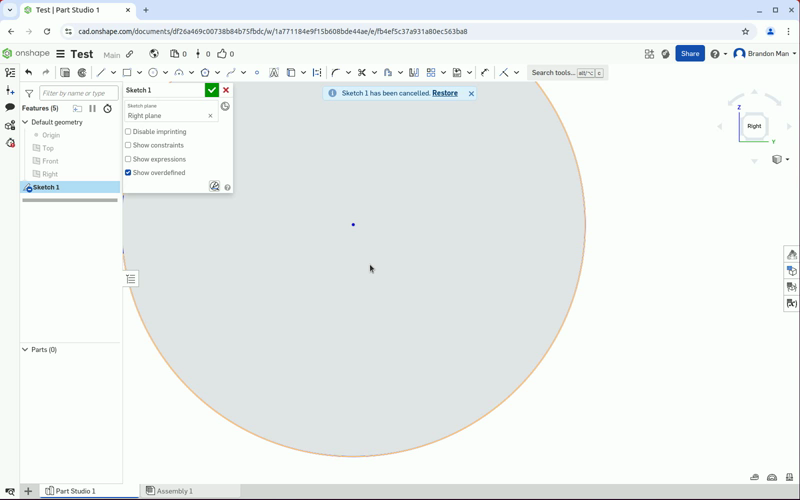
scroll(-6)
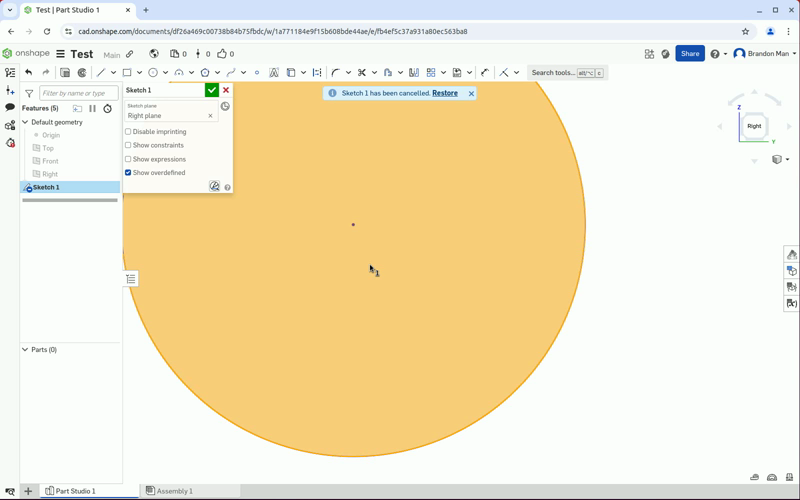
scroll(-6)
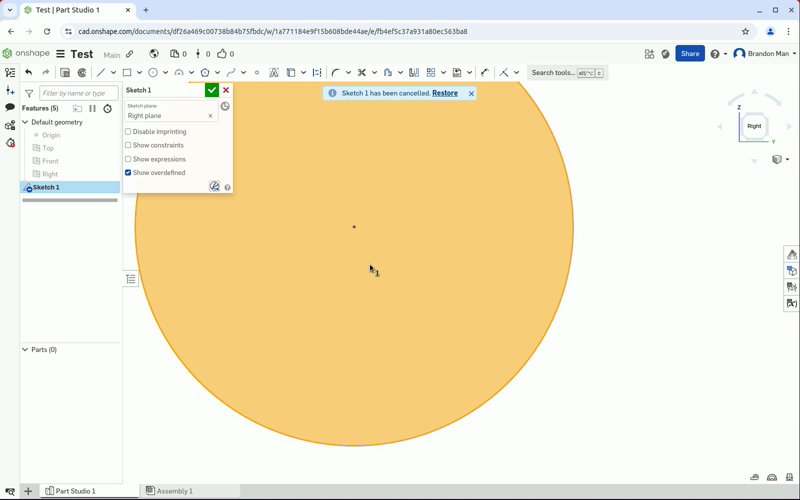
scroll(-6)
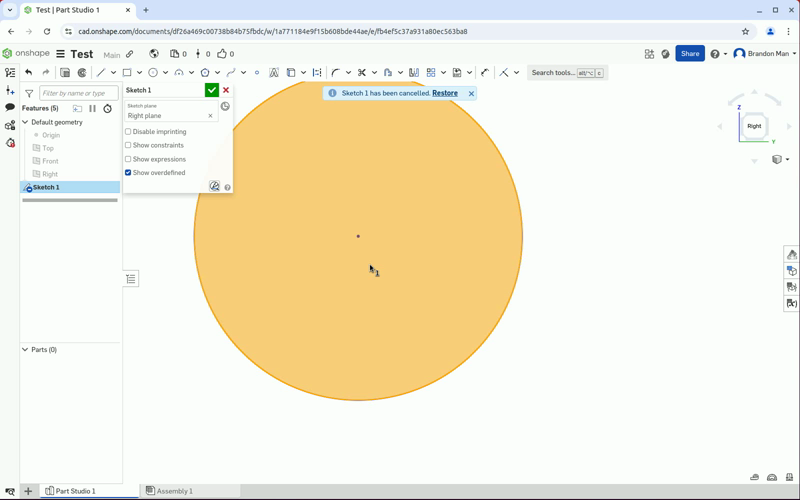
scroll(-6)
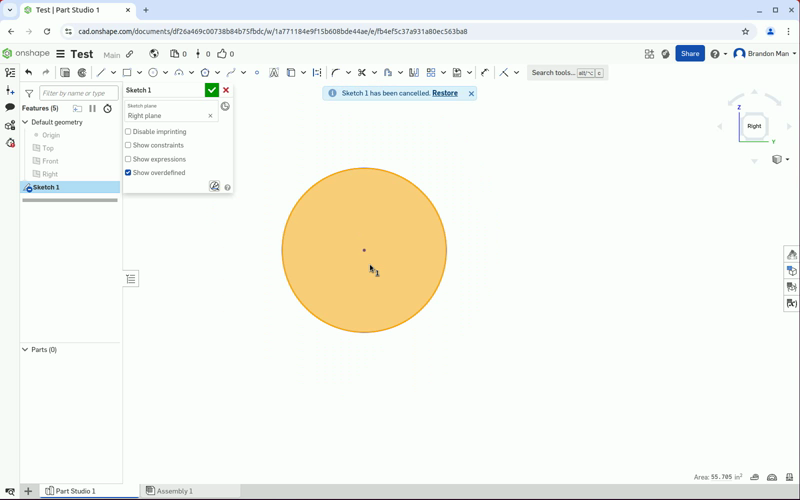
scroll(-6)
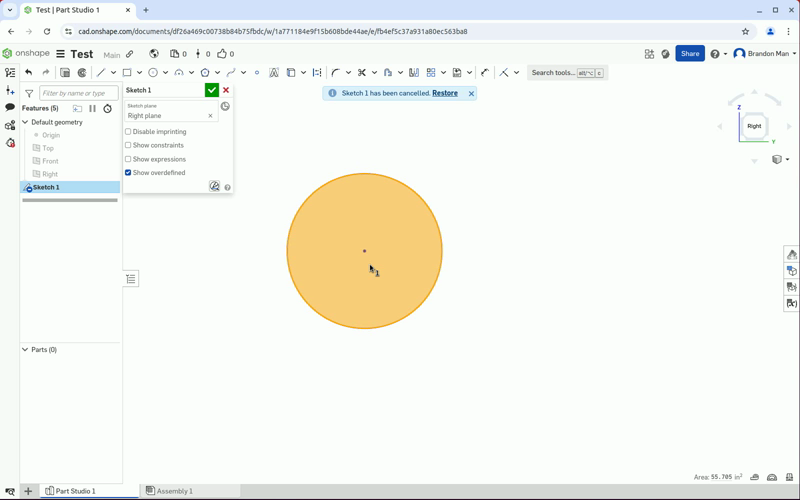
scroll(-6)
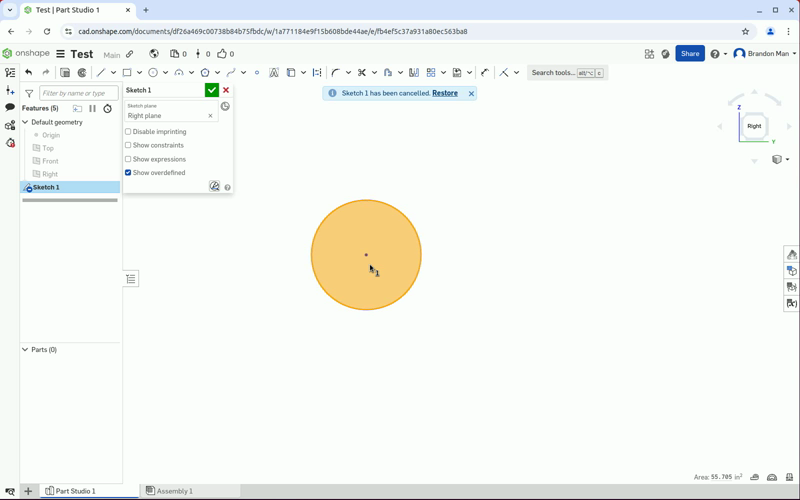
scroll(-6)
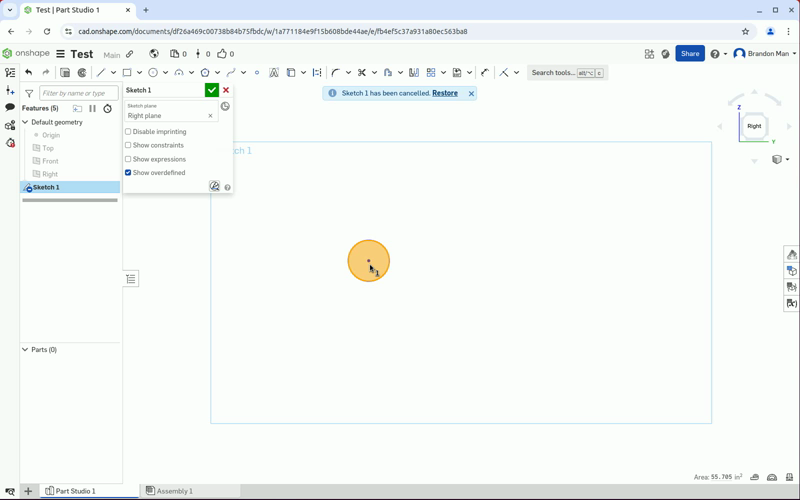
mouse_move(73, 352)
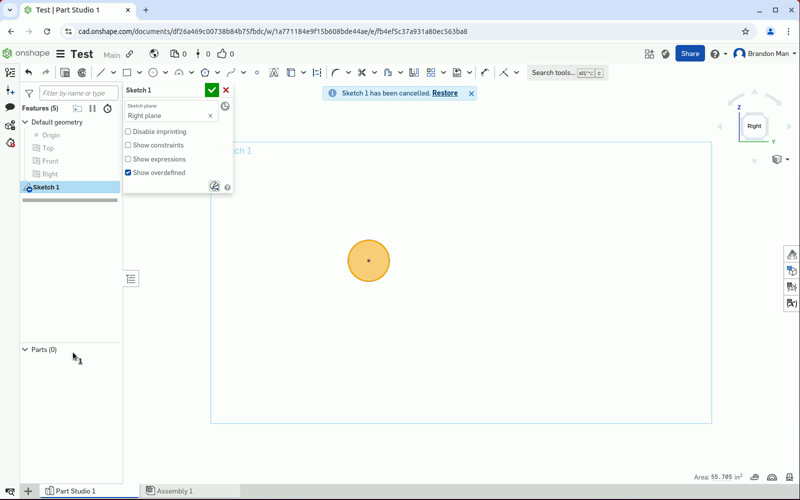
key(shift+y)
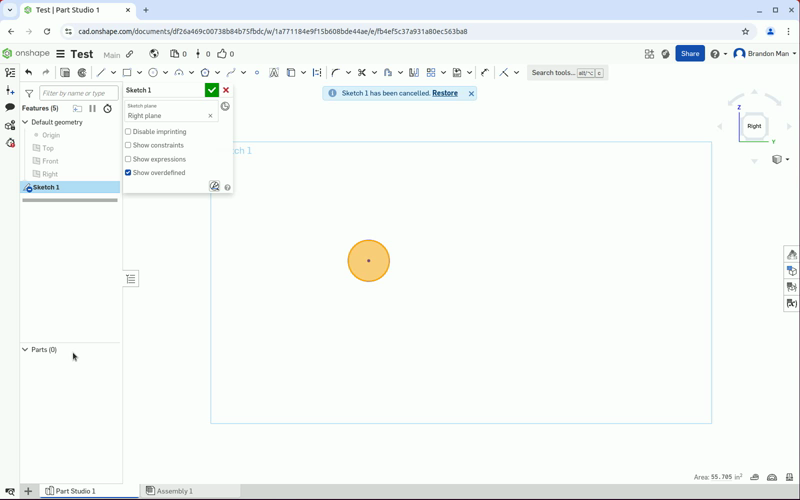
key(shift+e)
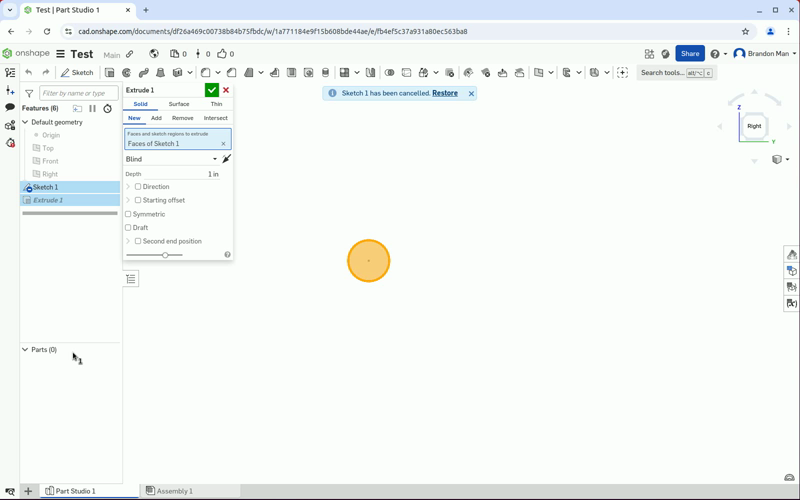
mouse_move(143, 106)
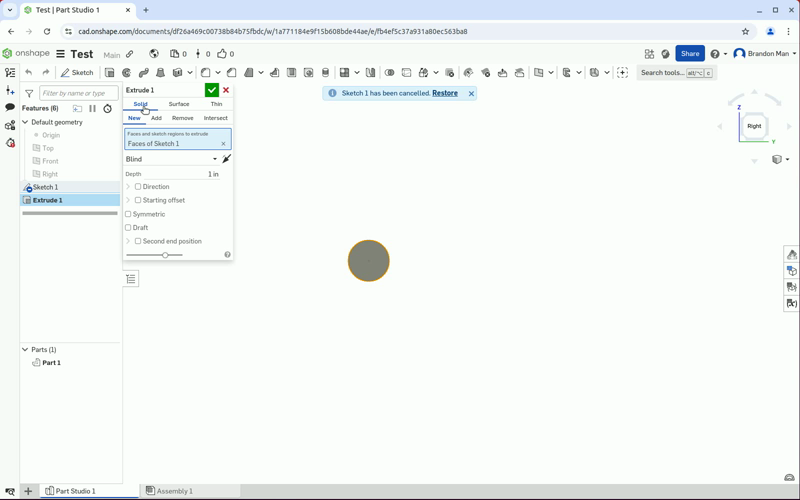
click(143, 106)
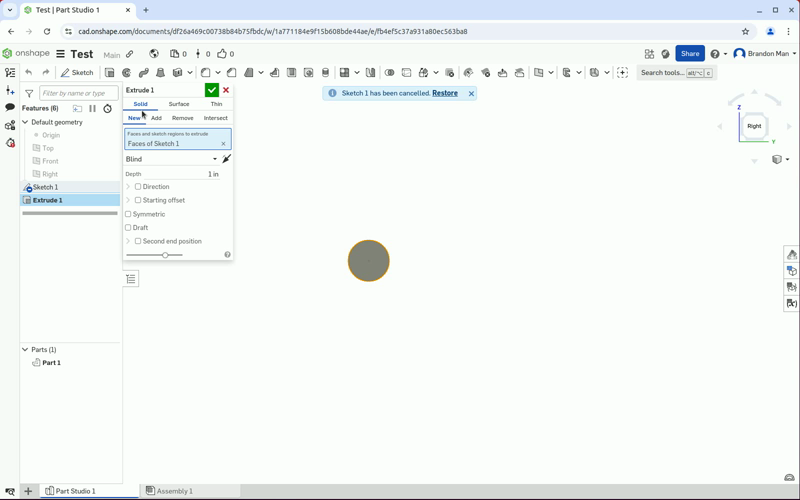
mouse_move(137, 120)
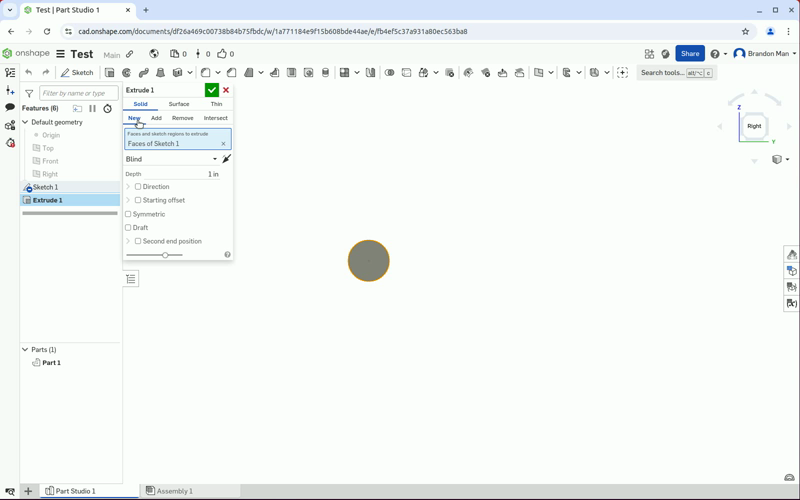
click(137, 120)
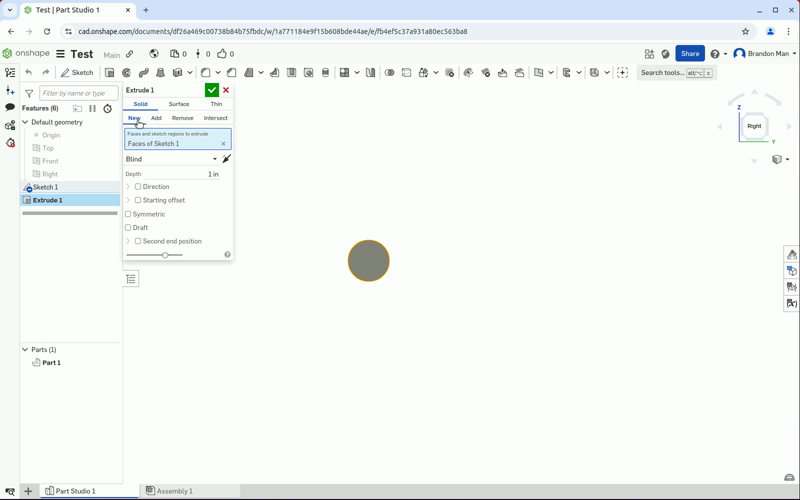
key(tab, 4)
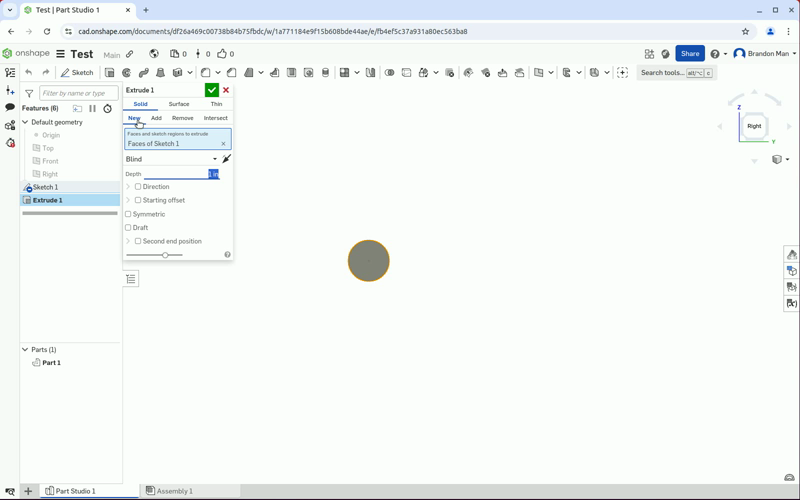
text(3.851)
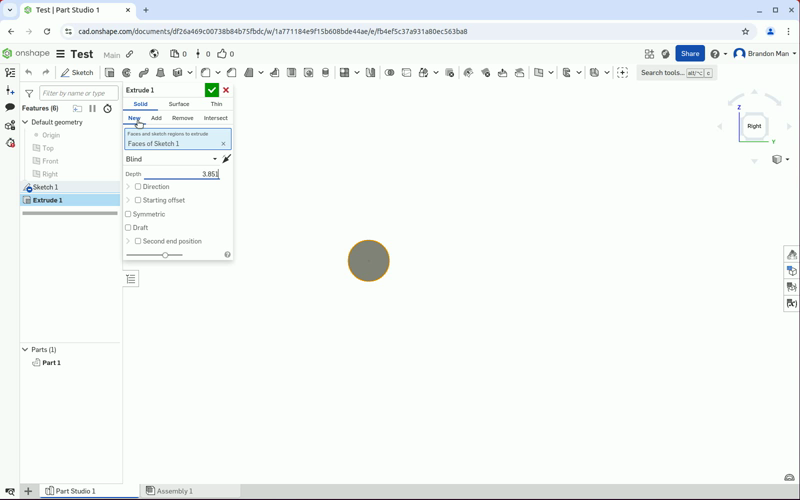
key(enter)
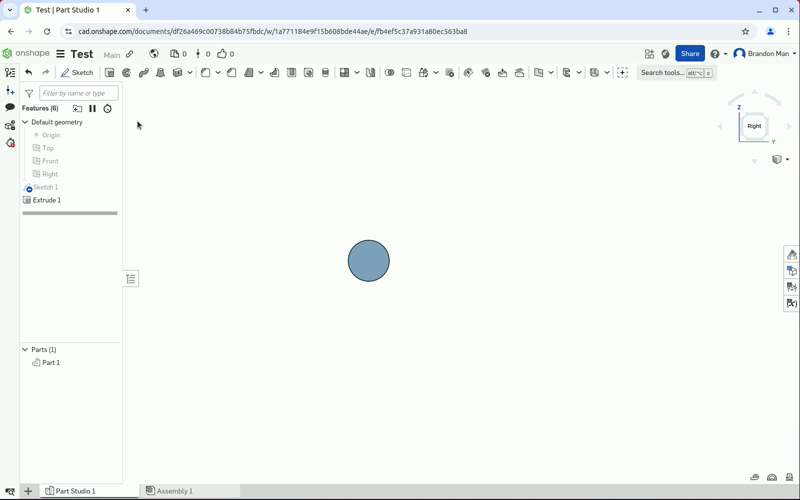
key(shift+h)
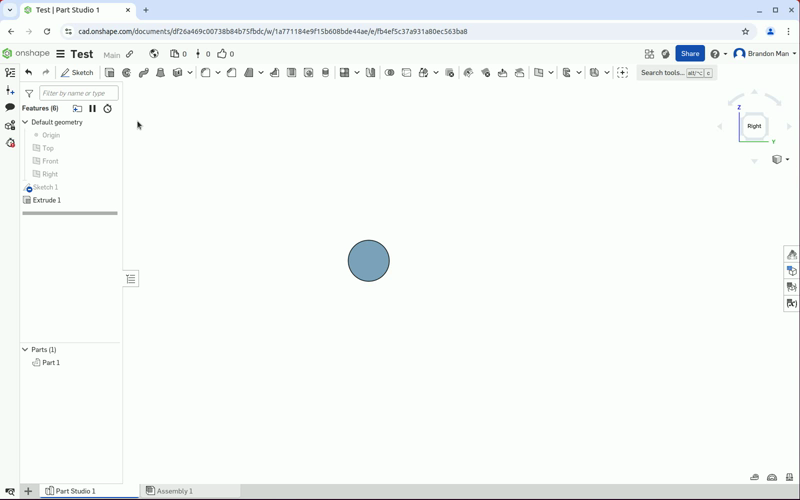
key(shift+h)
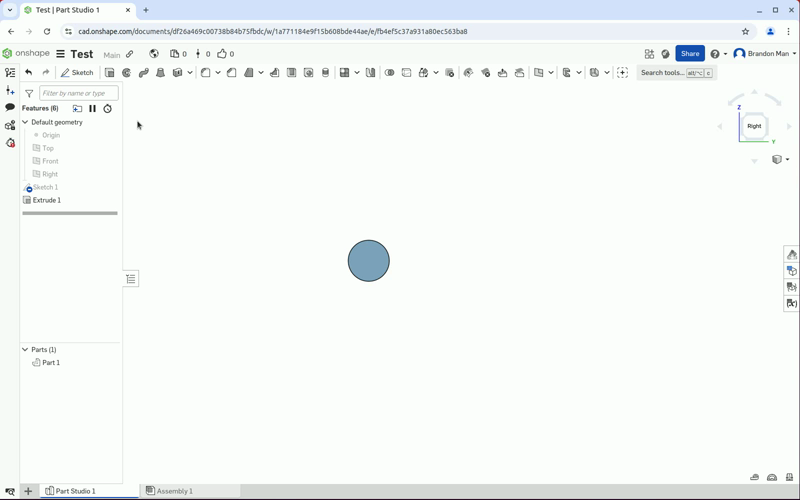
mouse_move(73, 189)
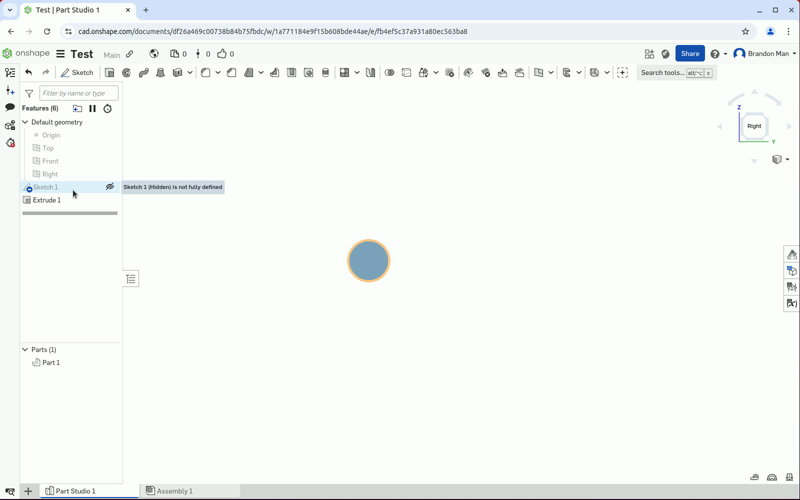
click(73, 189)
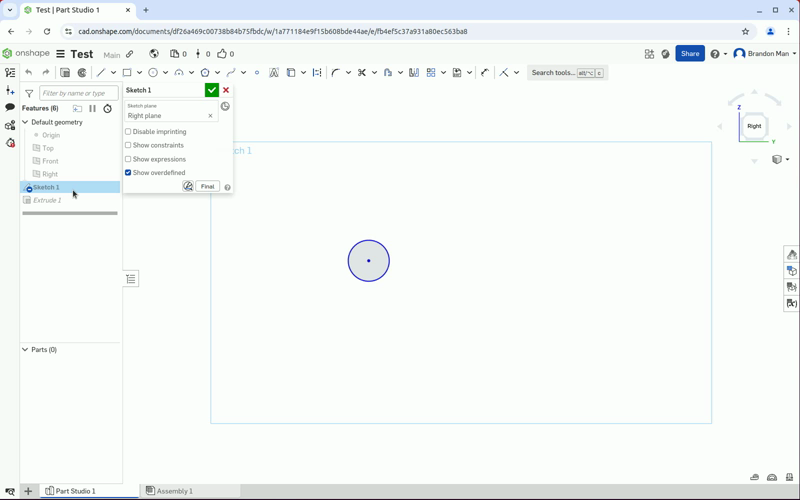
mouse_move(229, 92)
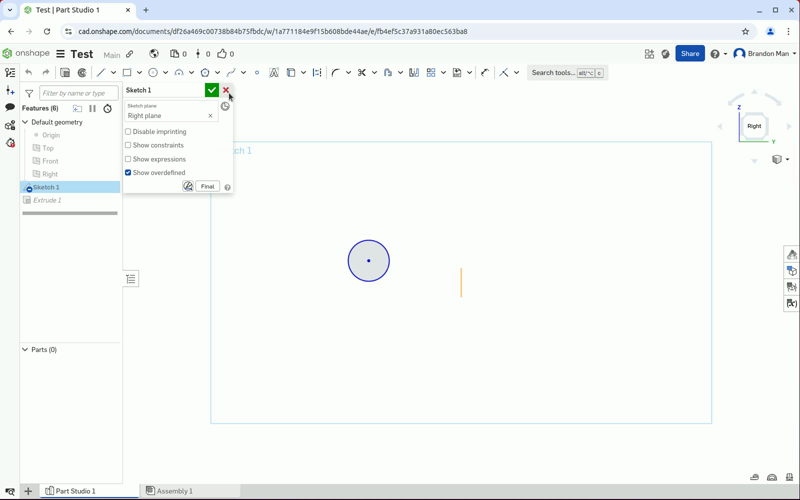
click(229, 92)
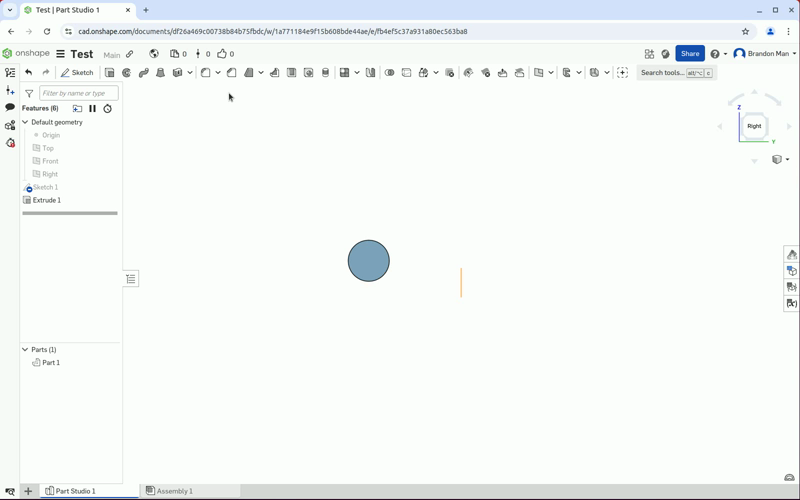
mouse_move(541, 75)
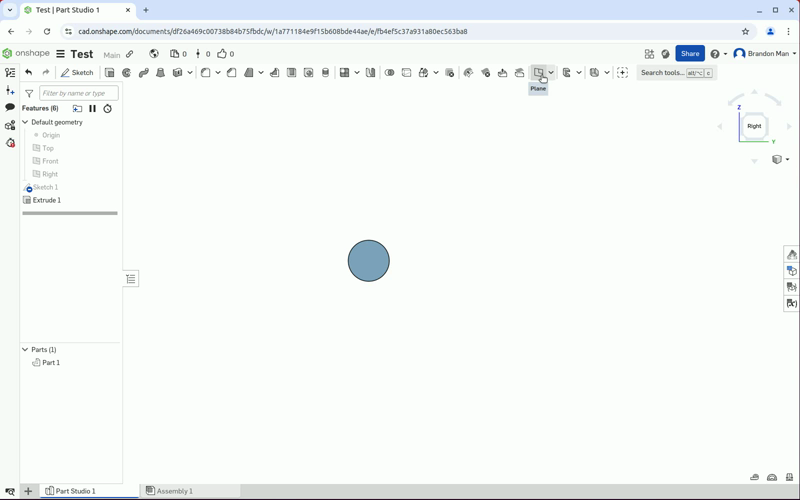
click(541, 75)
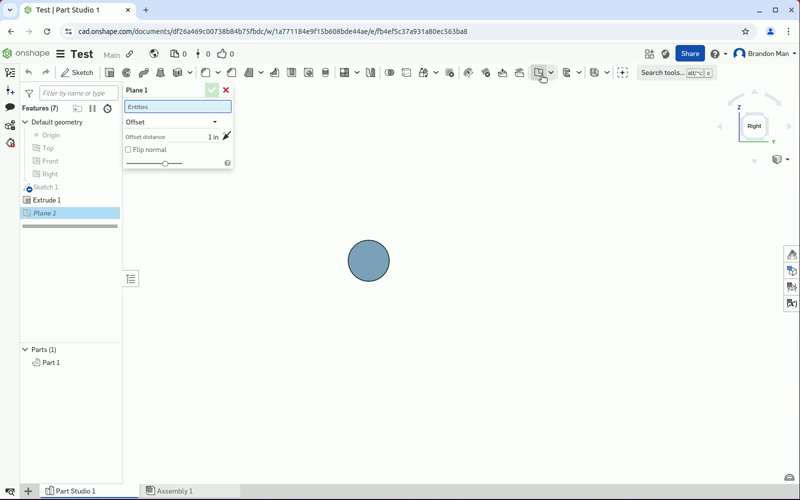
mouse_move(73, 176)
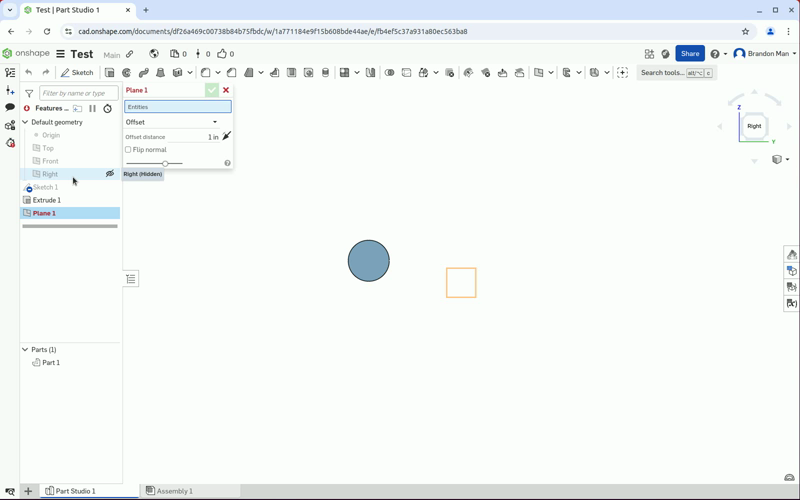
click(73, 176)
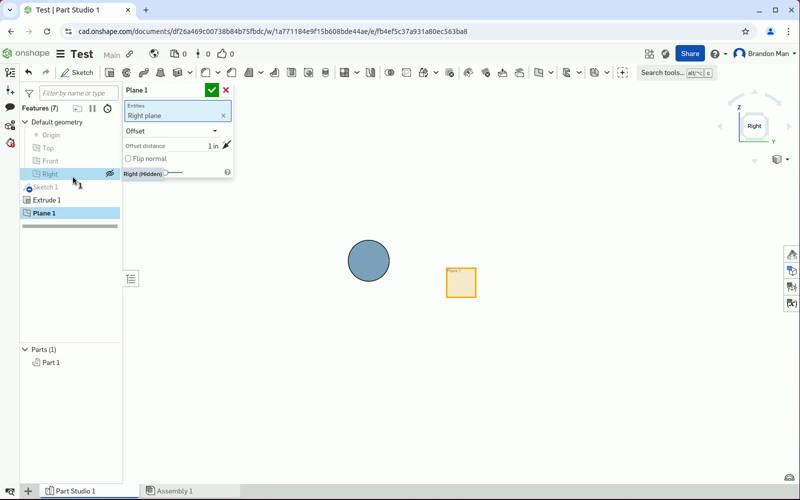
key(tab, 2)
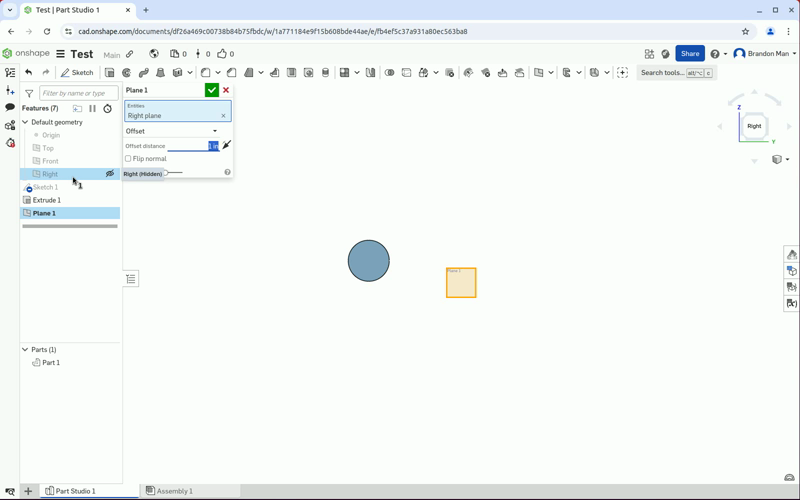
text(3.851)
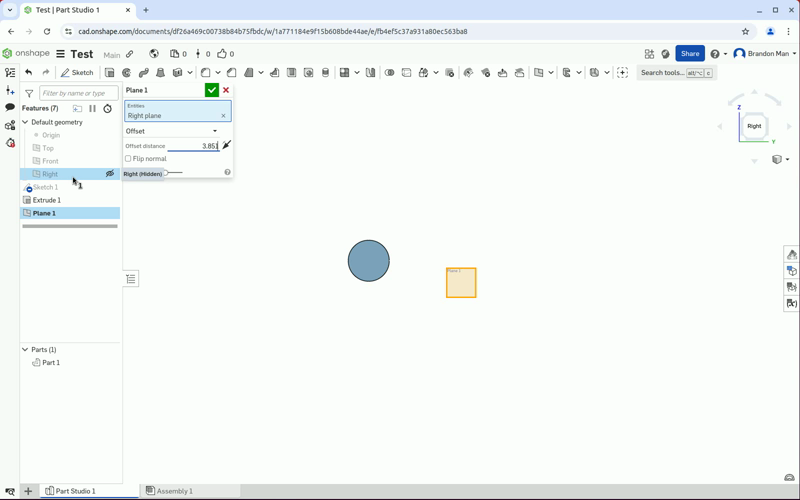
key(enter, 2)
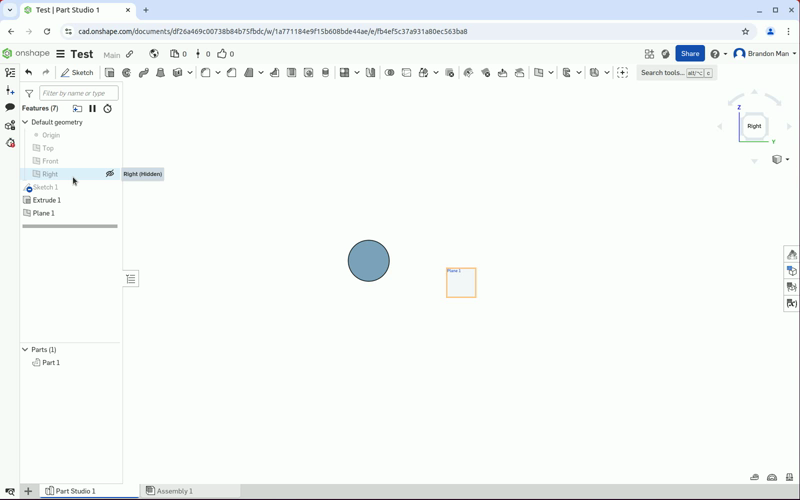
key(shift+s)
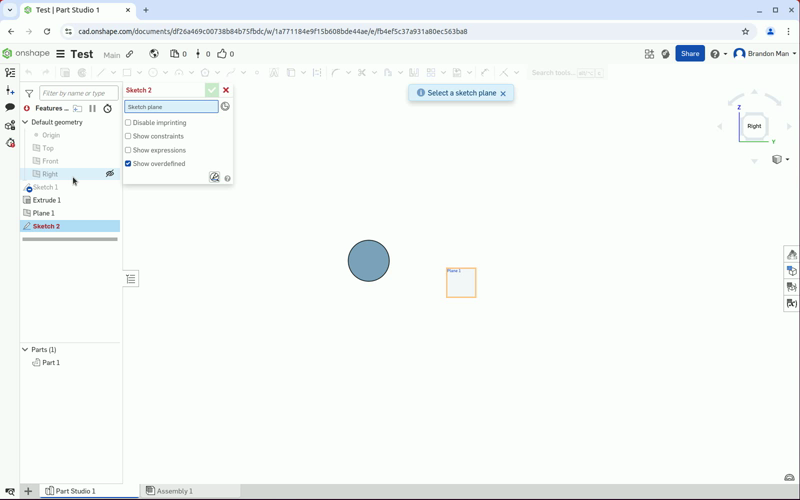
mouse_move(73, 215)
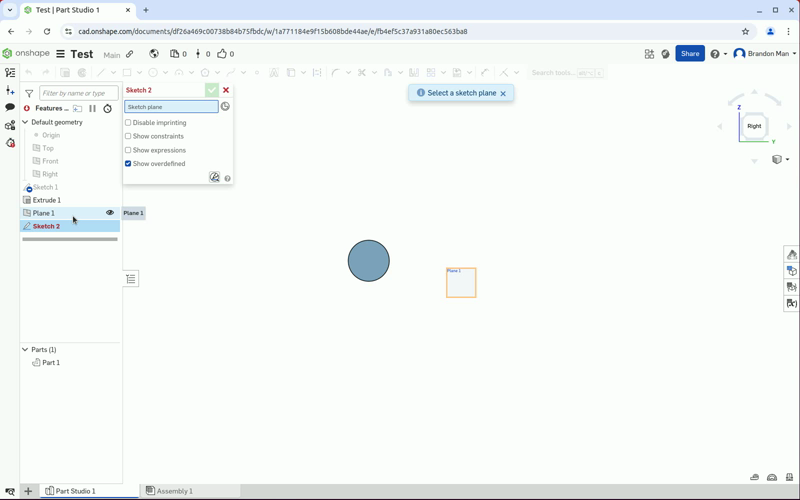
click(73, 215)
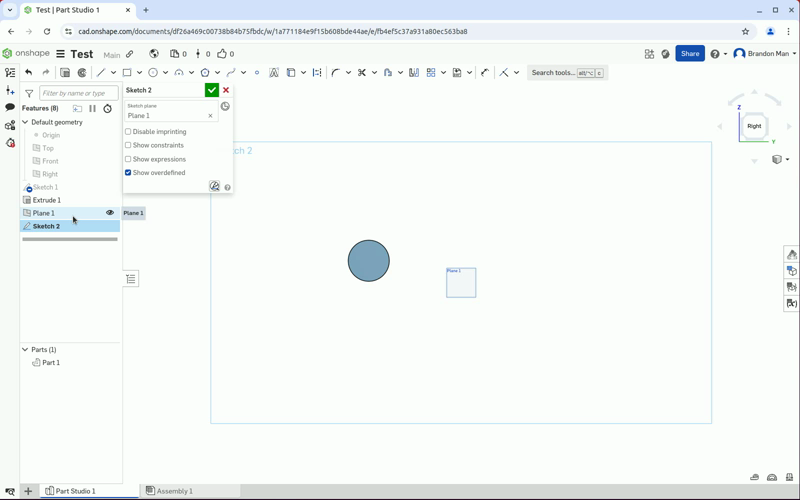
mouse_move(73, 352)
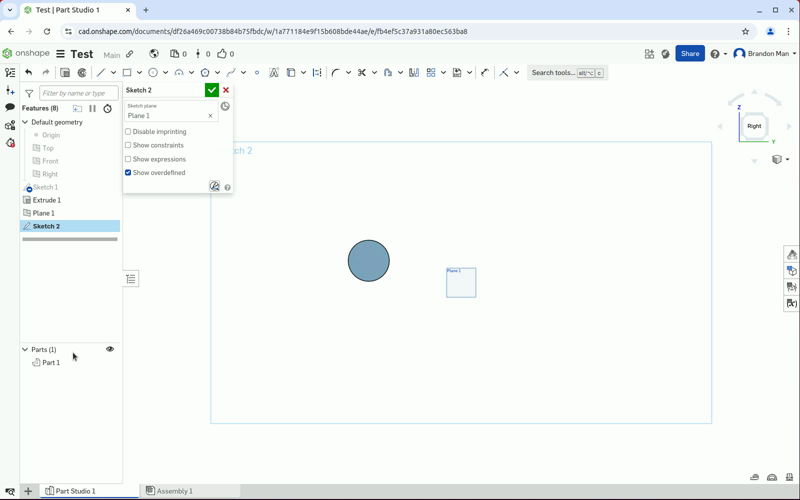
key(y)
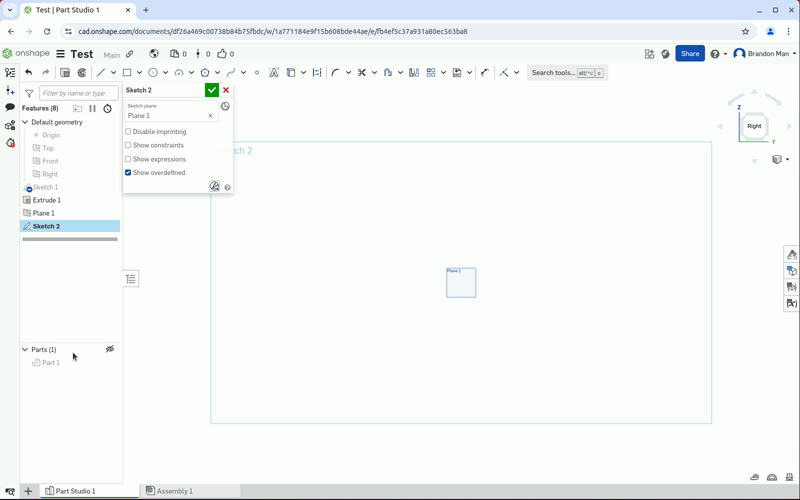
key(l)
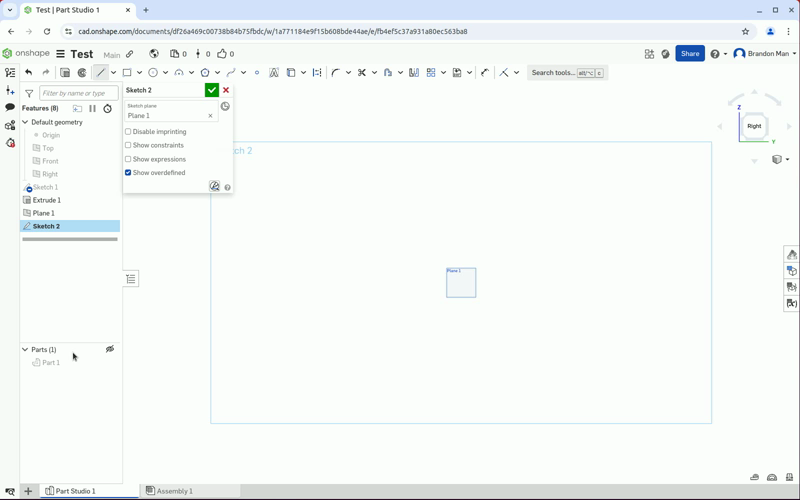
key_down(shift)
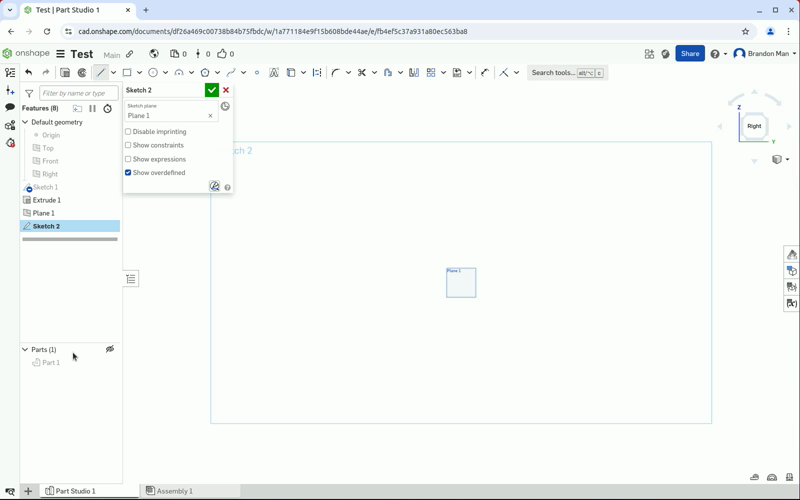
mouse_move(349, 260)
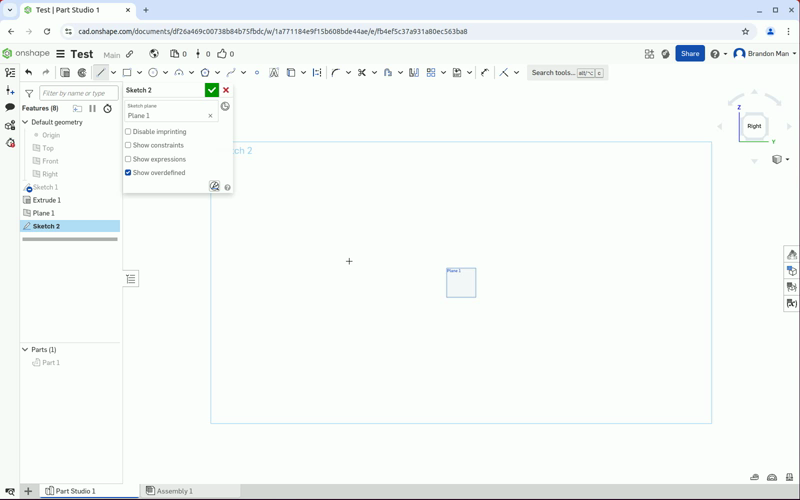
click(349, 260)
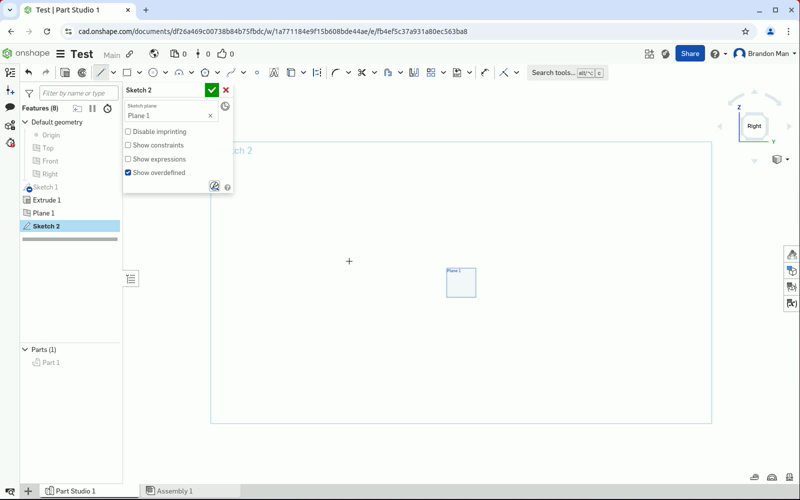
key_up(shift)
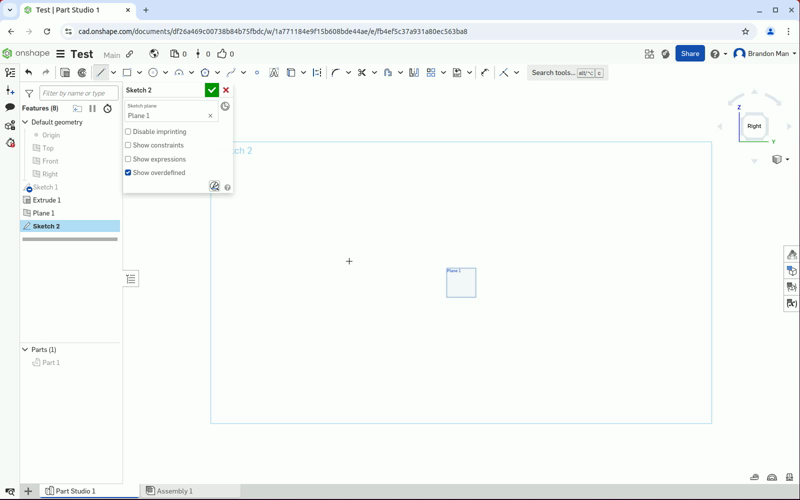
key_down(shift)
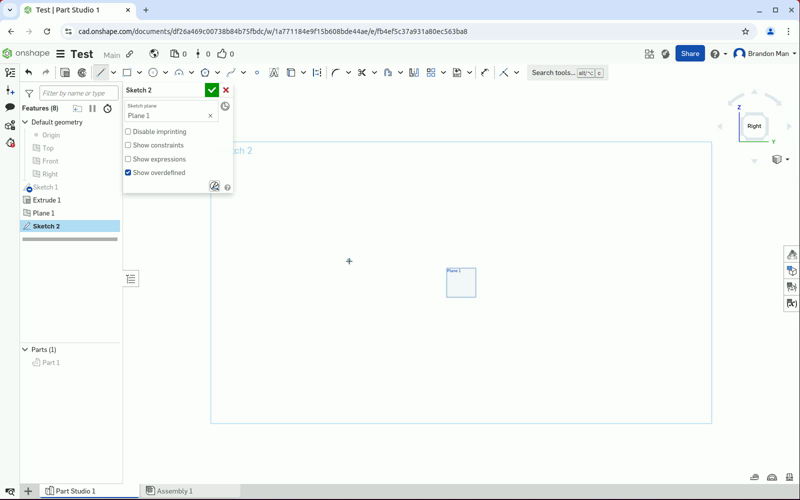
mouse_move(379, 260)
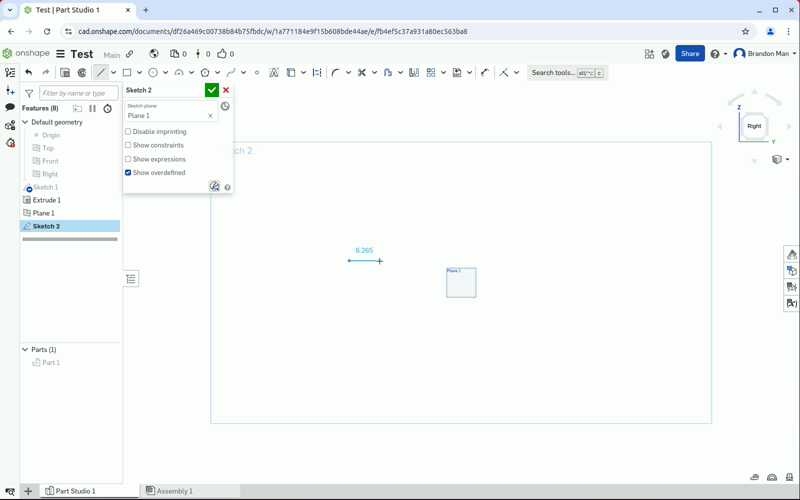
mouse_move(359, 277)
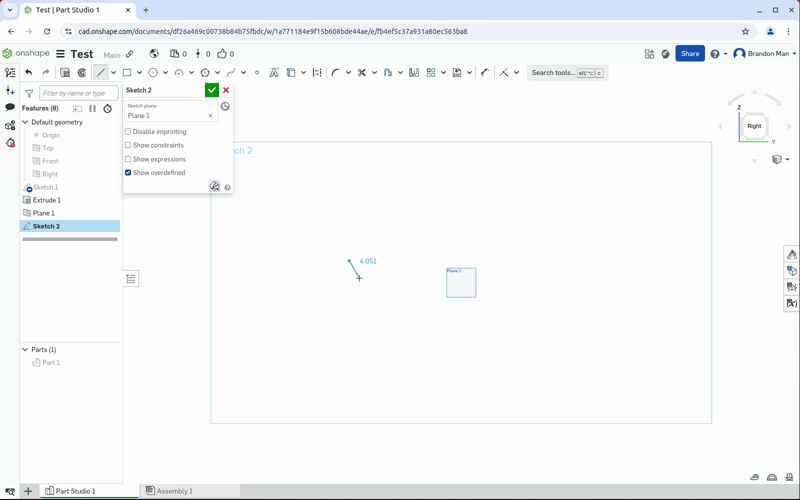
click(359, 277)
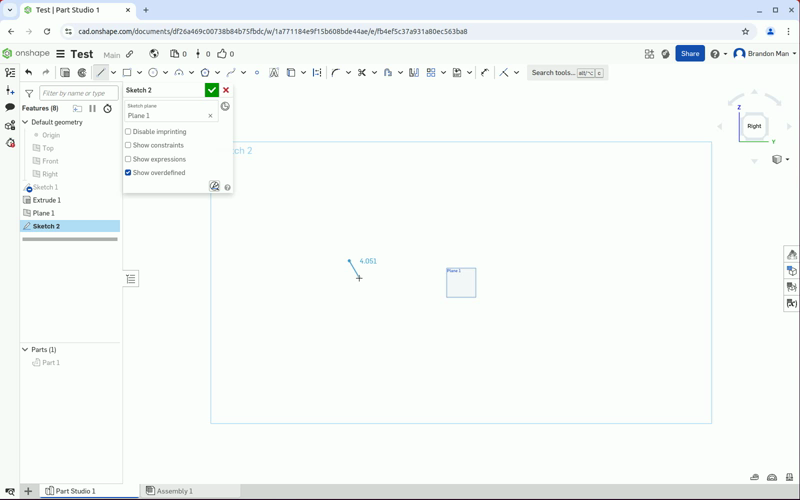
key_up(shift)
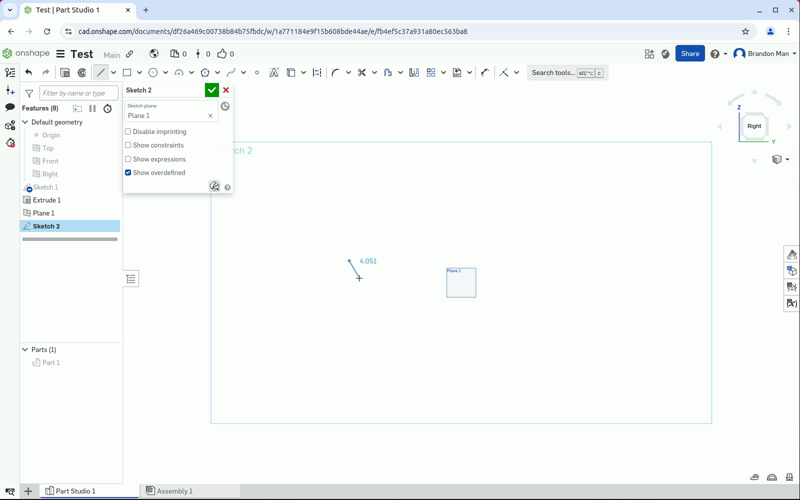
key_down(shift)
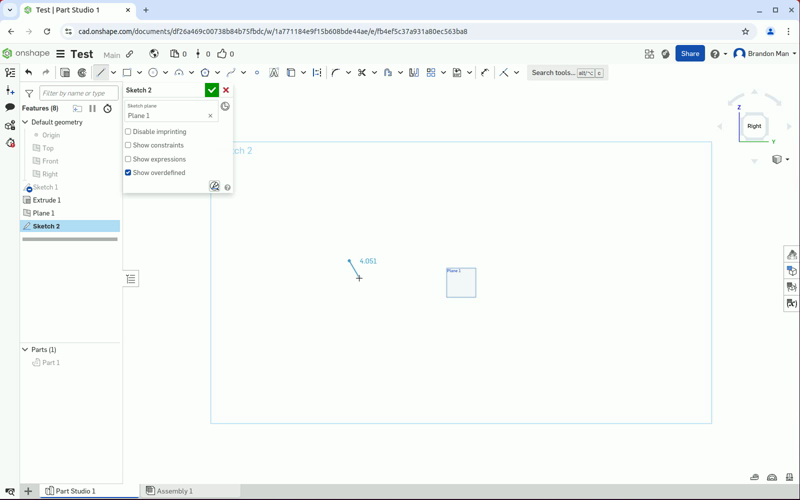
mouse_move(389, 277)
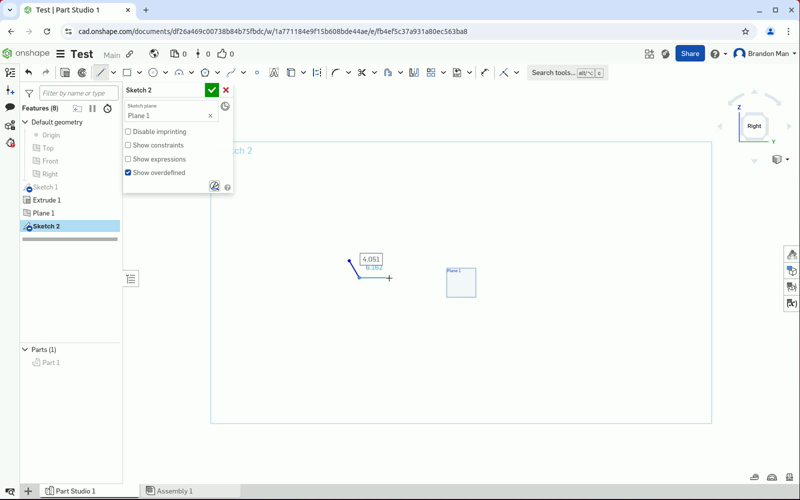
mouse_move(378, 278)
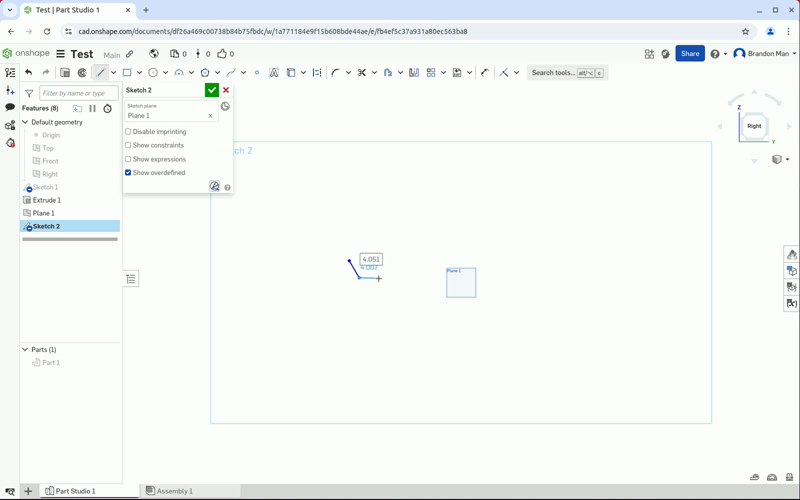
click(378, 278)
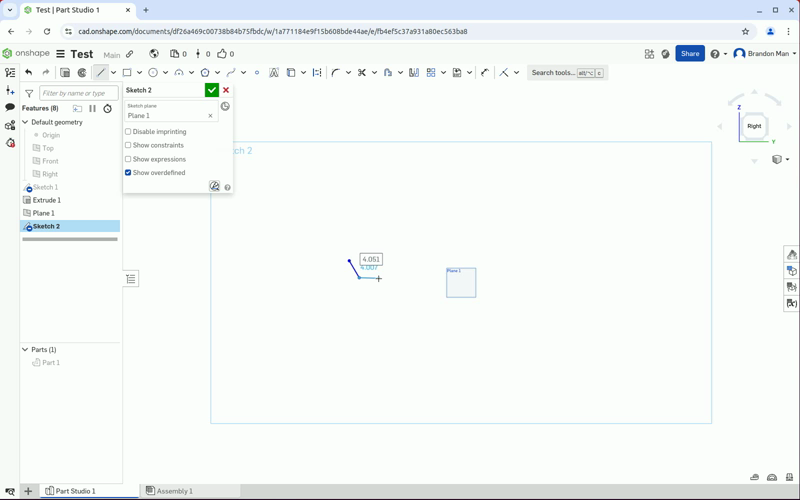
key_up(shift)
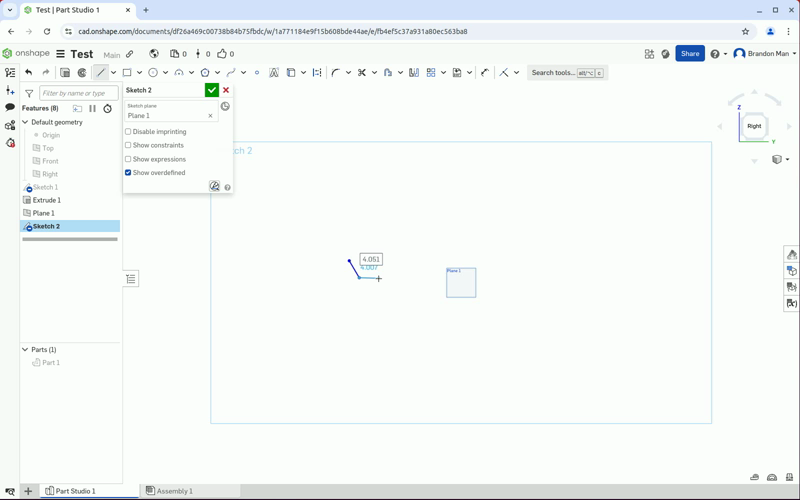
key_down(shift)
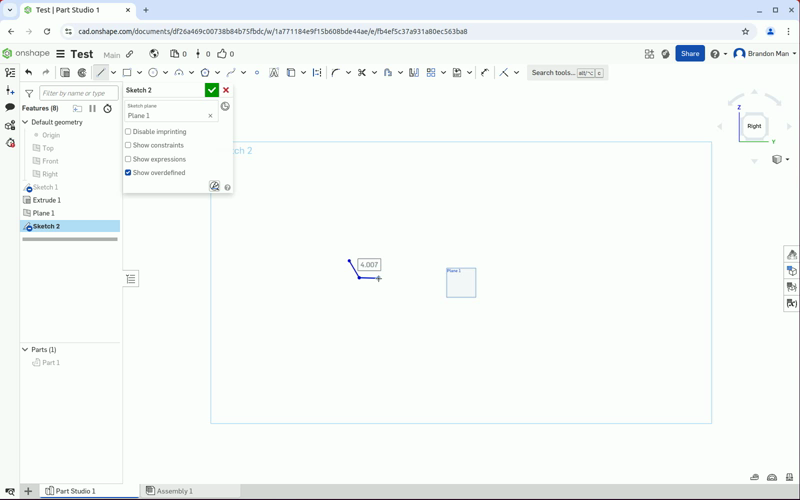
mouse_move(408, 278)
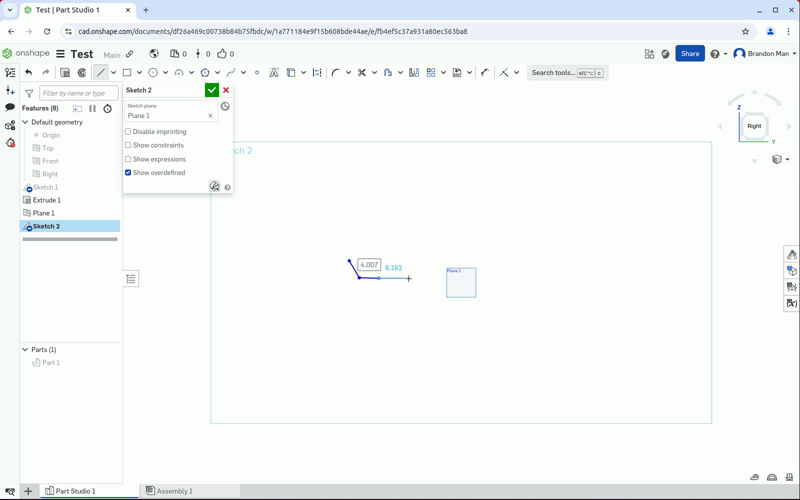
mouse_move(388, 261)
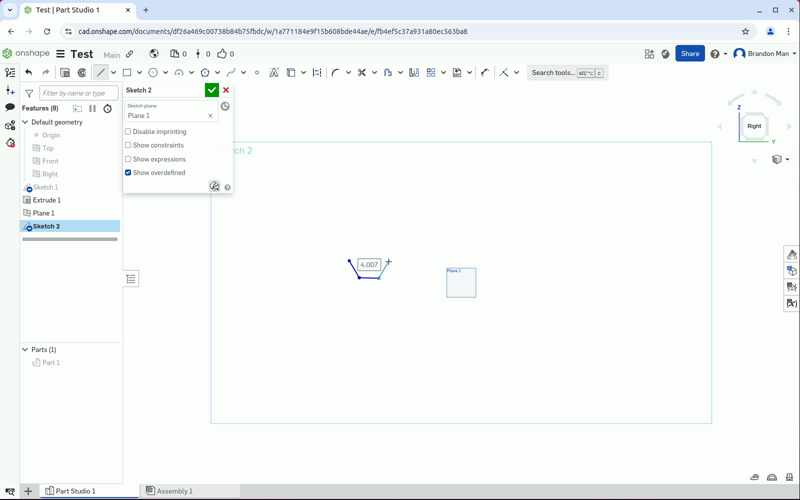
click(388, 261)
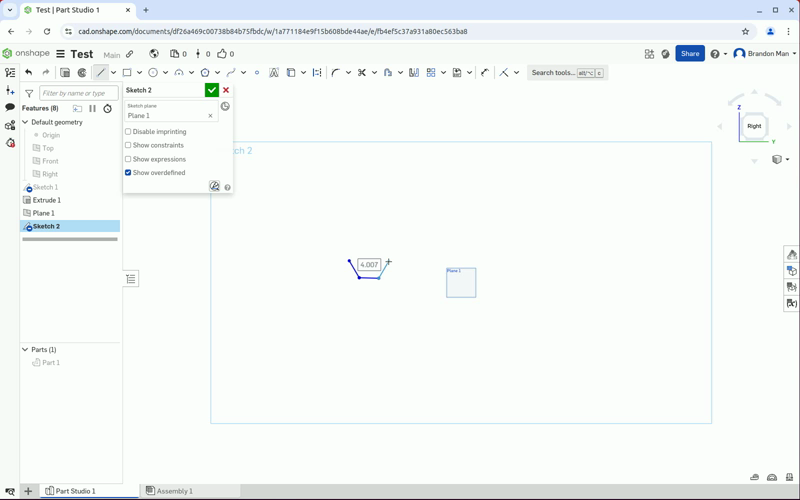
key_up(shift)
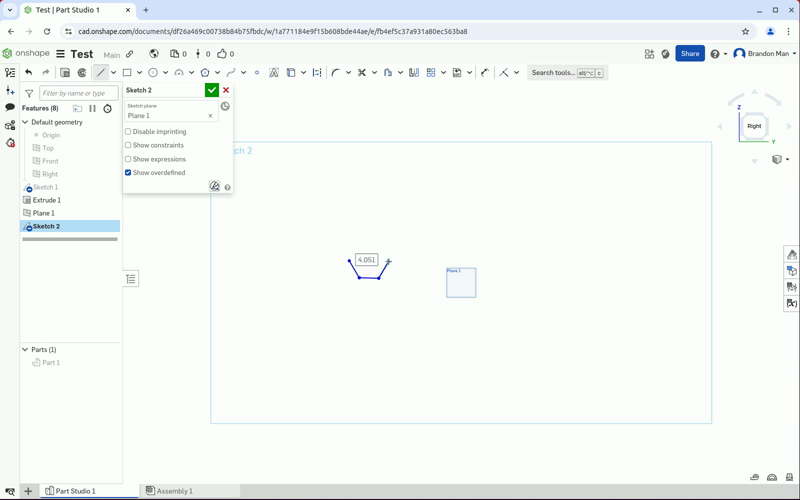
key_down(shift)
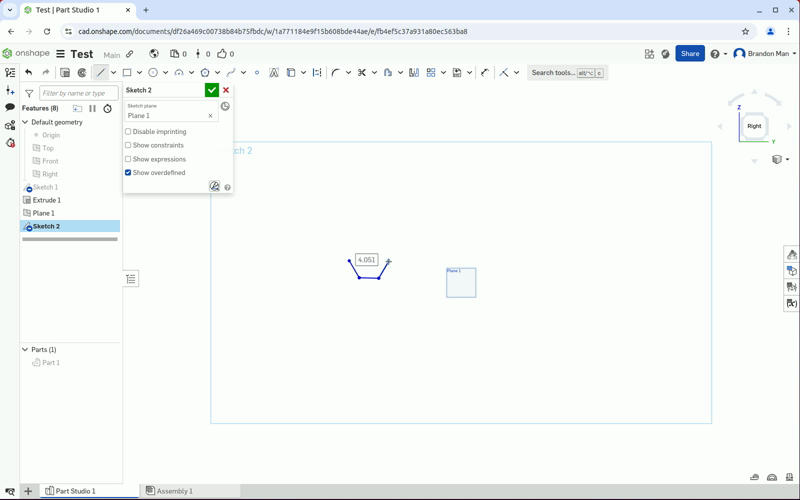
mouse_move(418, 261)
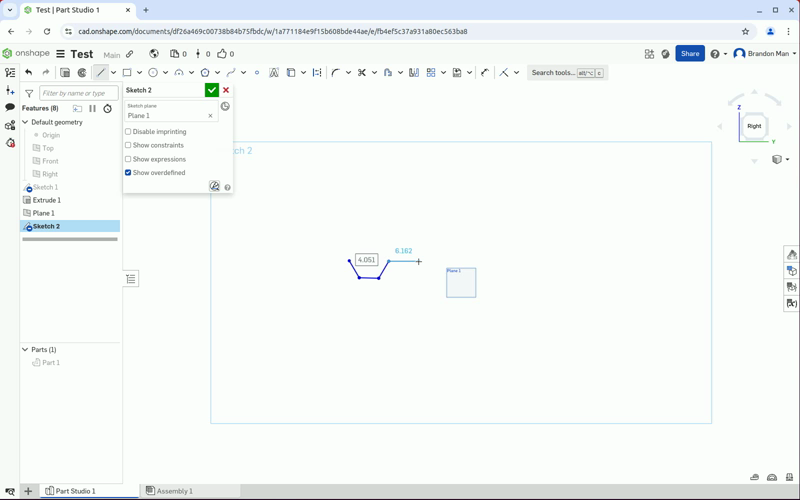
mouse_move(379, 243)
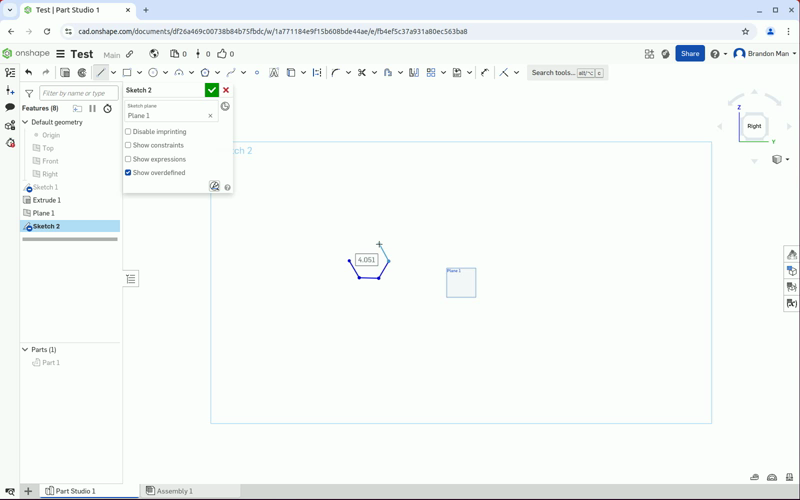
click(379, 243)
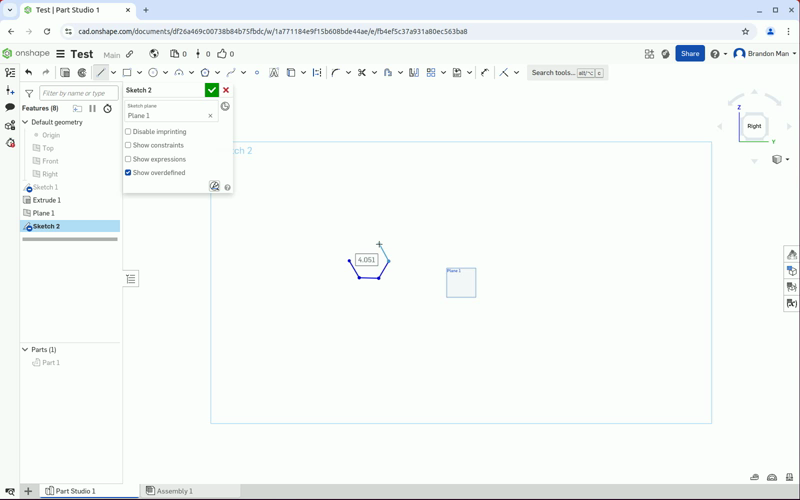
key_up(shift)
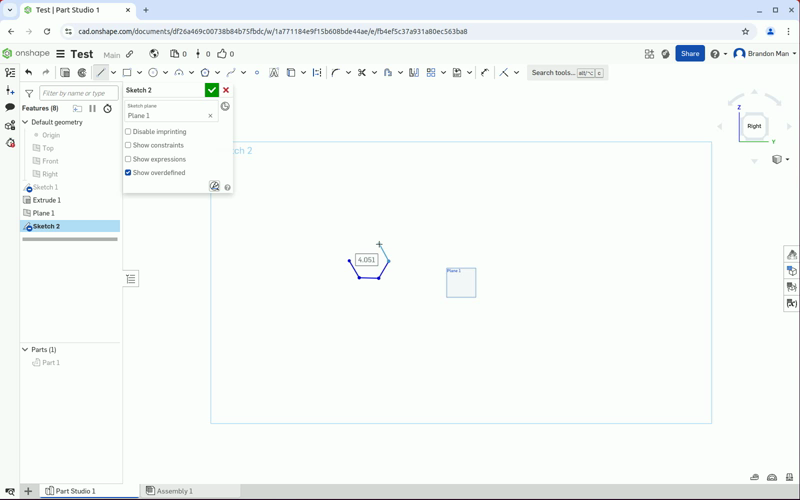
key_down(shift)
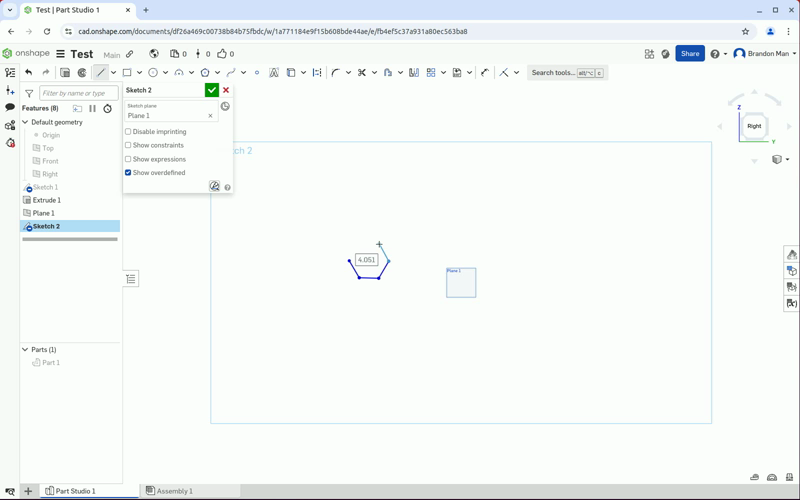
mouse_move(409, 243)
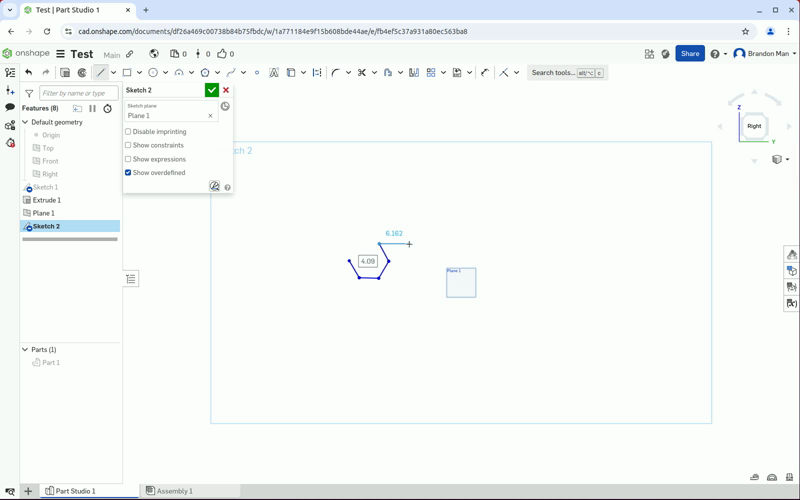
mouse_move(359, 243)
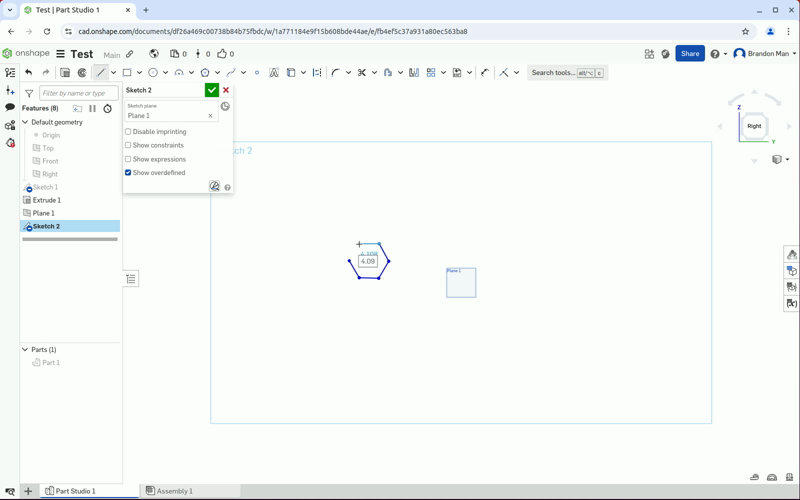
click(359, 243)
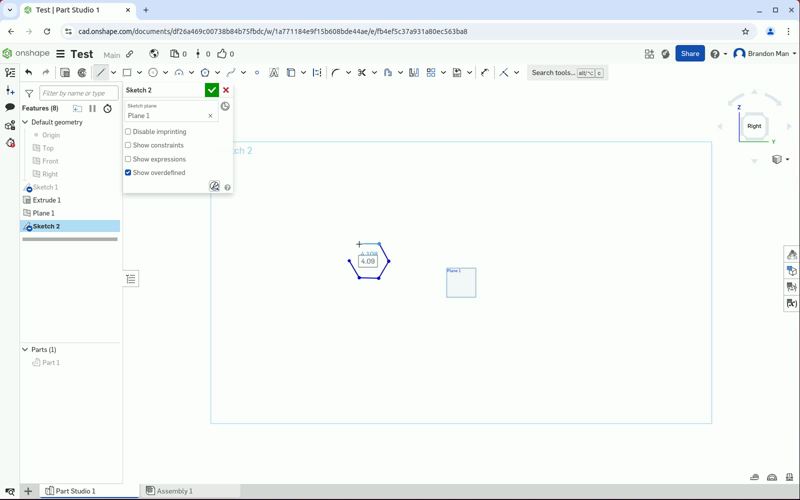
key_up(shift)
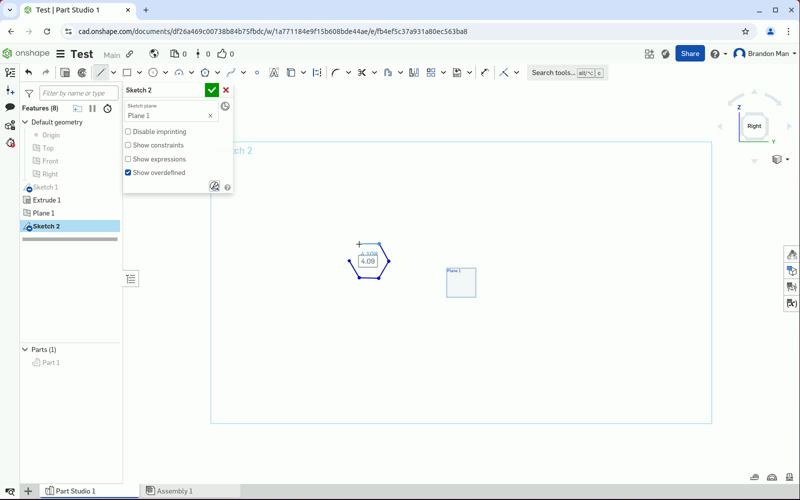
mouse_move(389, 243)
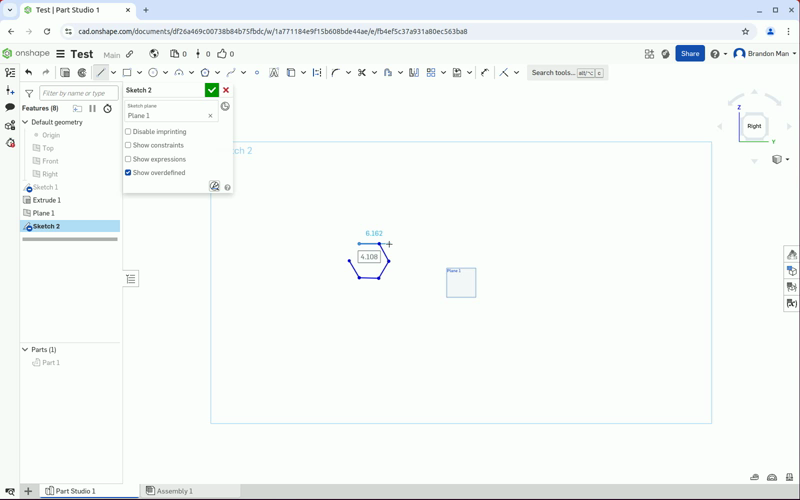
key_down(shift)
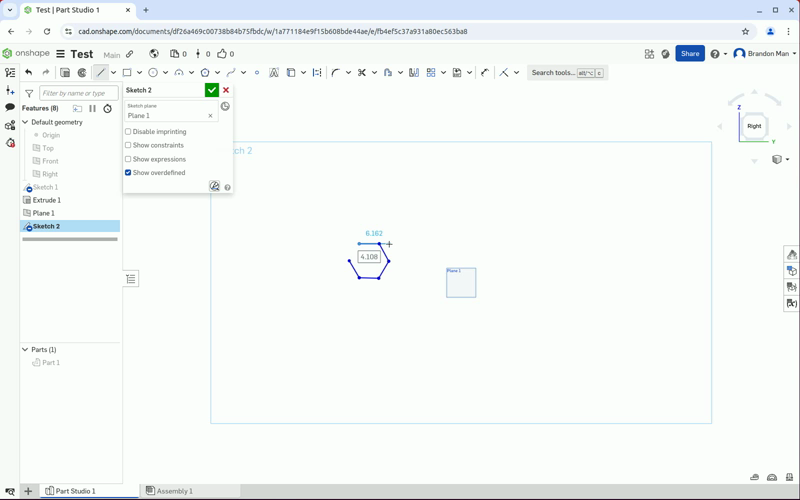
mouse_move(349, 260)
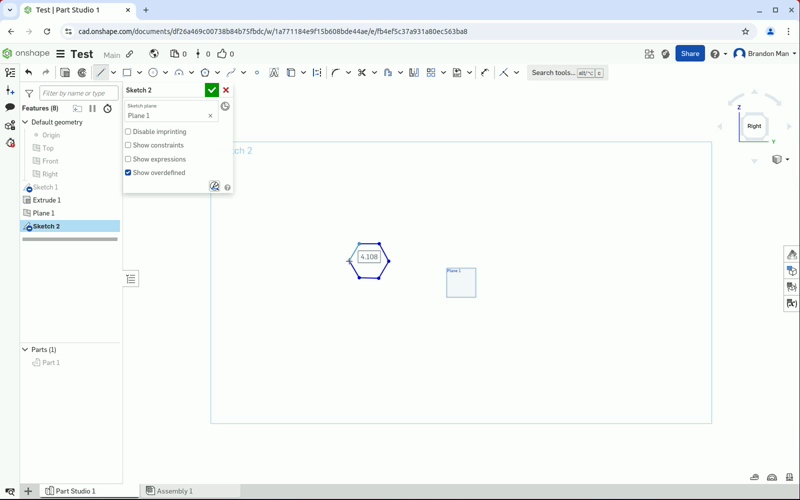
key_up(shift)
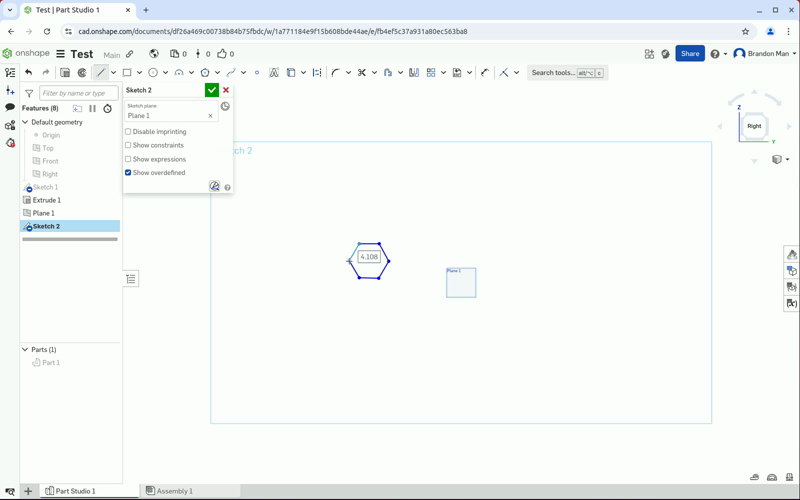
click(349, 260)
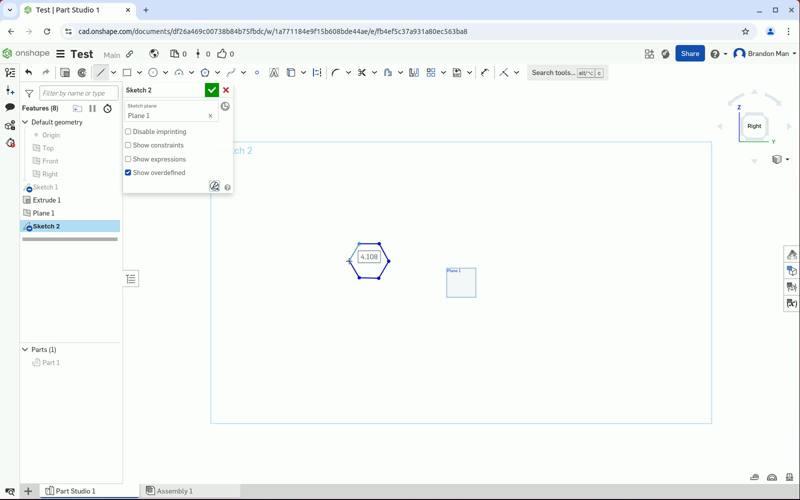
key(esc)
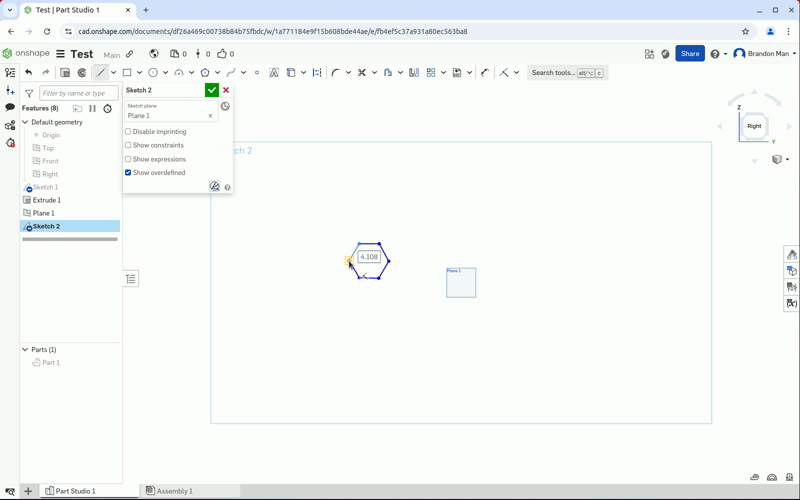
mouse_move(383, 262)
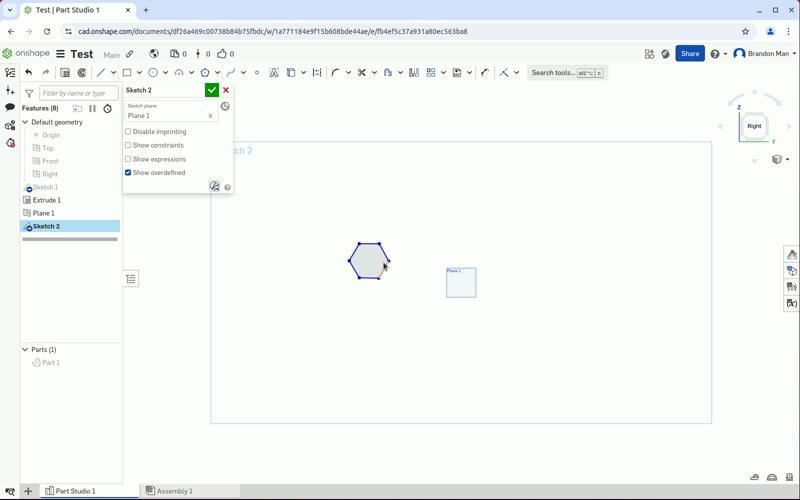
scroll(6)
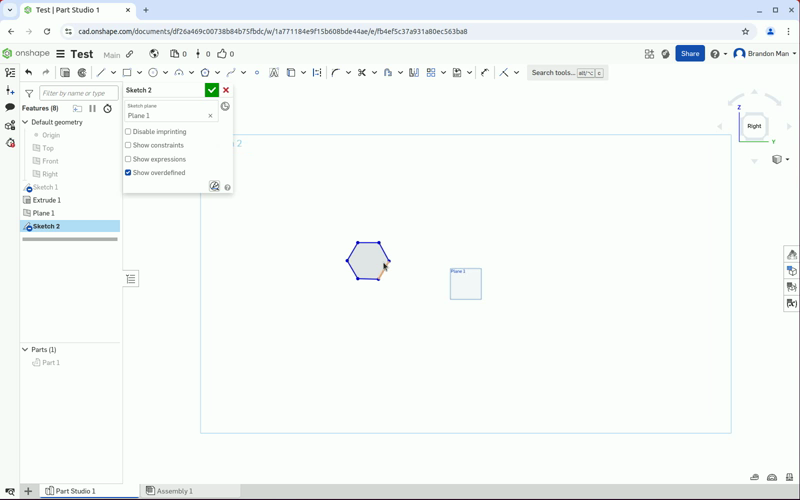
scroll(6)
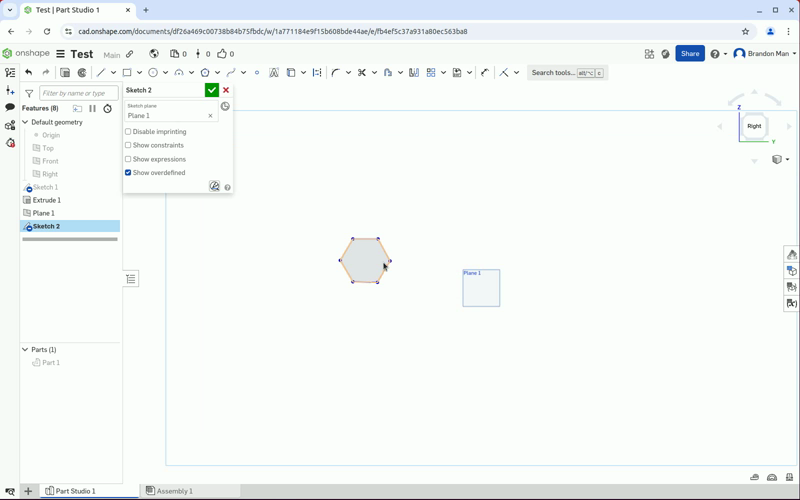
scroll(6)
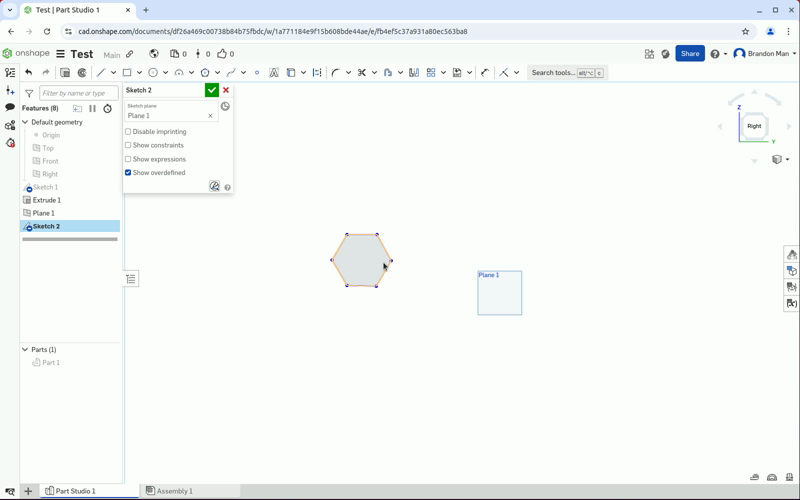
scroll(6)
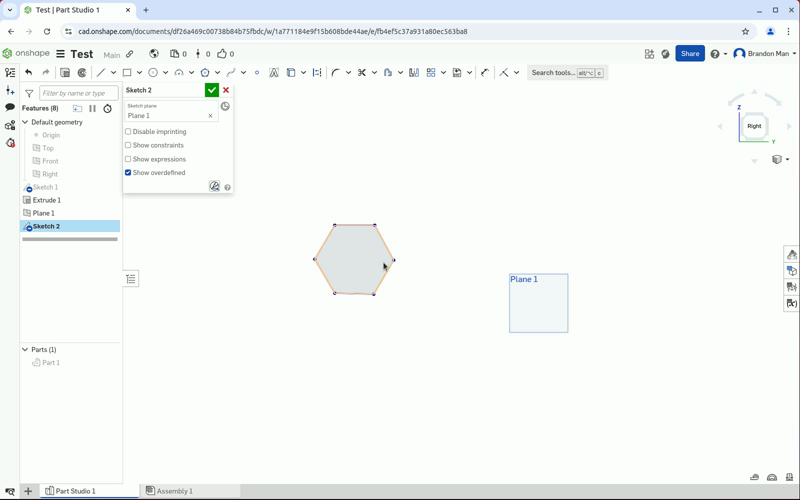
scroll(6)
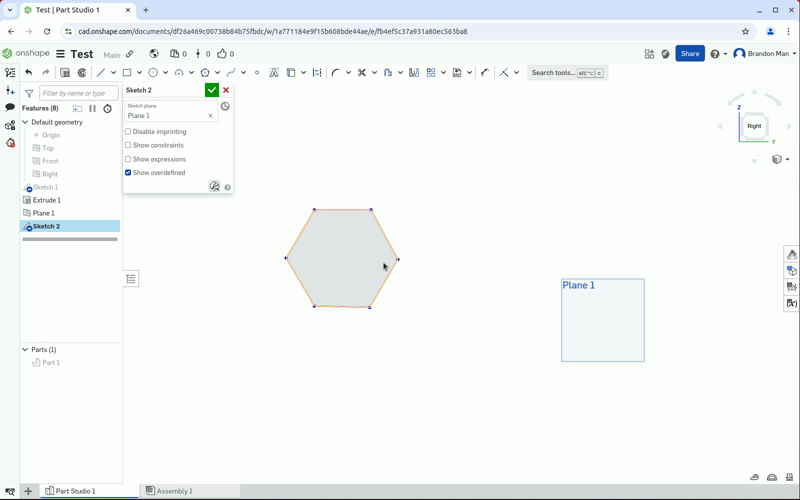
scroll(6)
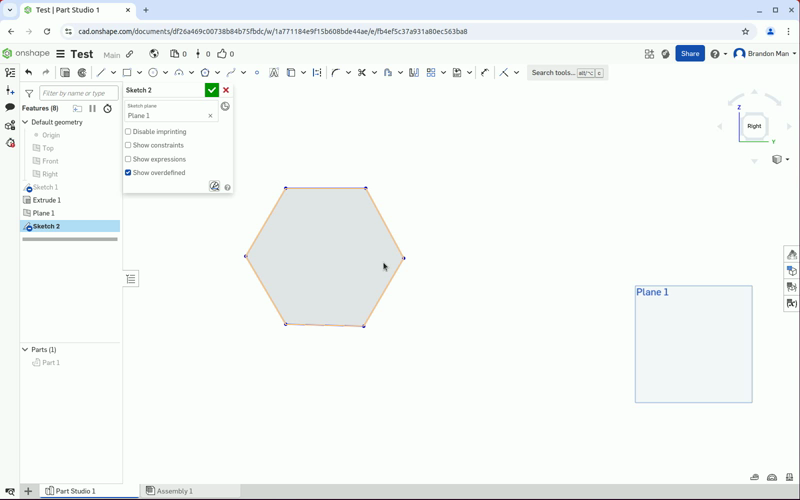
scroll(6)
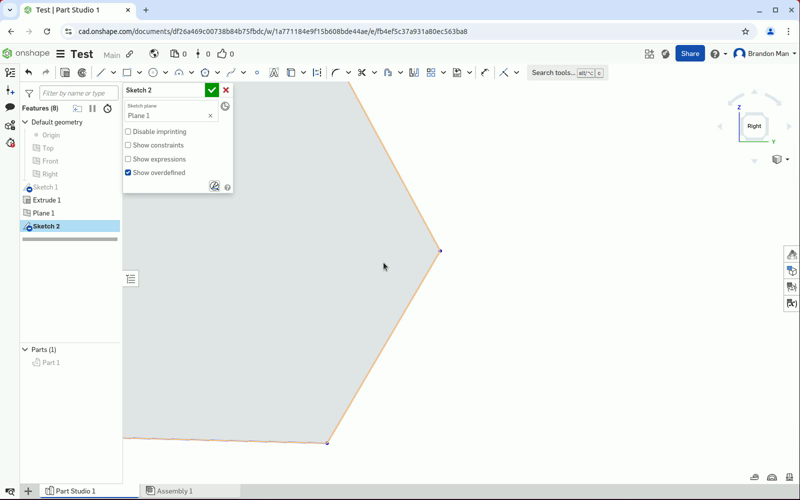
click(383, 262)
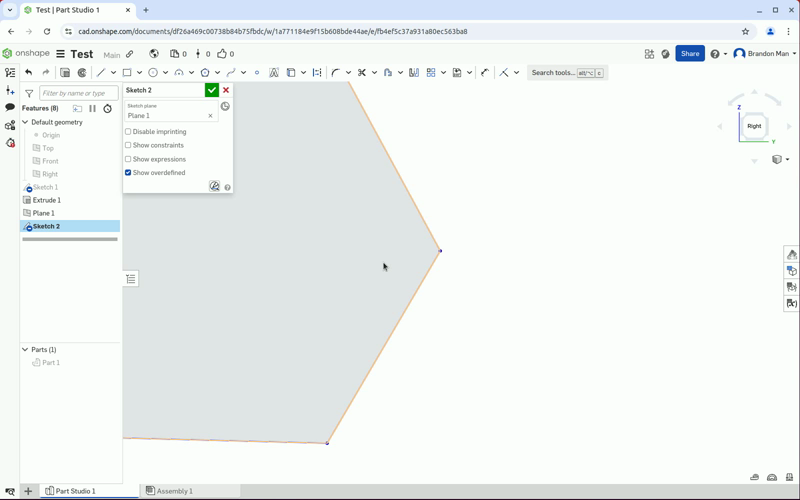
scroll(-6)
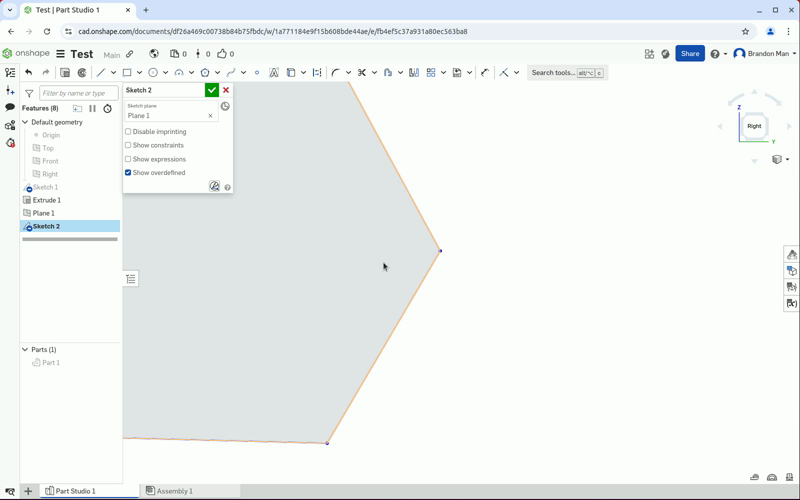
scroll(-6)
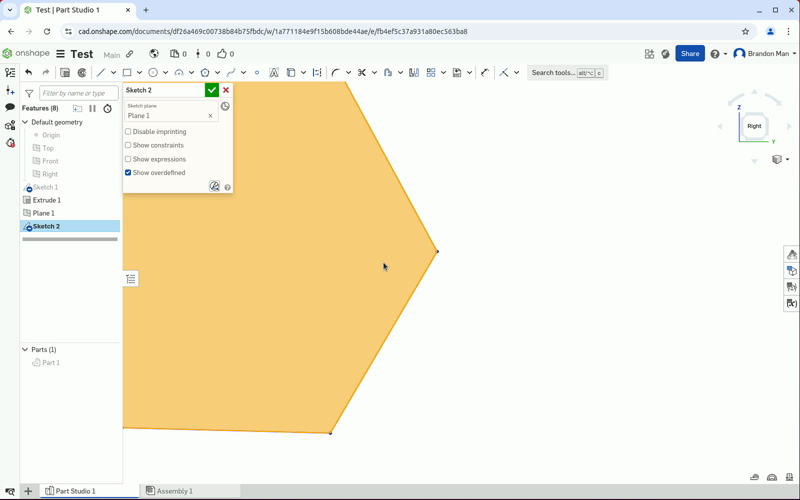
scroll(-6)
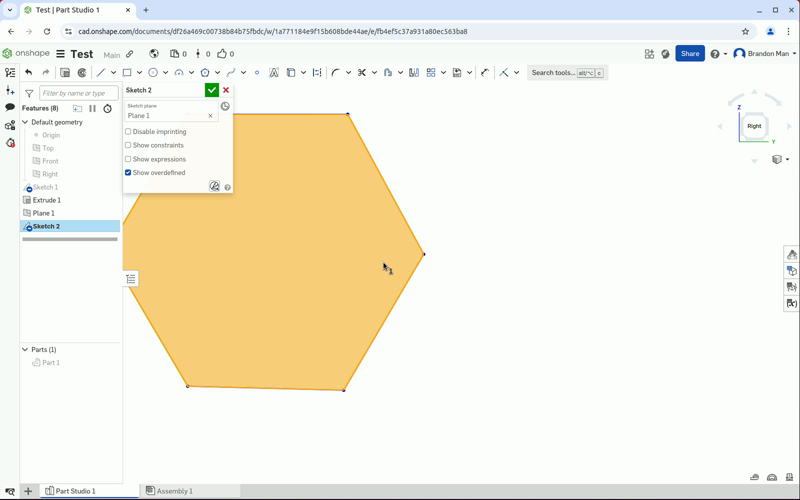
scroll(-6)
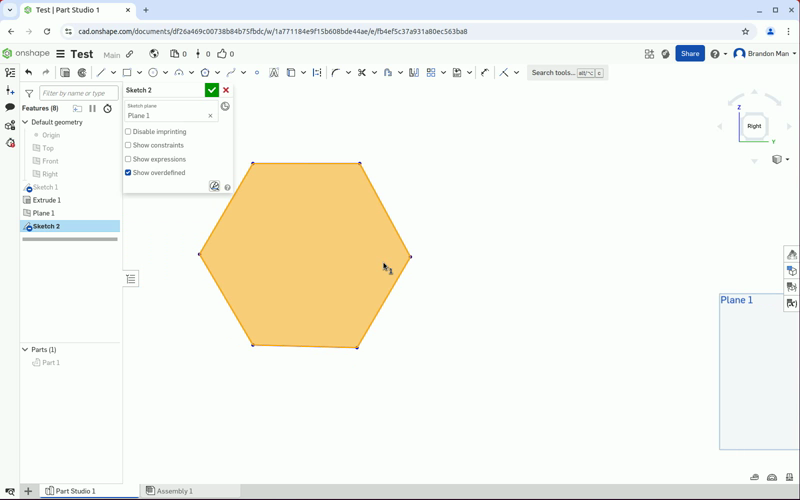
scroll(-6)
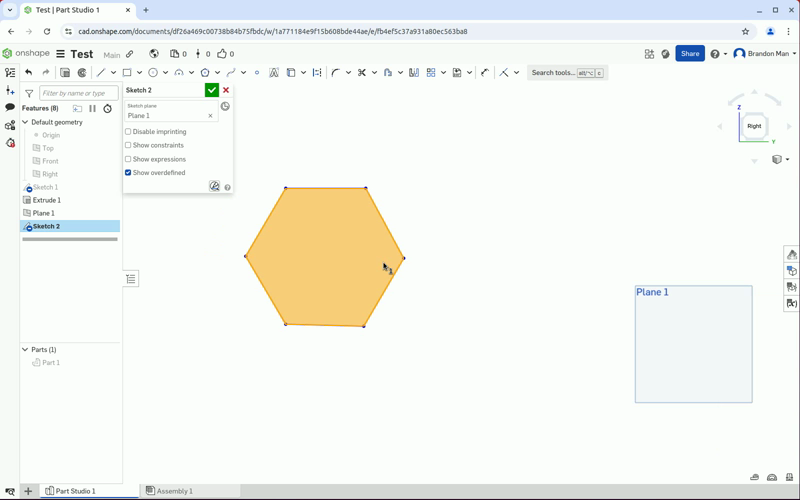
scroll(-6)
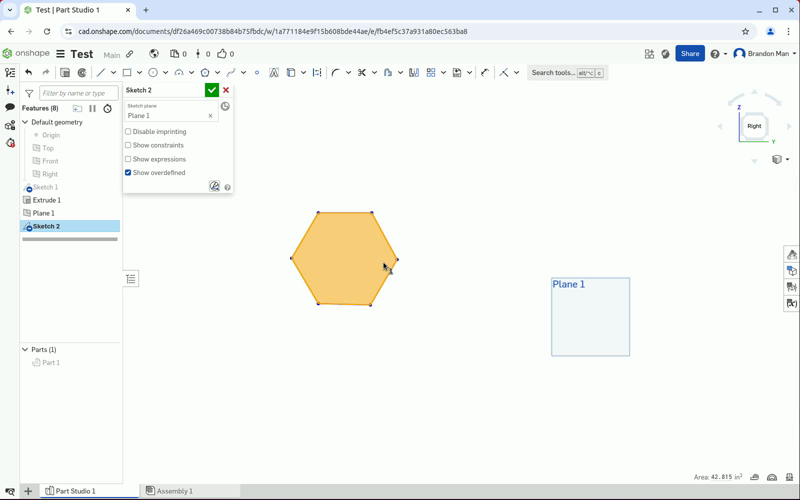
scroll(-6)
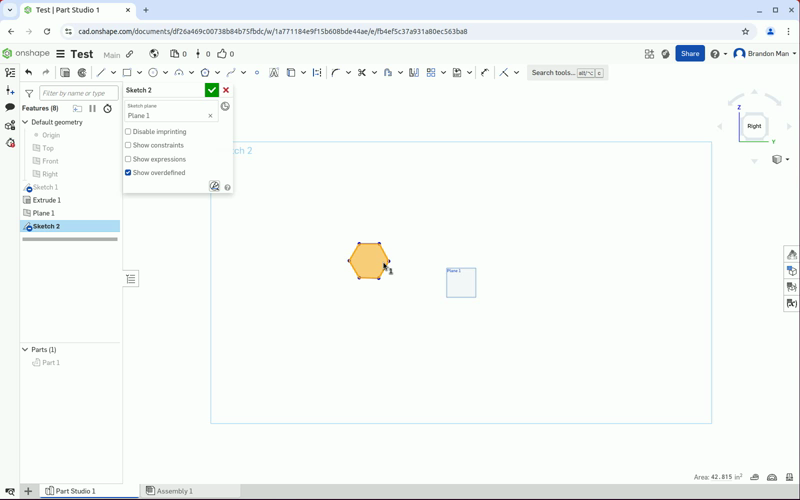
mouse_move(73, 352)
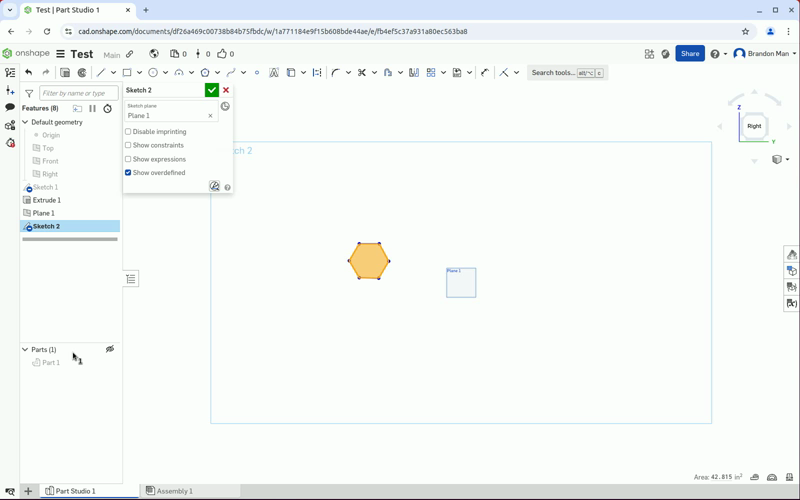
key(shift+y)
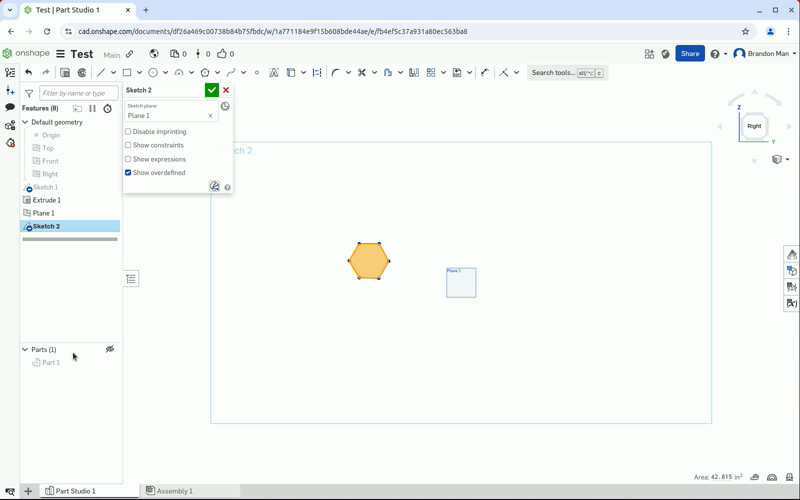
key(shift+e)
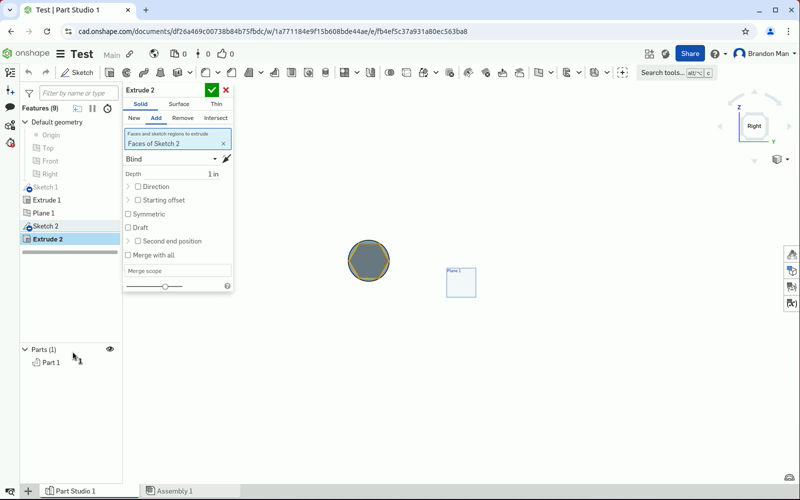
mouse_move(143, 106)
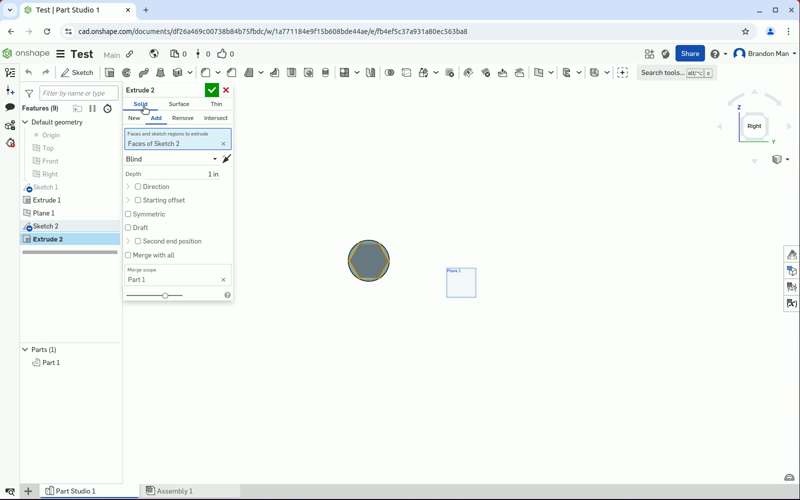
click(143, 106)
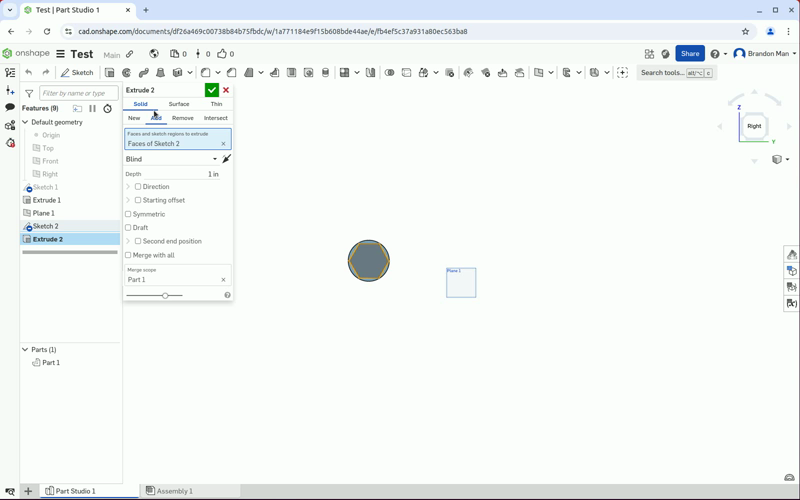
mouse_move(186, 120)
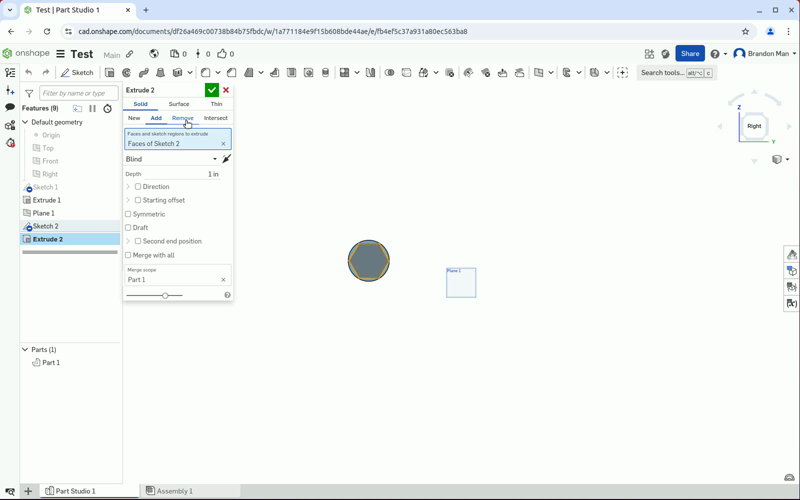
click(186, 120)
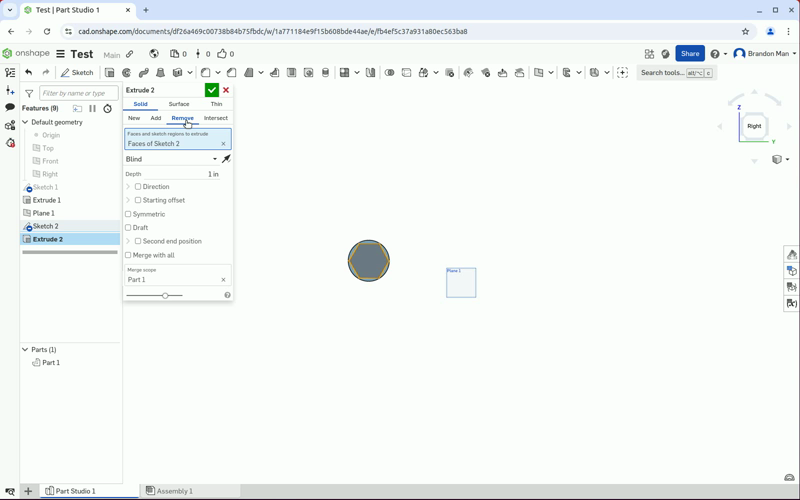
key(tab, 4)
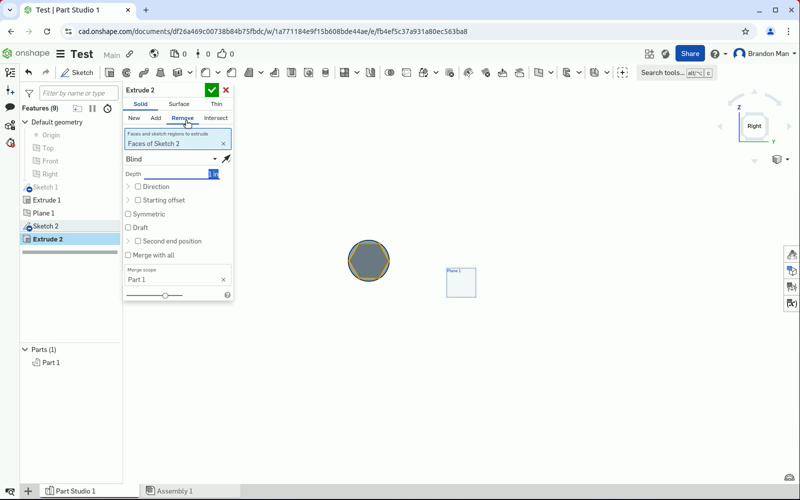
text(1.926)
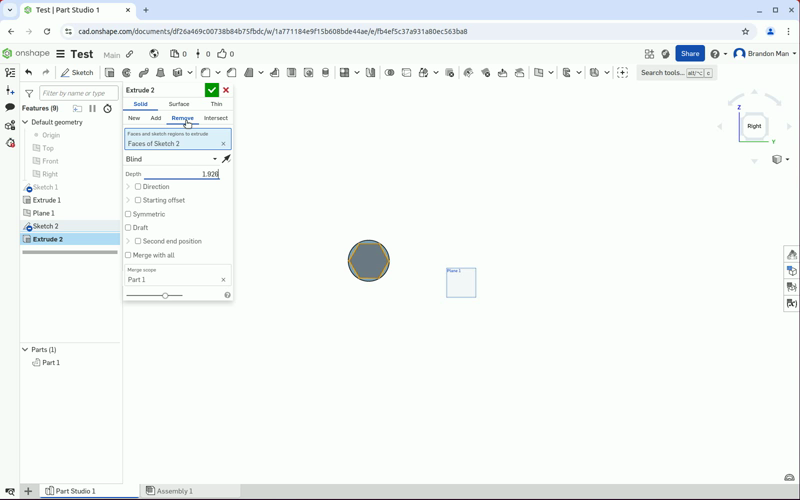
key(tab, 6)
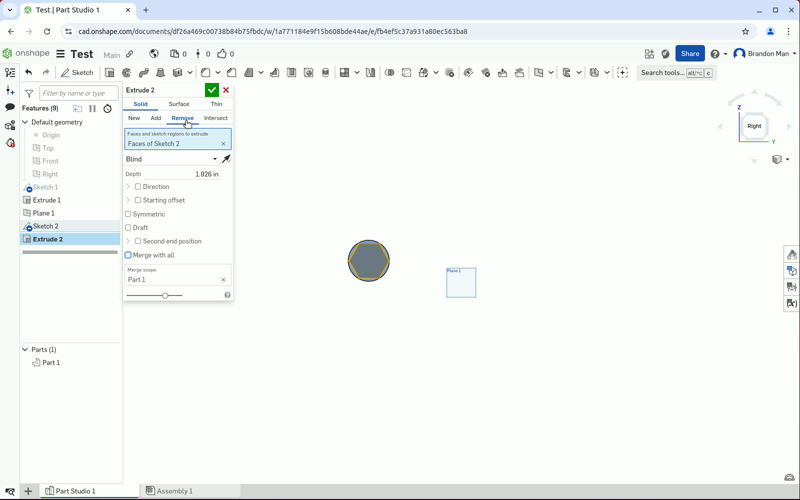
key(space)
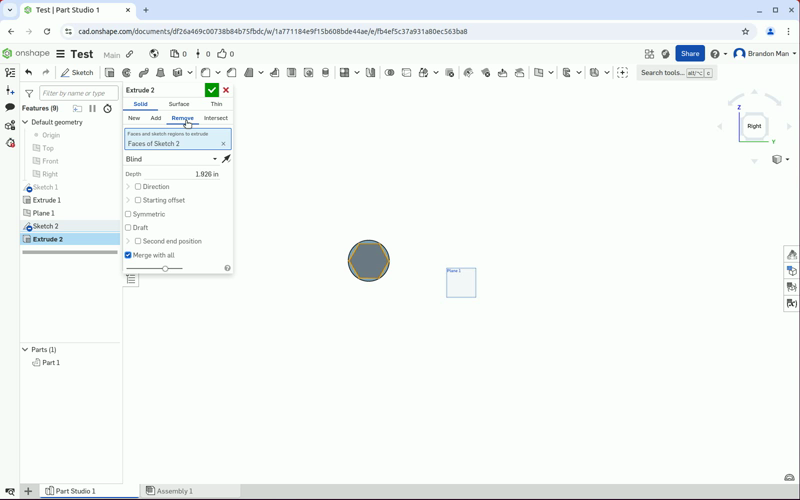
key(enter)
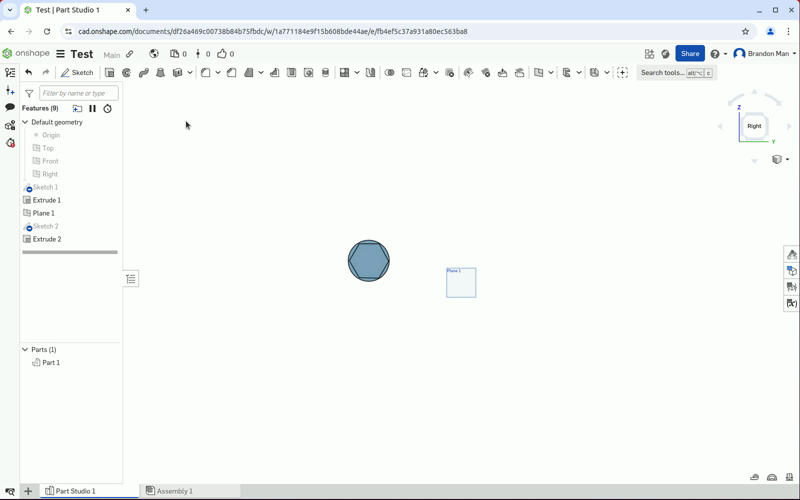
key(shift+h)
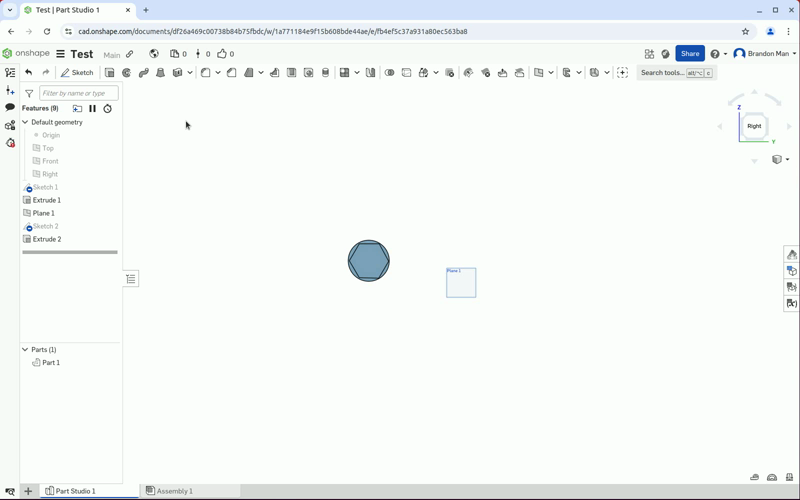
key(shift+h)
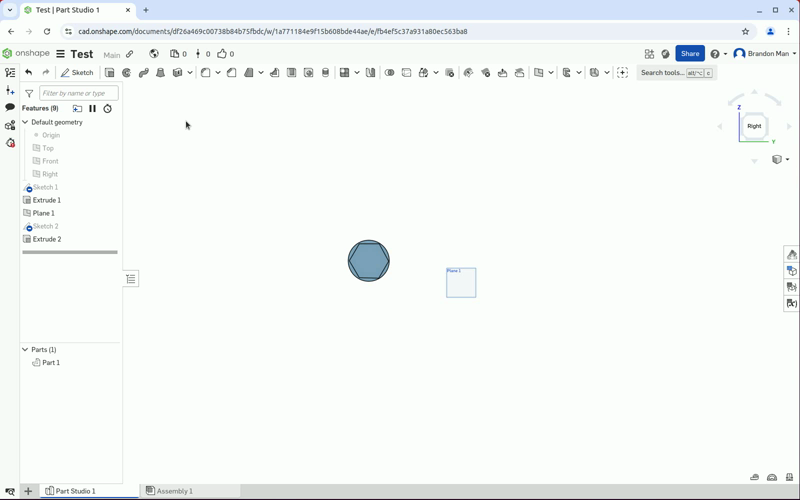
mouse_move(73, 189)
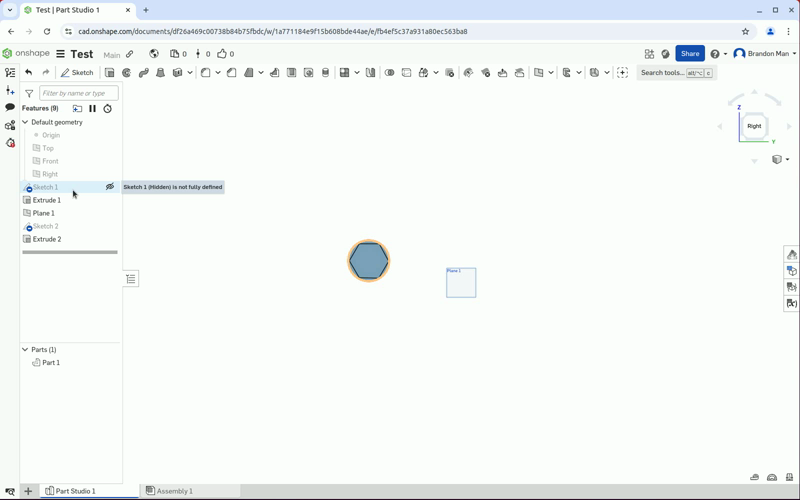
click(73, 189)
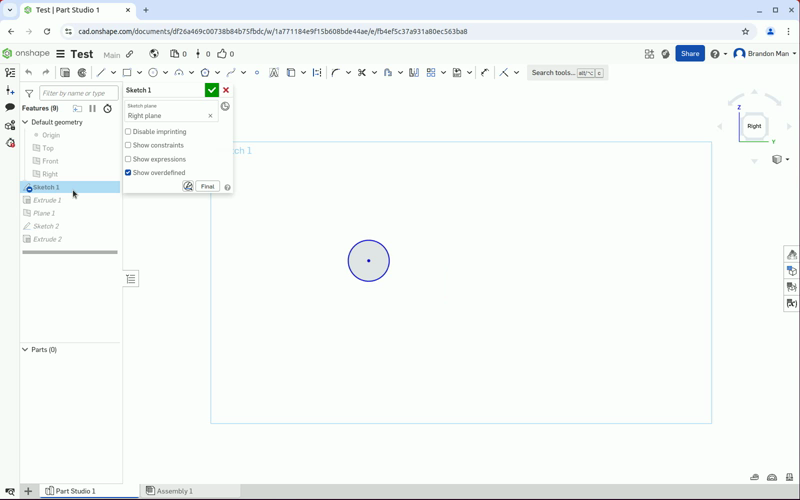
mouse_move(229, 92)
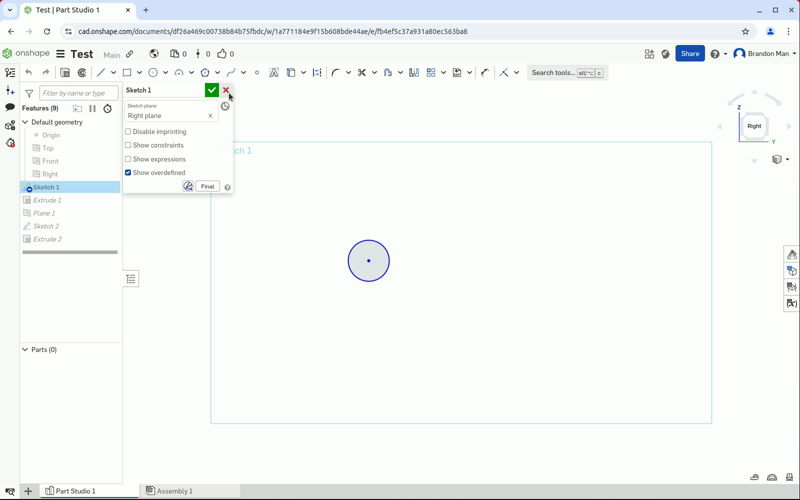
click(229, 92)
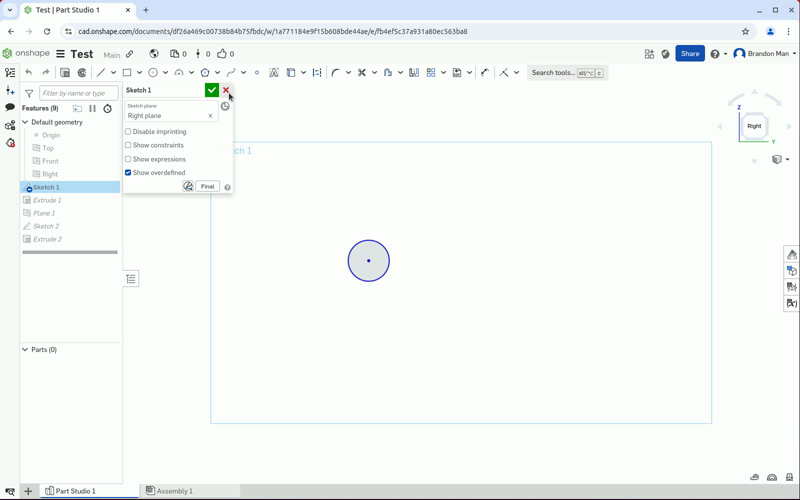
key(shift+s)
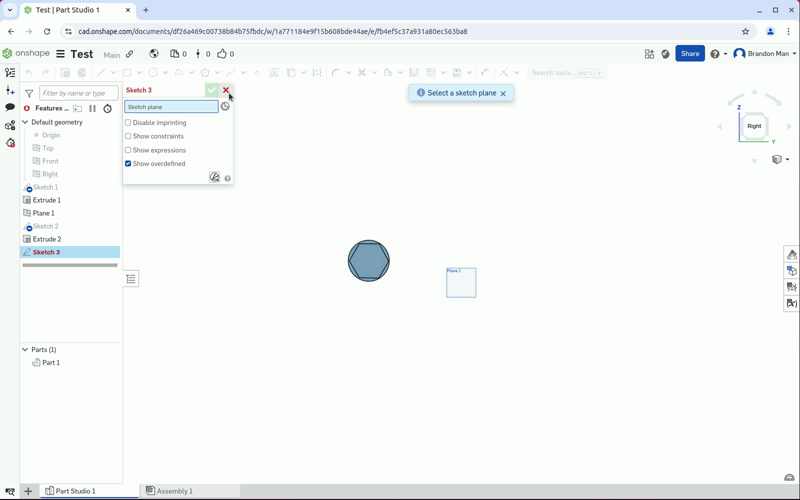
mouse_move(73, 176)
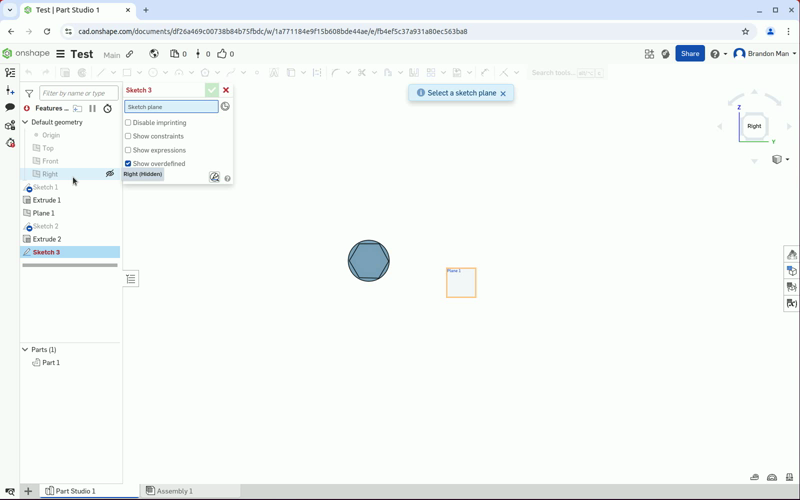
click(73, 176)
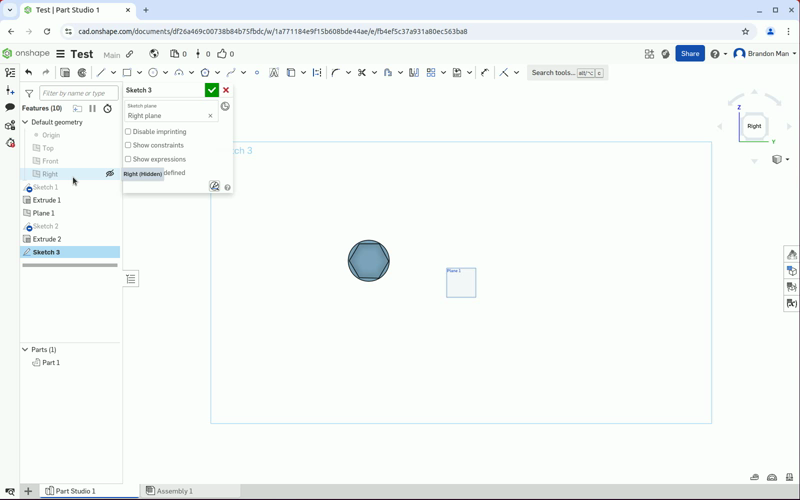
mouse_move(73, 352)
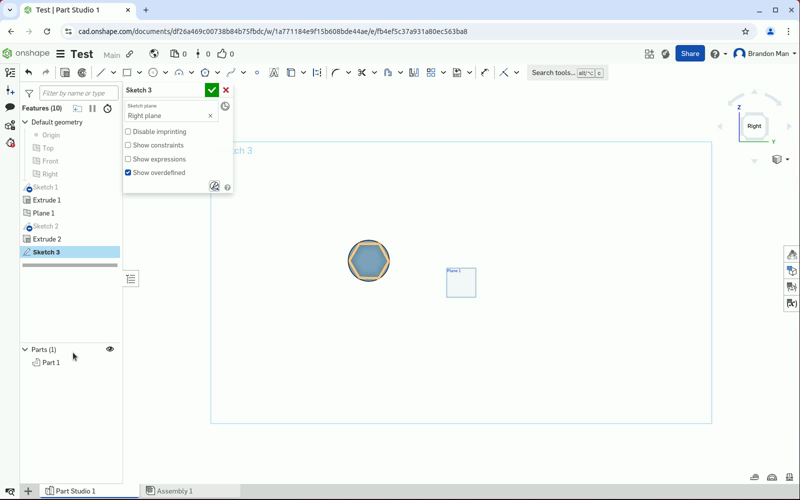
key(y)
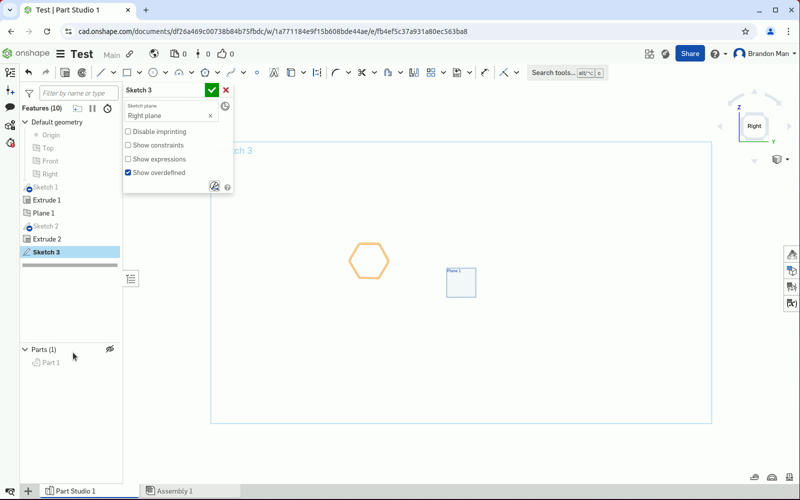
key(c)
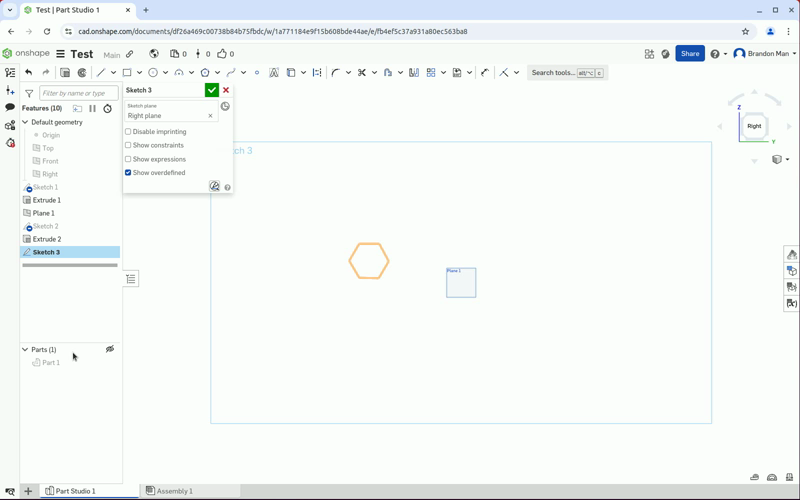
key_down(shift)
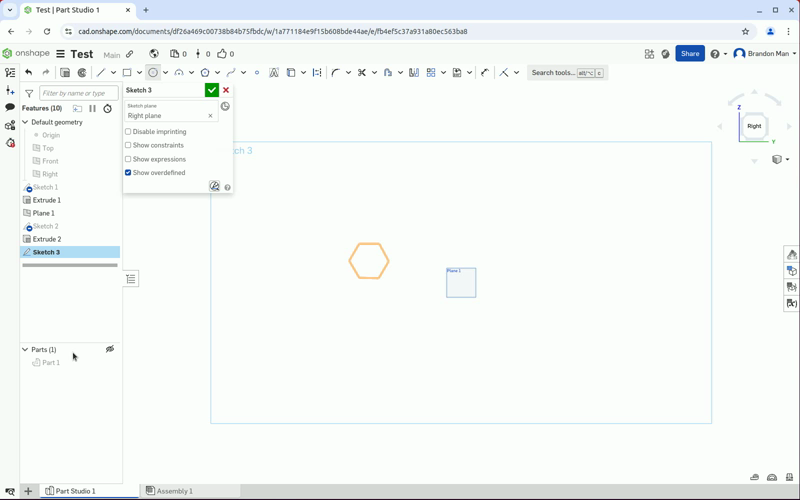
mouse_move(369, 260)
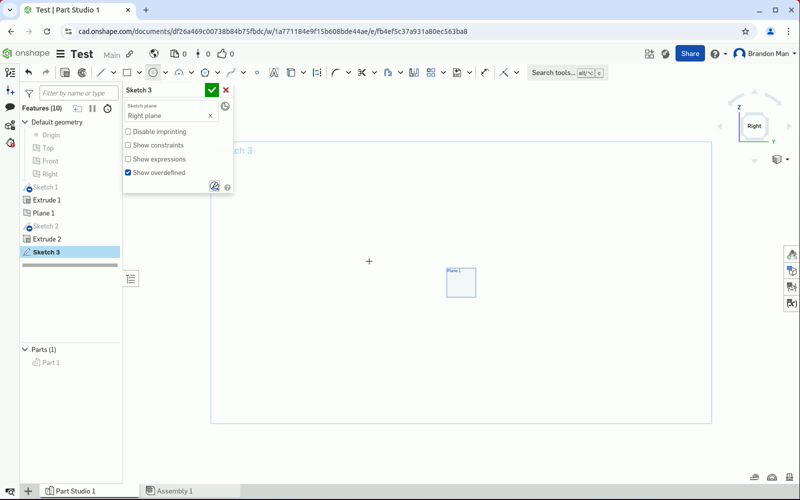
click(369, 260)
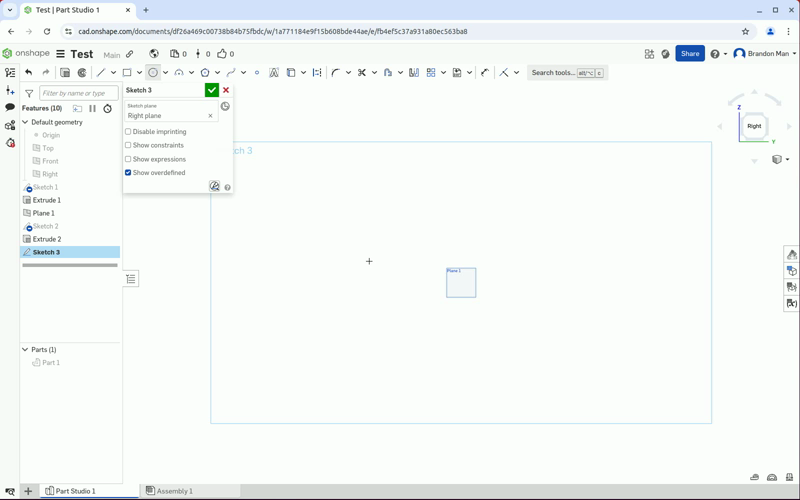
key_up(shift)
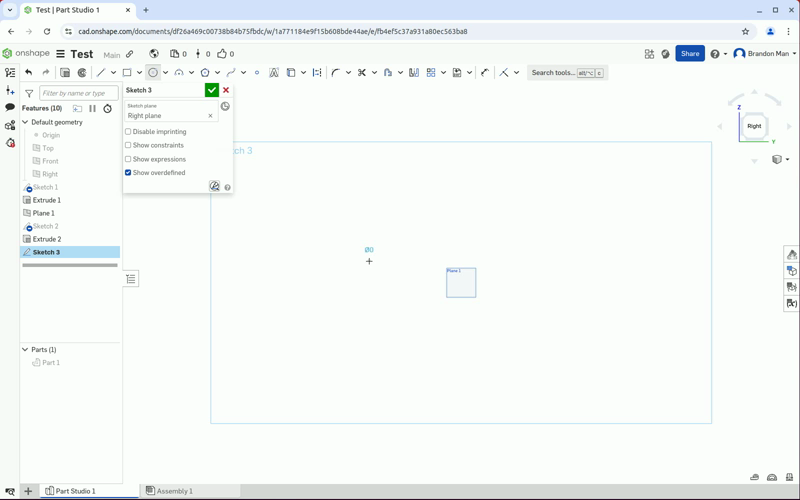
mouse_move(387, 260)
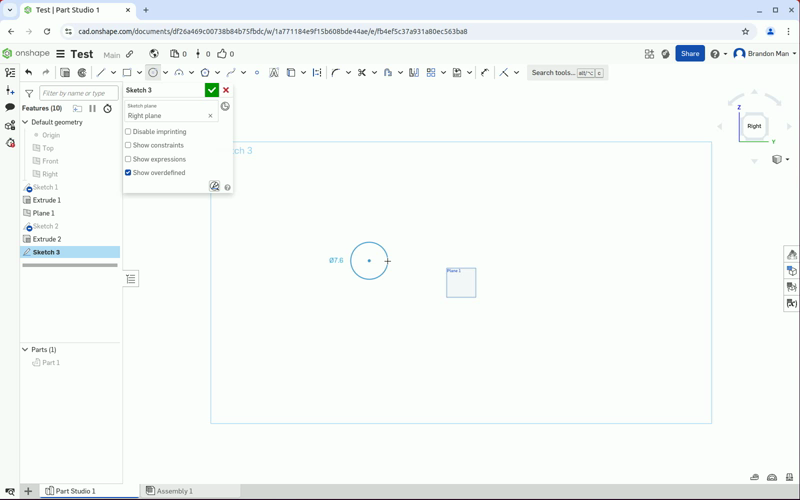
click(387, 260)
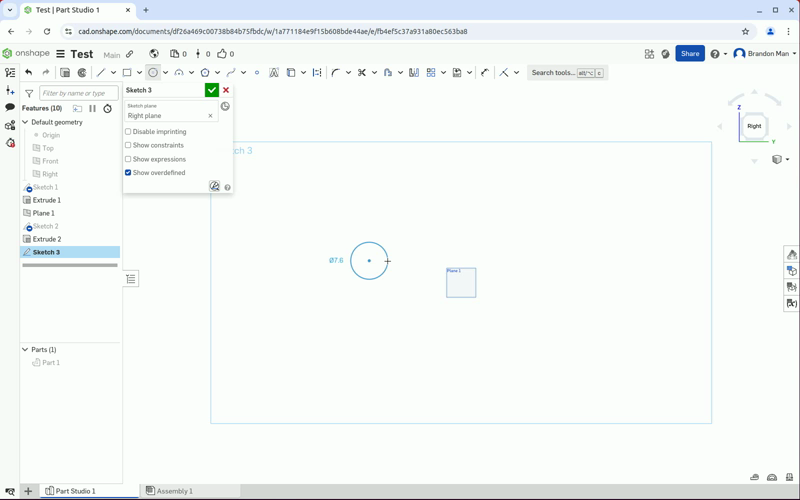
key(esc)
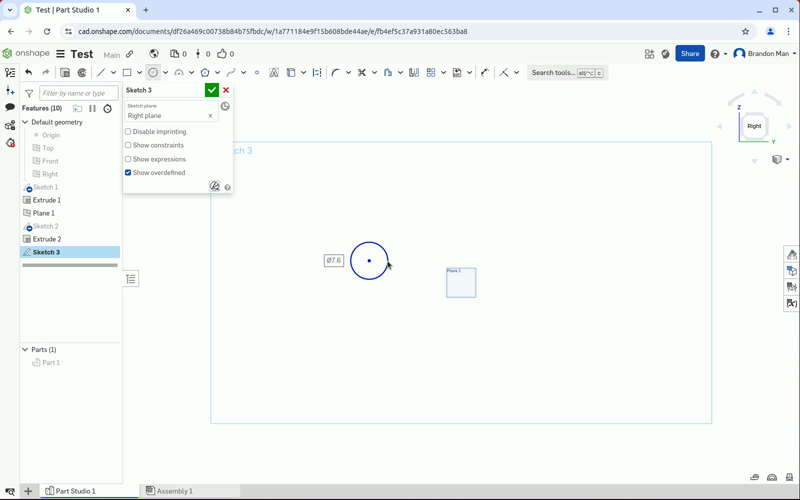
mouse_move(369, 273)
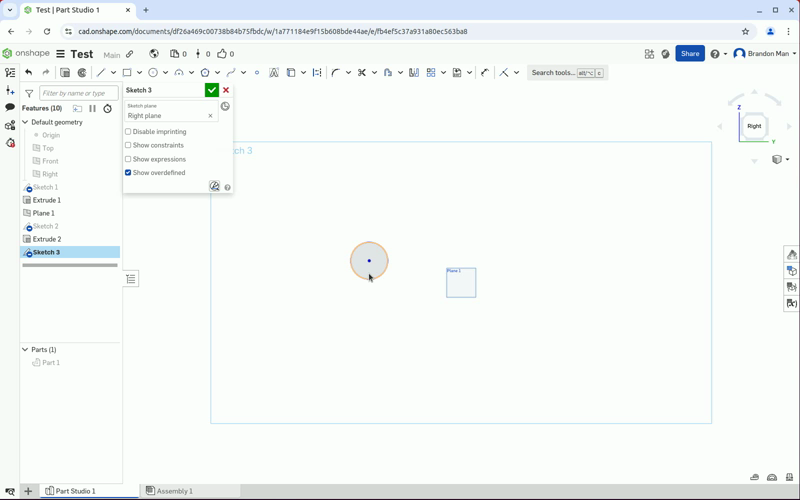
scroll(6)
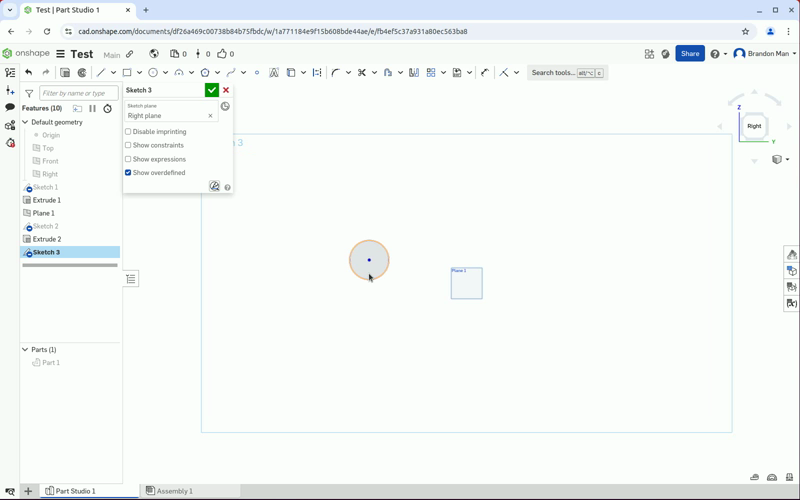
scroll(6)
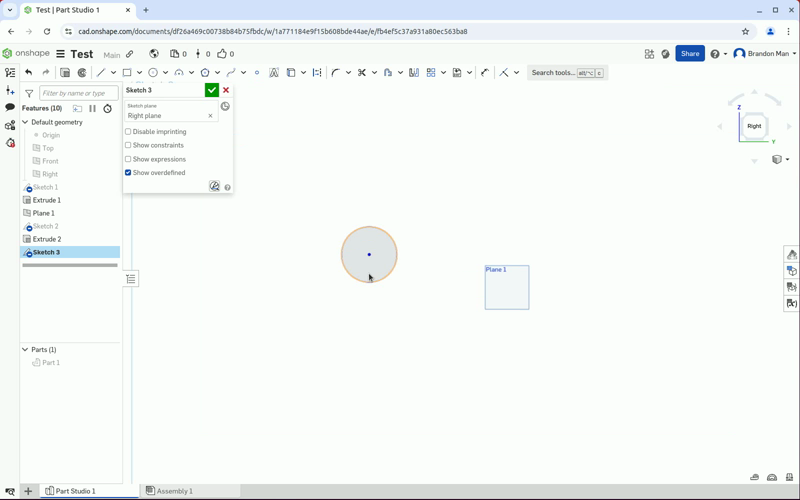
scroll(6)
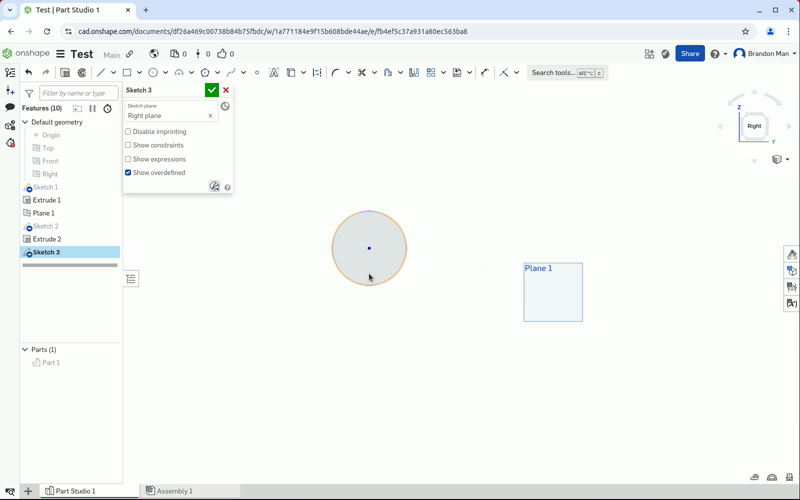
scroll(6)
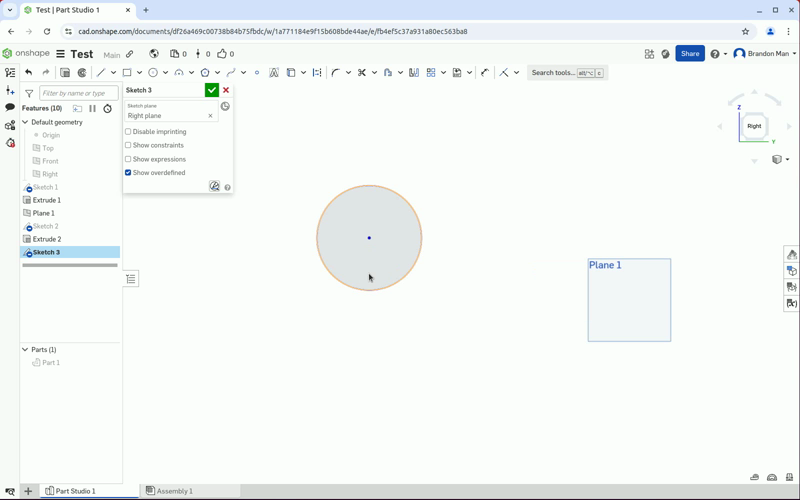
scroll(6)
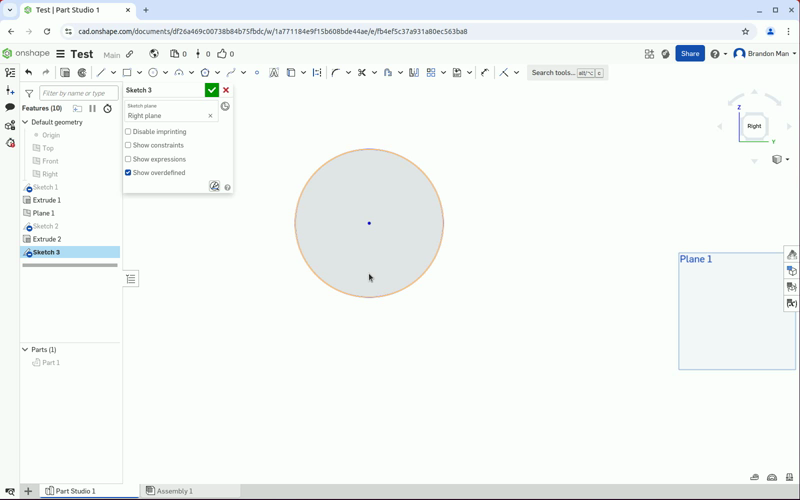
scroll(6)
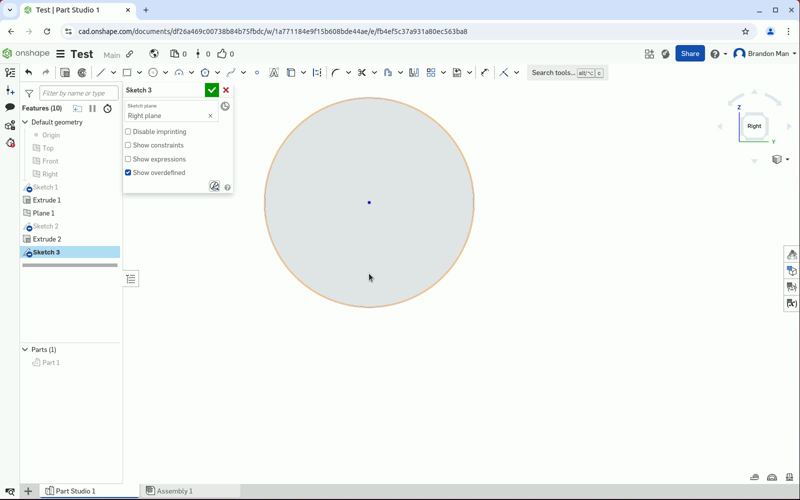
scroll(6)
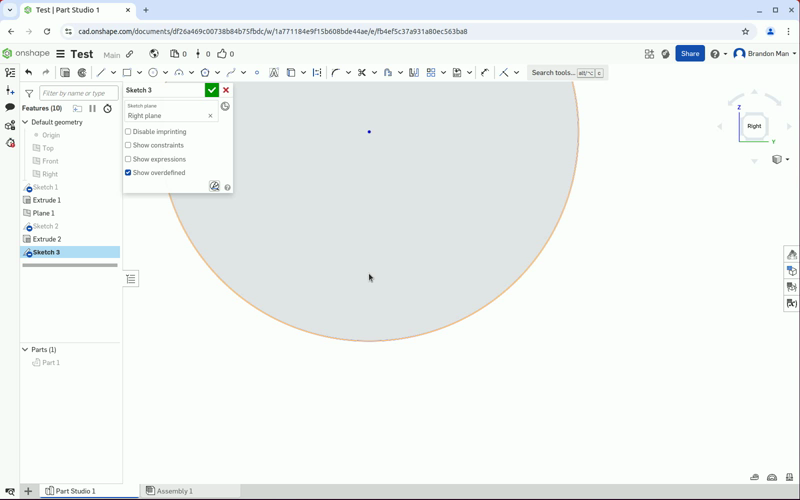
click(369, 273)
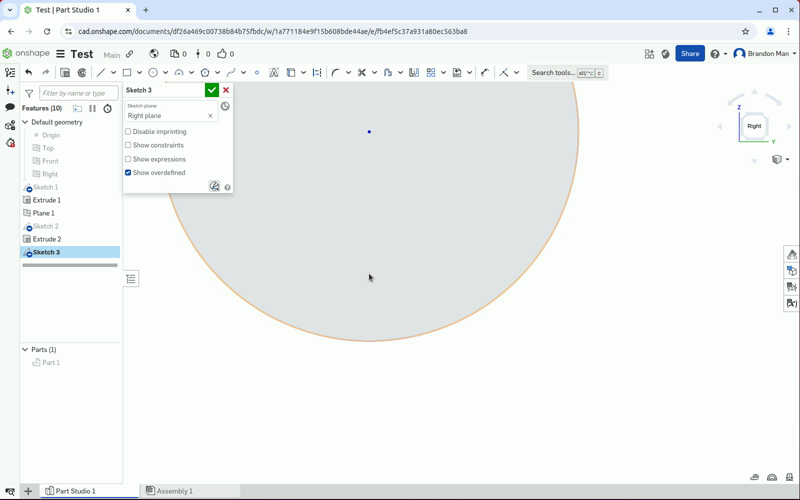
scroll(-6)
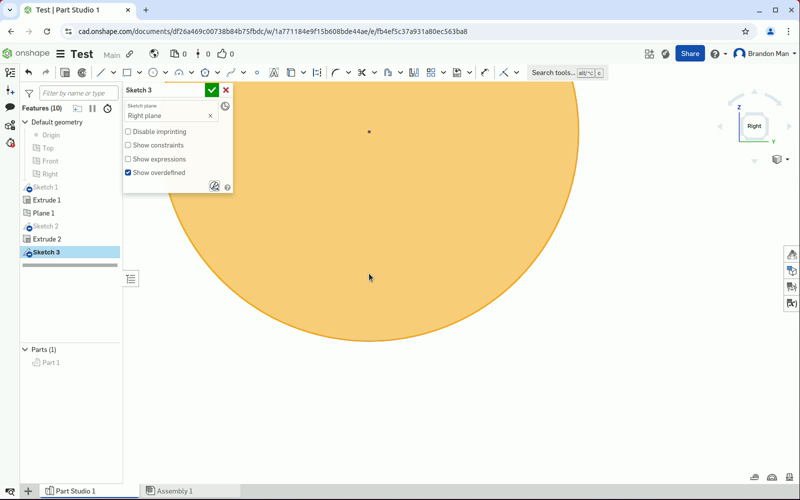
scroll(-6)
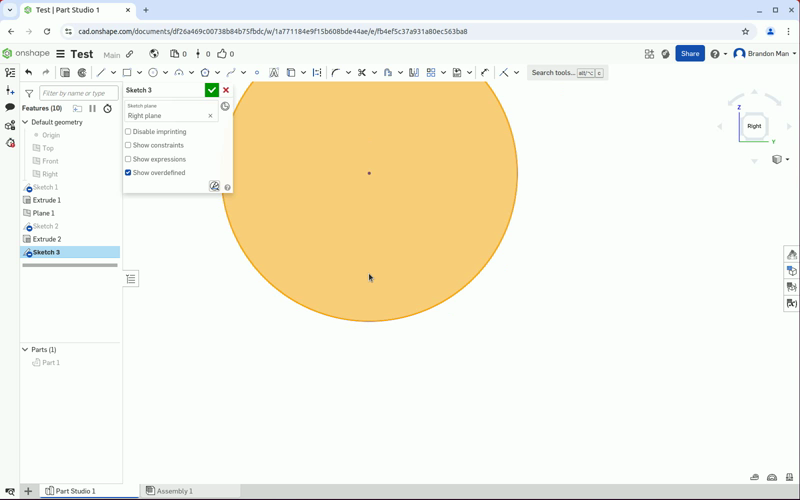
scroll(-6)
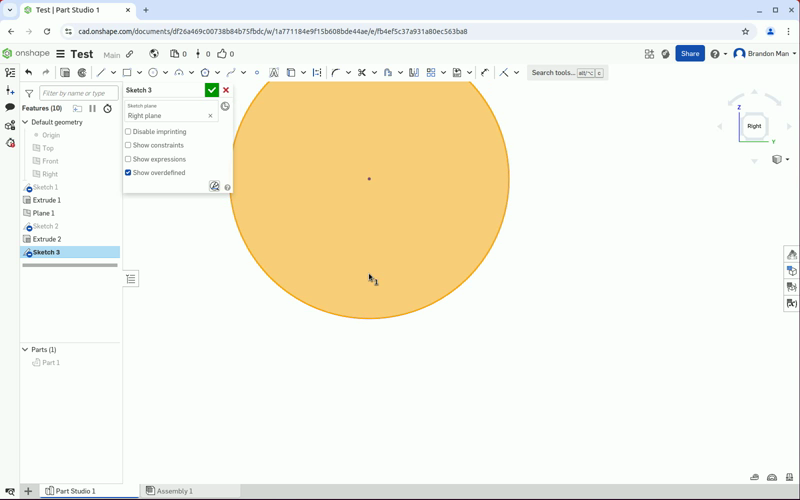
scroll(-6)
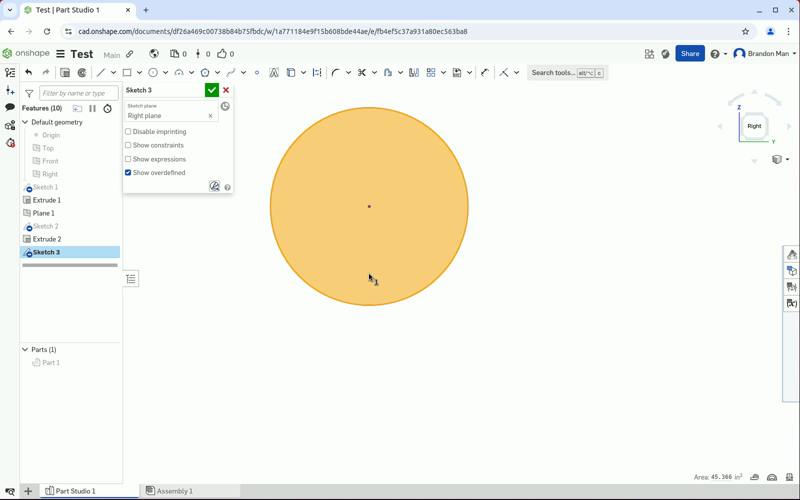
scroll(-6)
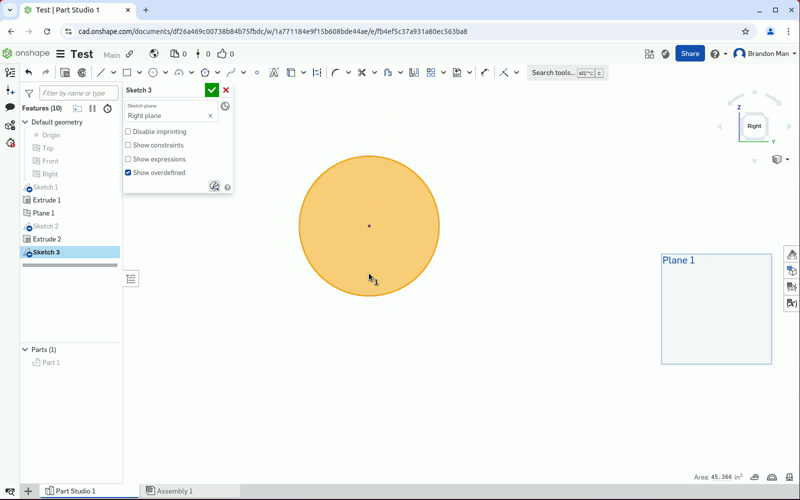
scroll(-6)
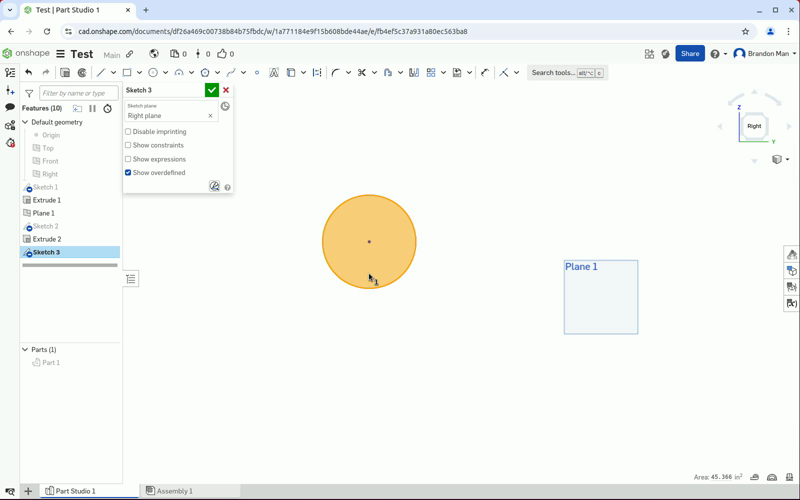
scroll(-6)
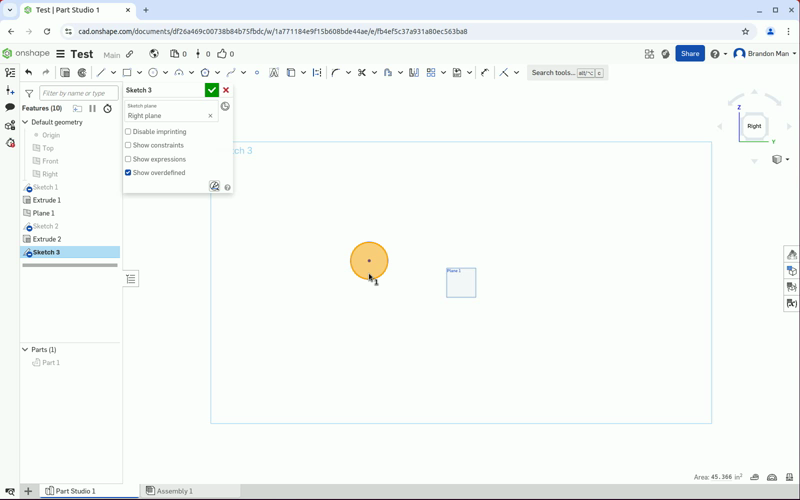
mouse_move(73, 352)
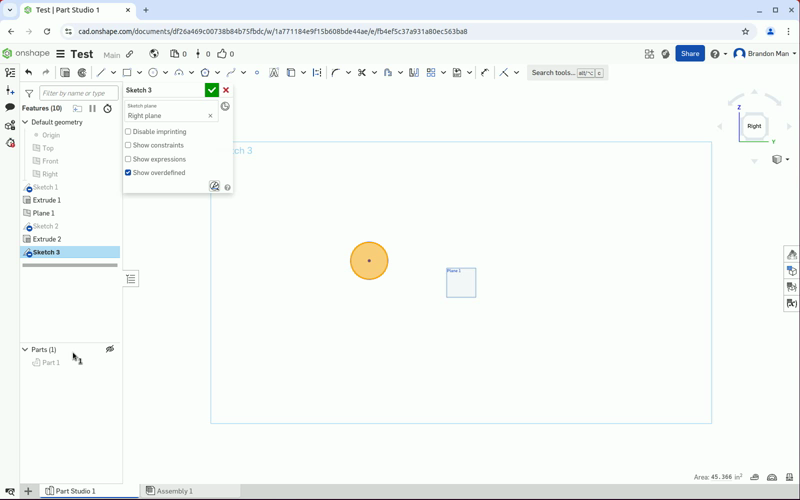
key(shift+y)
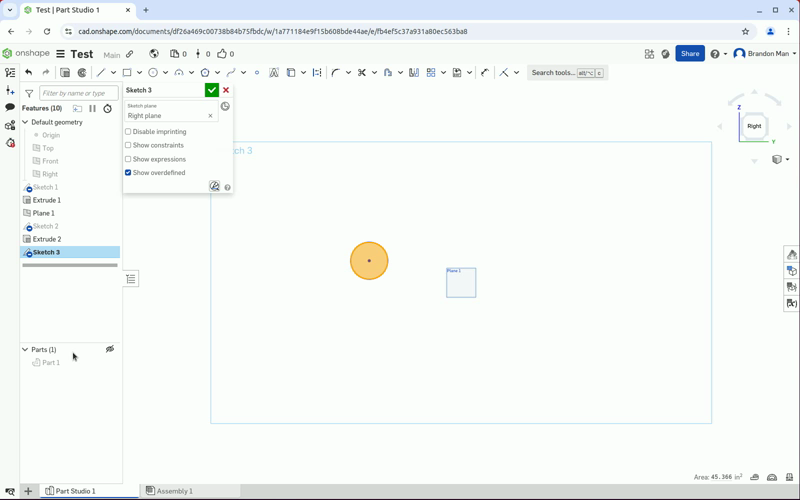
key(shift+e)
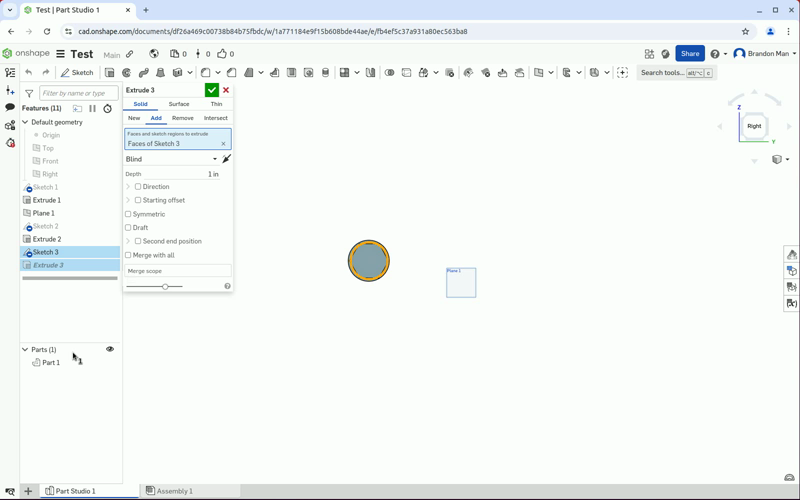
mouse_move(143, 106)
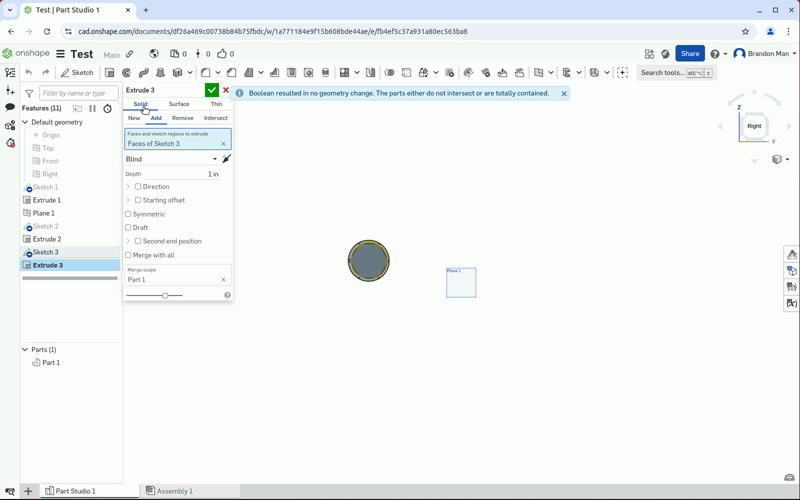
click(143, 106)
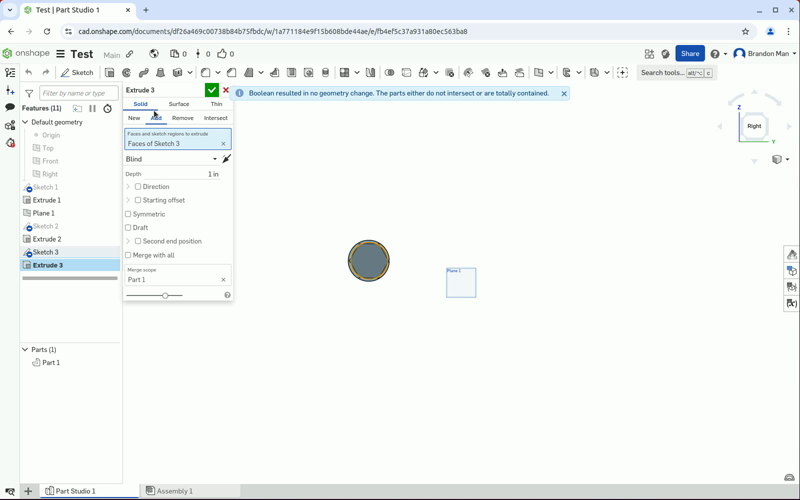
mouse_move(186, 120)
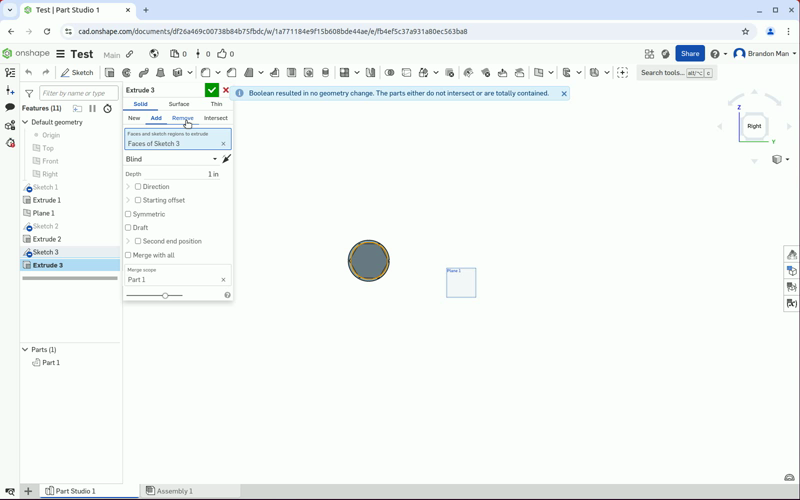
click(186, 120)
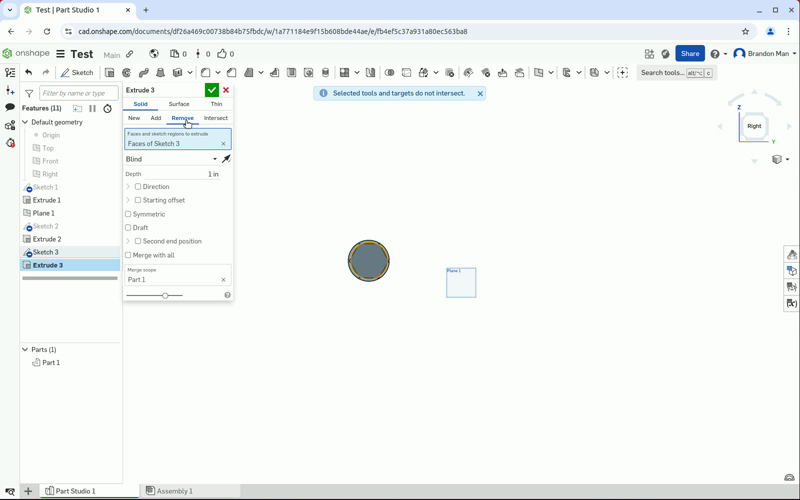
key(tab, 4)
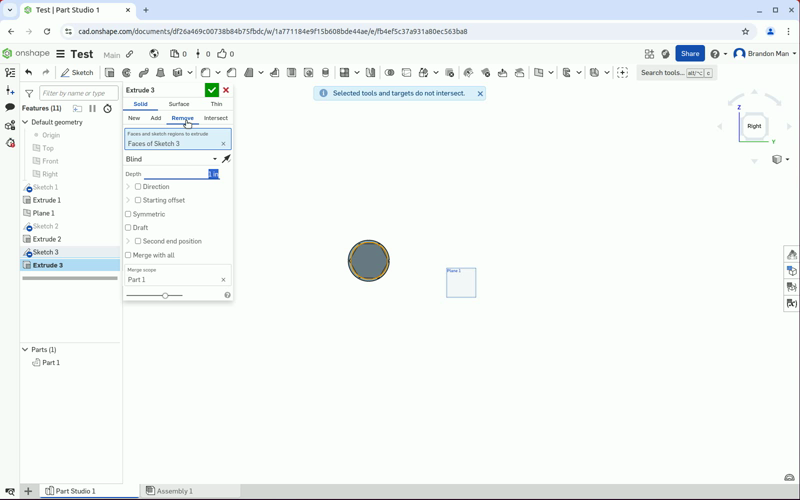
text(0.722)
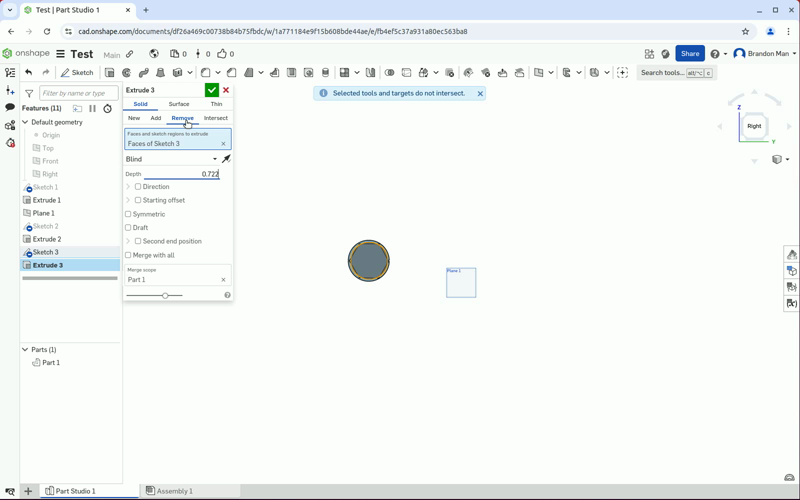
key(tab, 6)
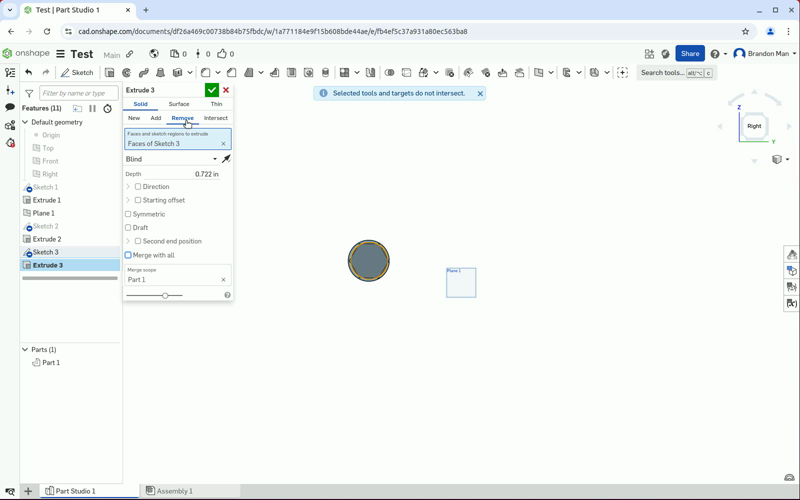
key(space)
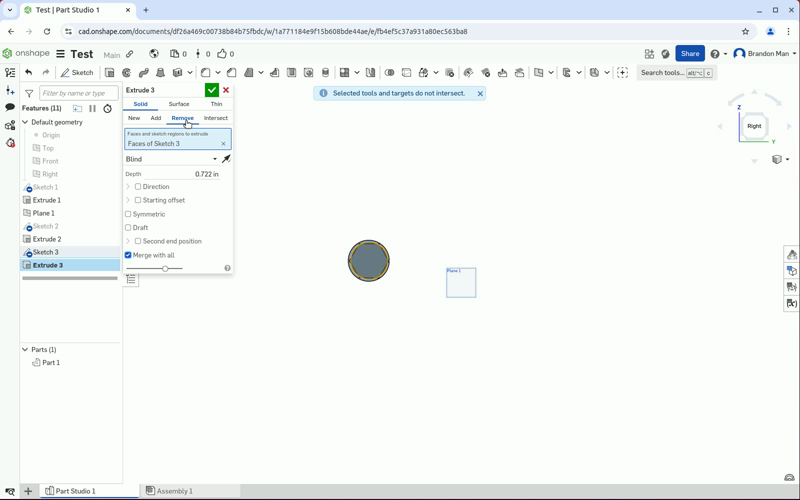
key(enter)
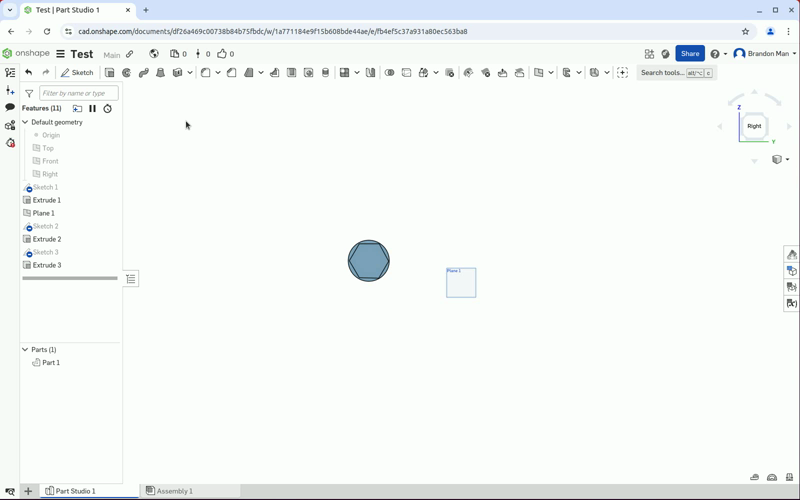
key(shift+h)
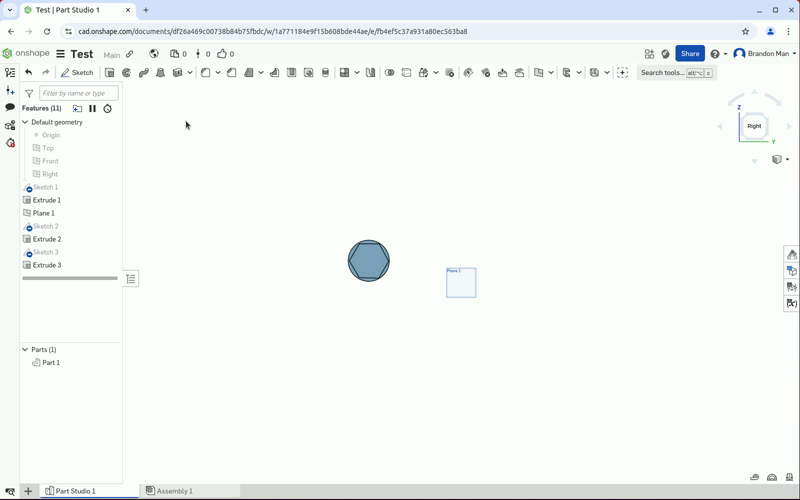
key(shift+h)
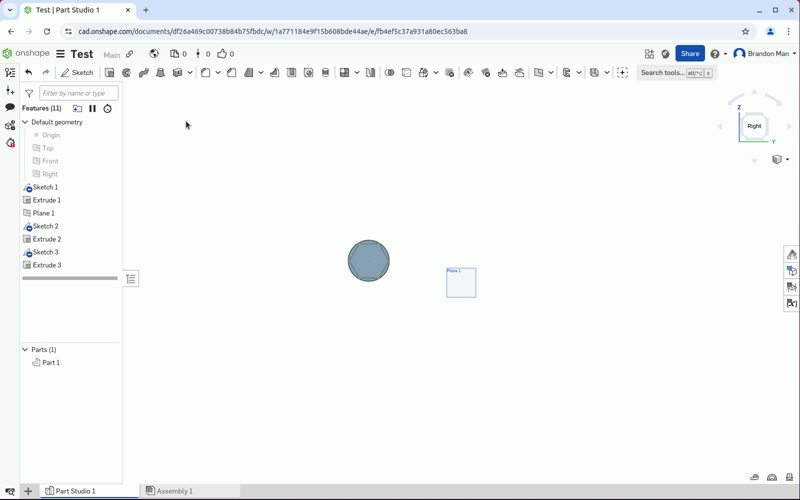
key(shift+7)
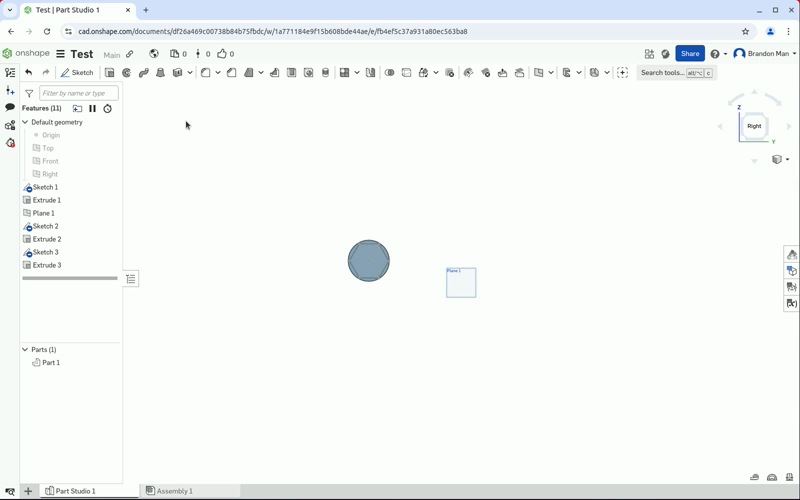
key(right, 2)
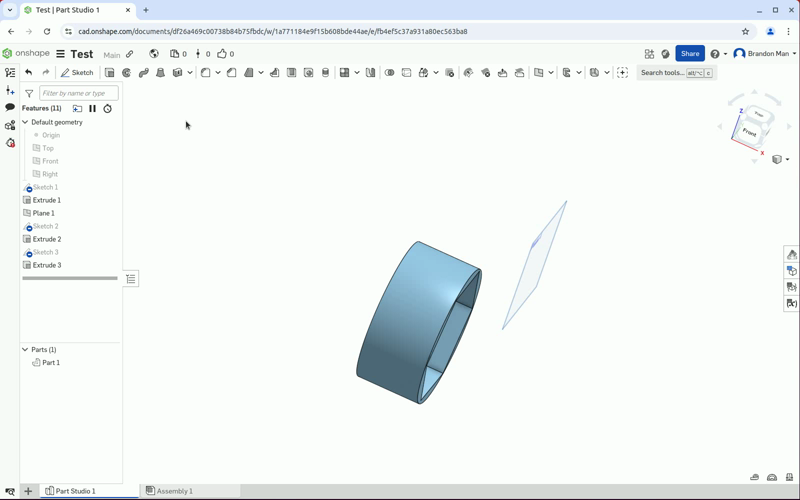
key(down, 2)
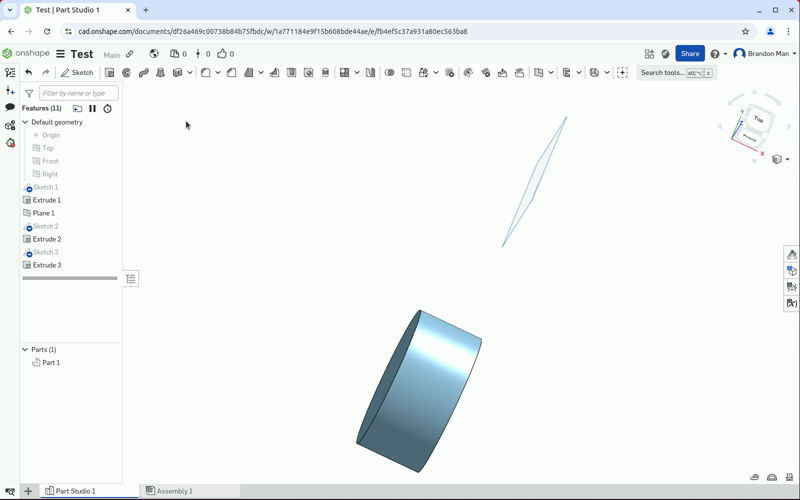
key(up, 2)
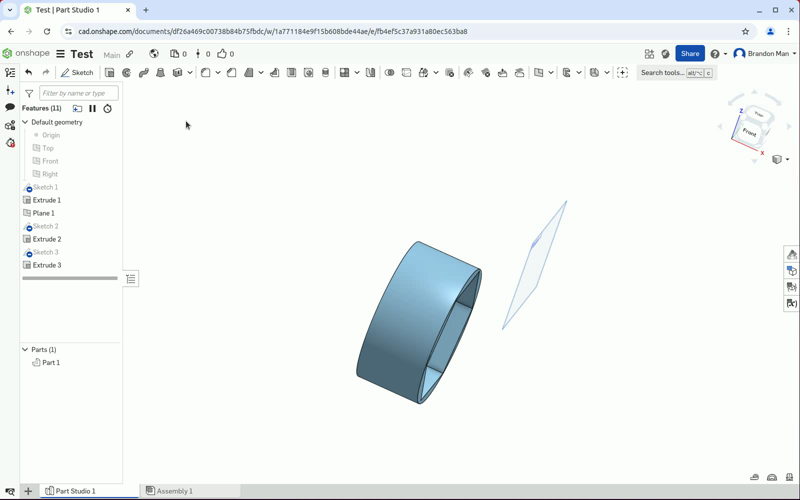
key(left, 2)
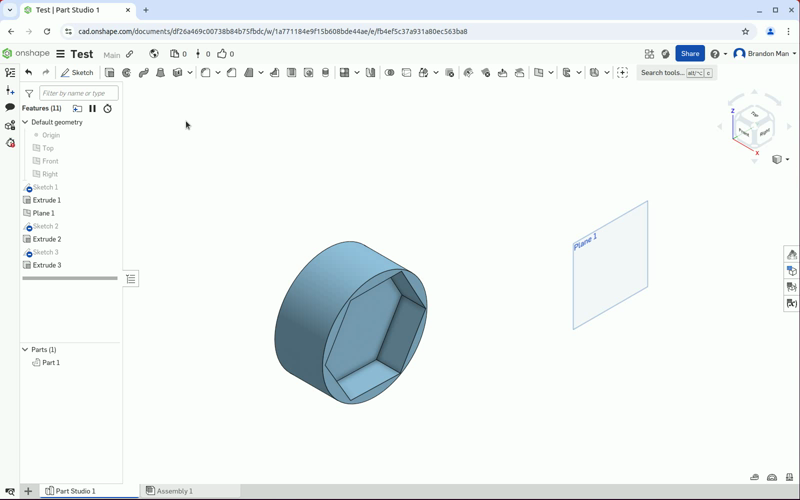
mouse_move(73, 189)
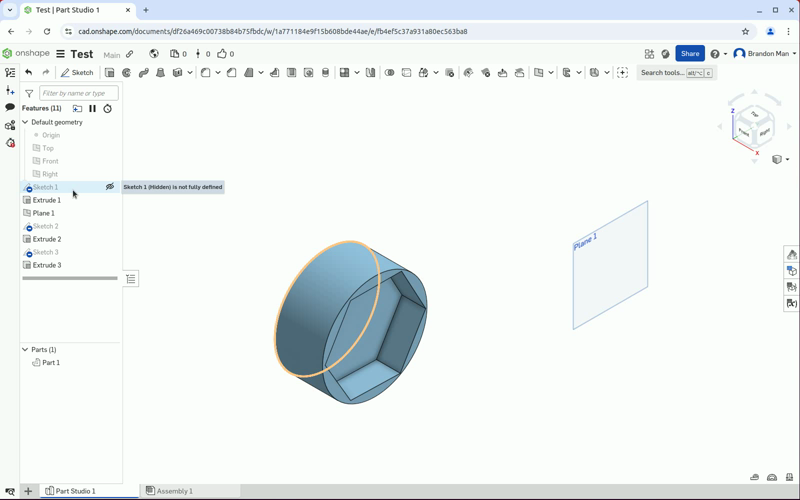
click(73, 189)